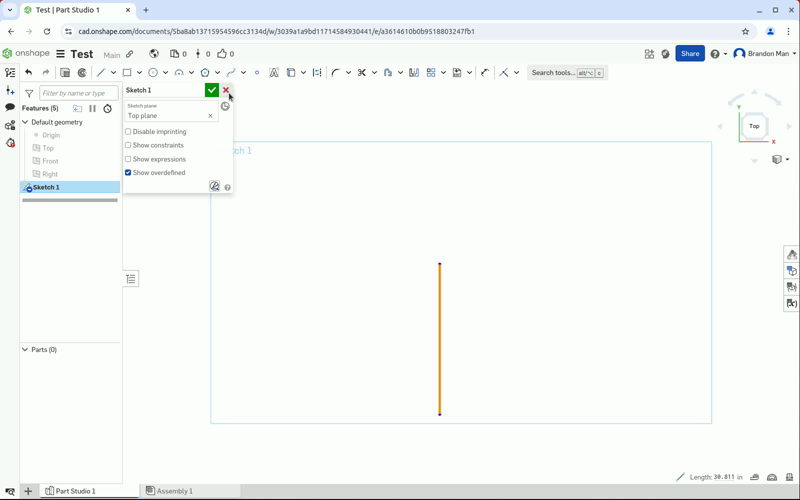
key(shift+h)
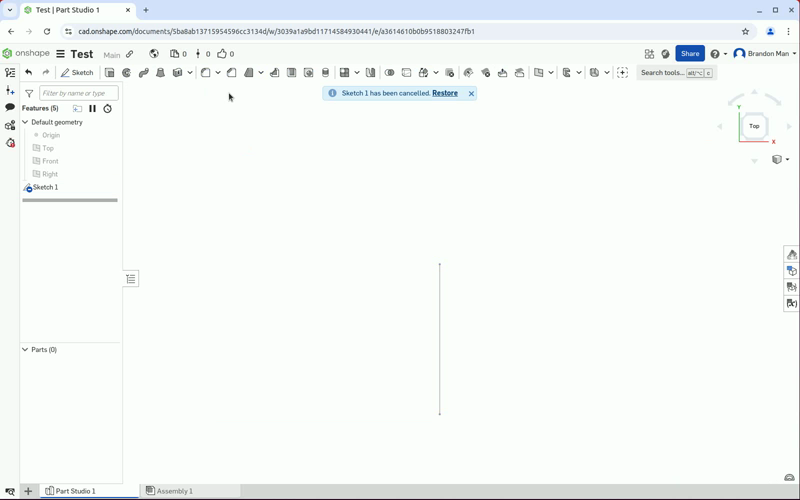
key(shift+s)
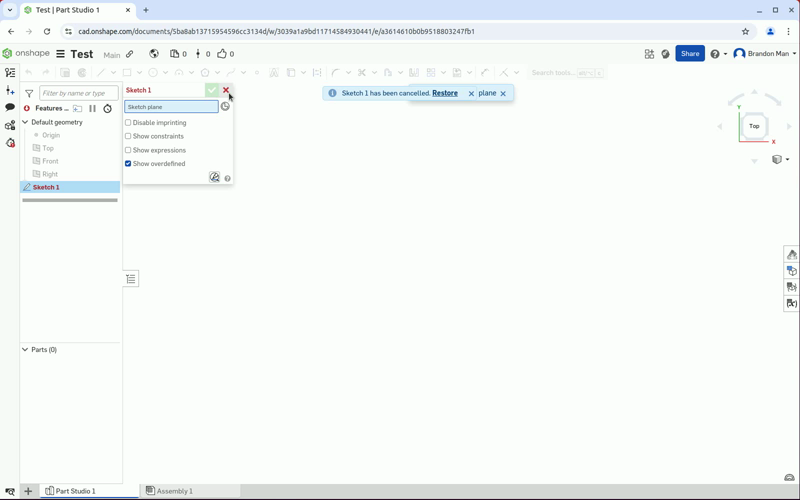
mouse_move(73, 150)
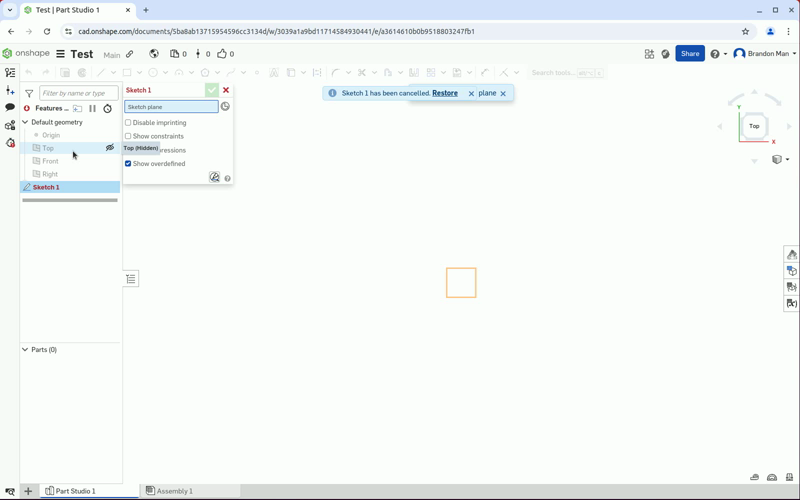
click(73, 150)
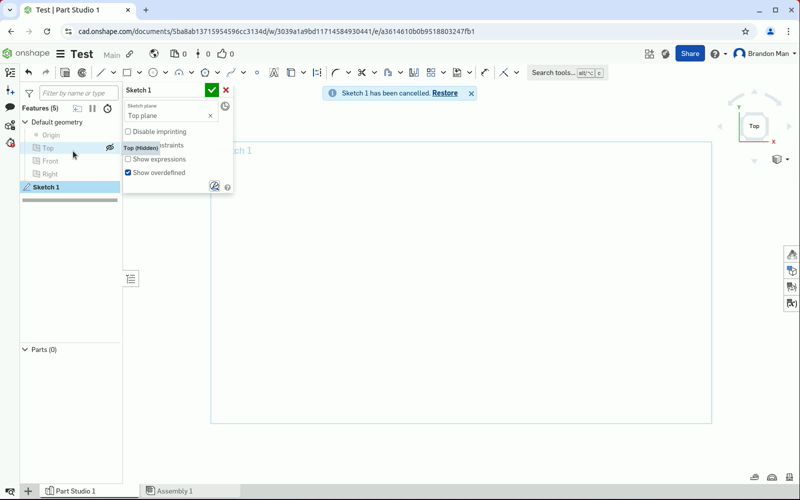
mouse_move(73, 352)
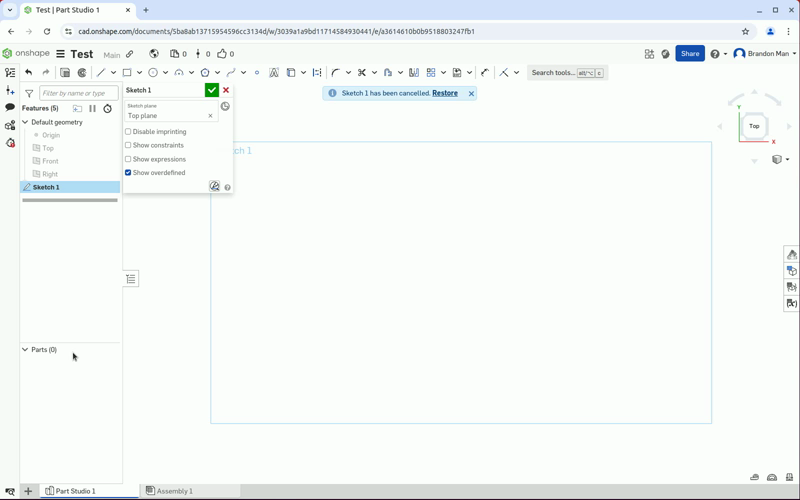
key(y)
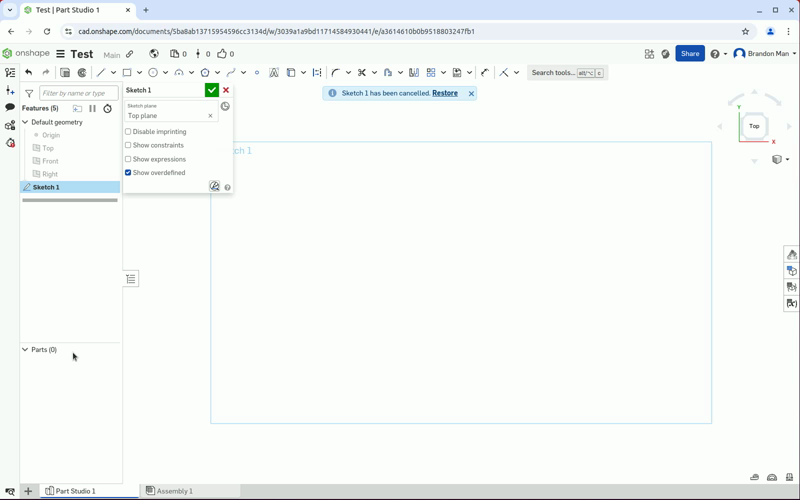
key(l)
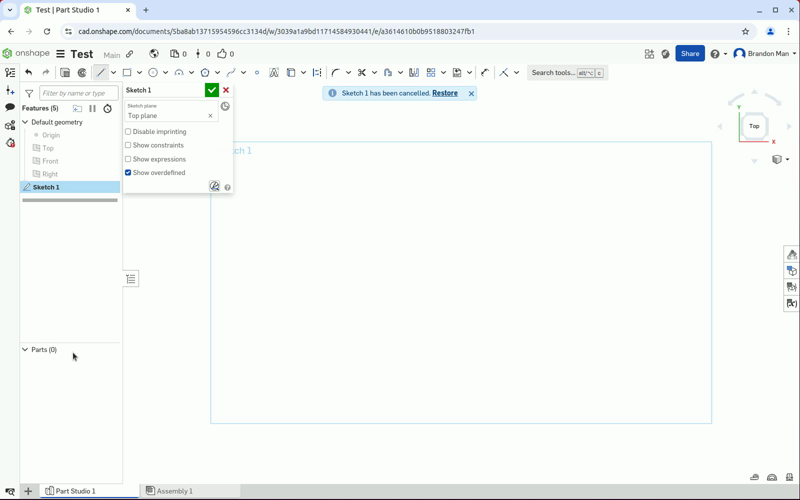
key_down(shift)
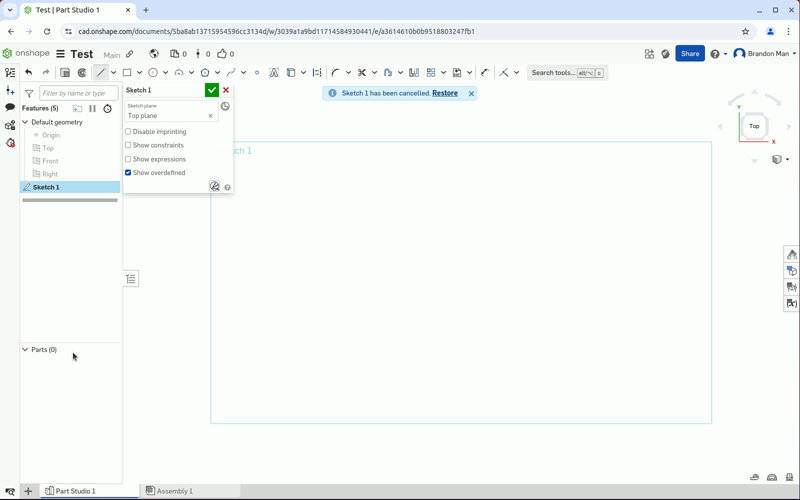
mouse_move(348, 282)
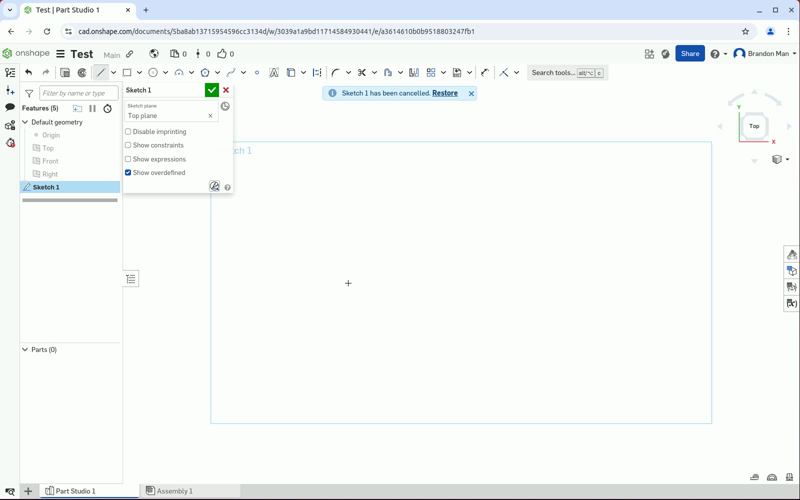
click(348, 282)
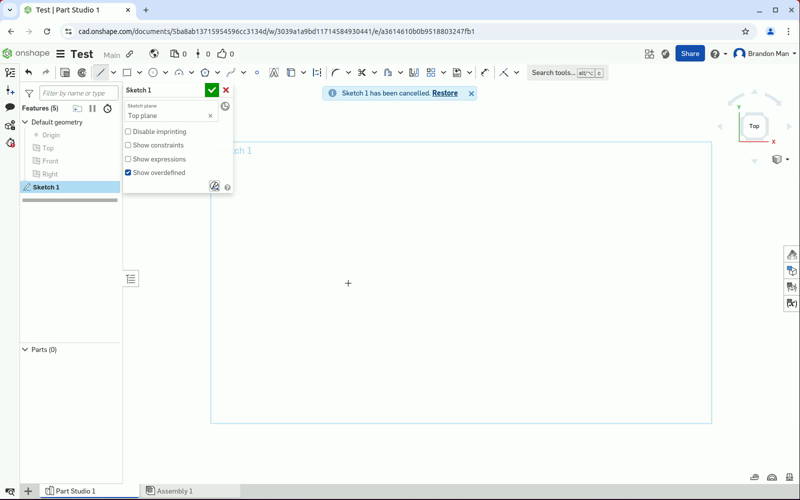
key_up(shift)
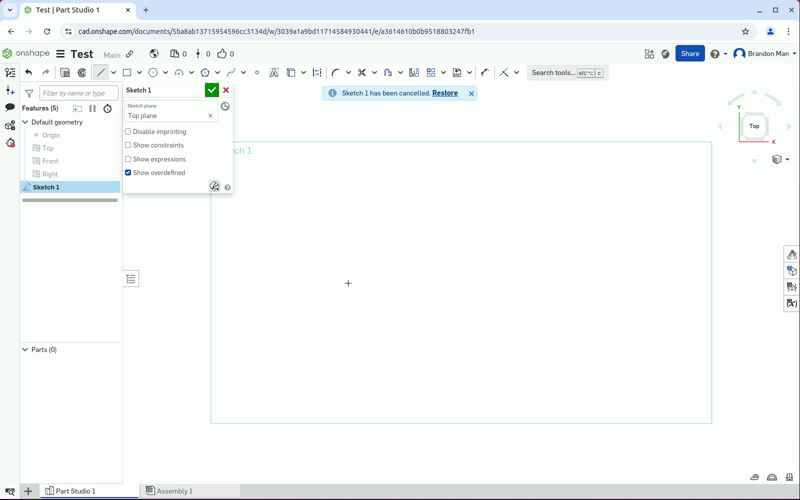
key_down(shift)
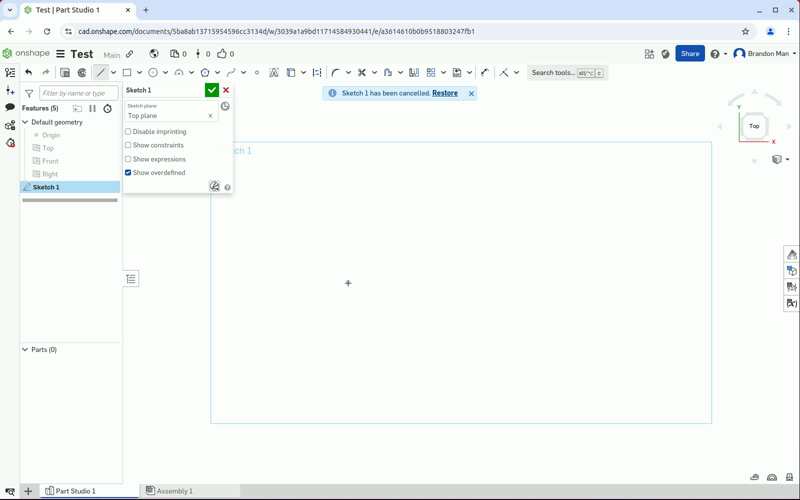
mouse_move(461, 282)
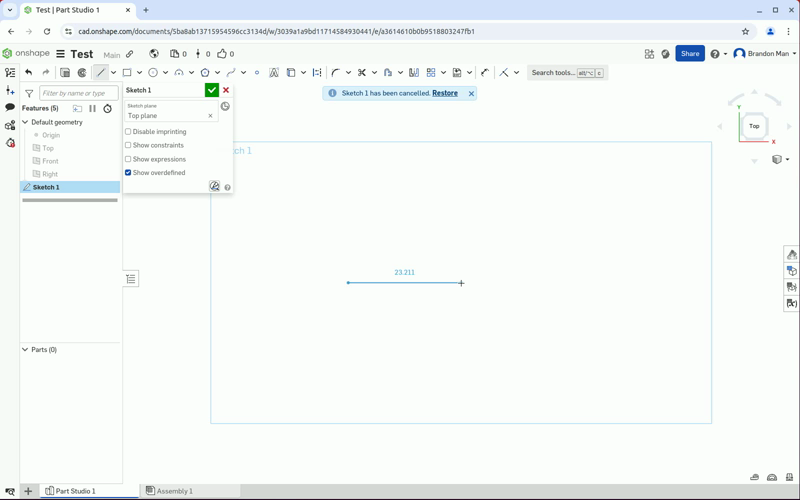
click(461, 282)
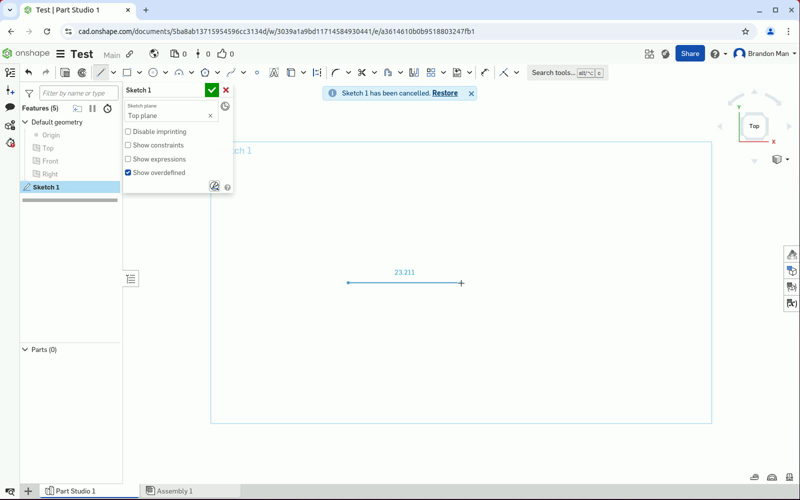
key_up(shift)
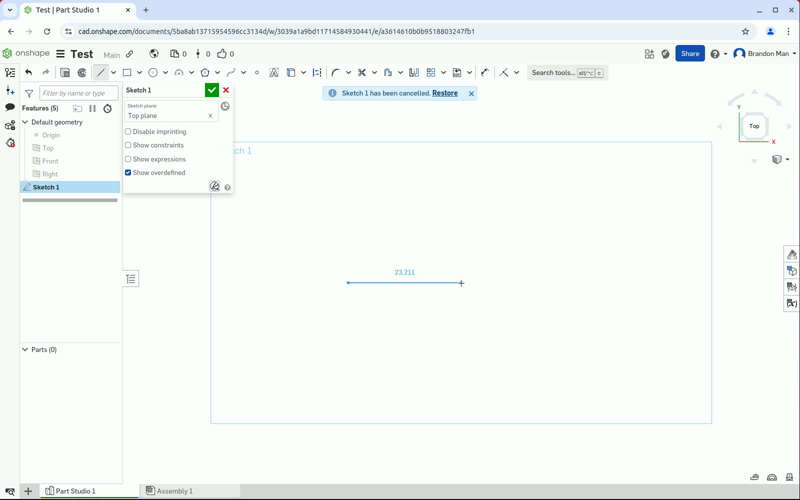
key_down(shift)
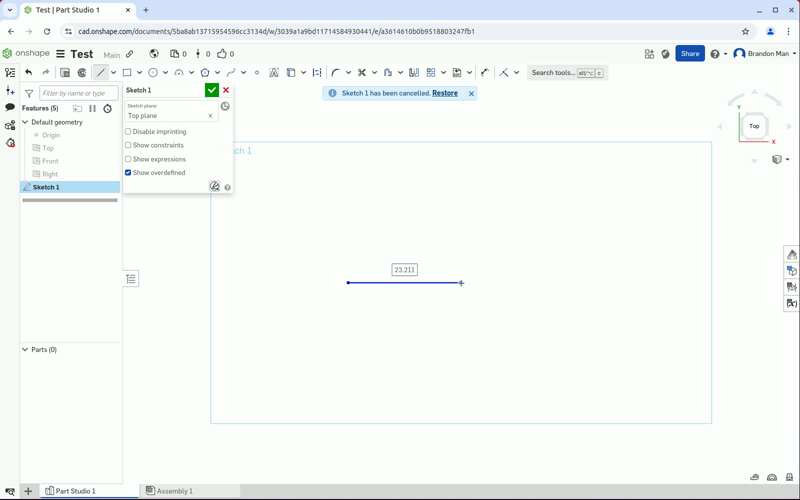
mouse_move(572, 282)
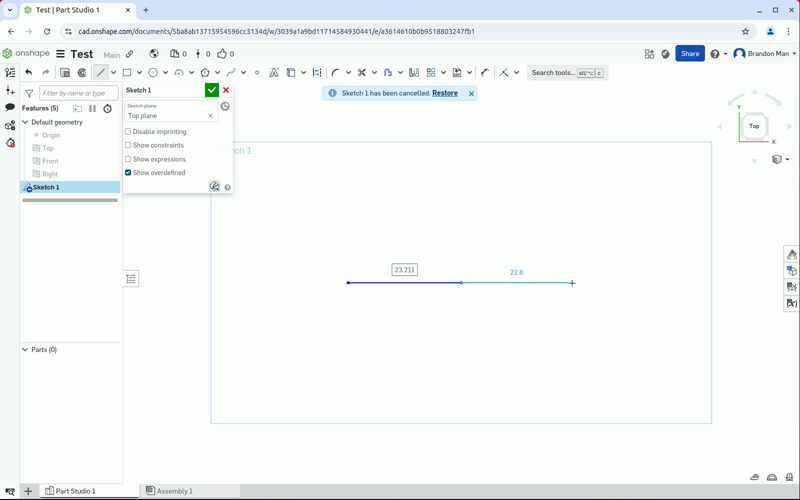
click(572, 282)
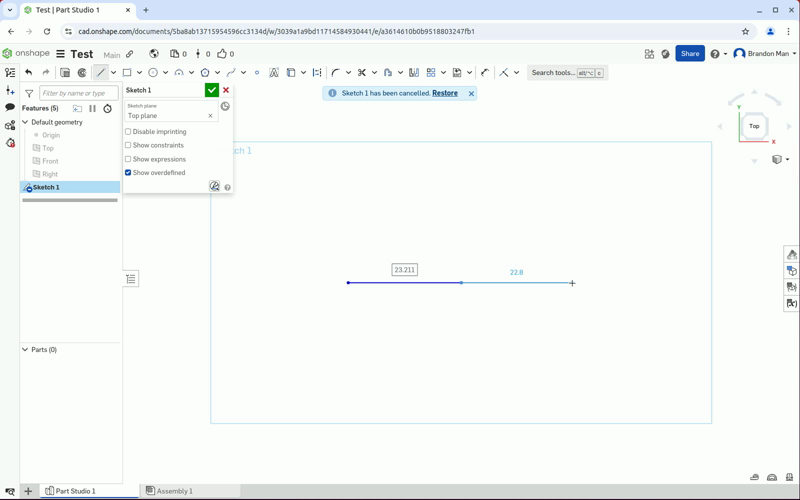
key_up(shift)
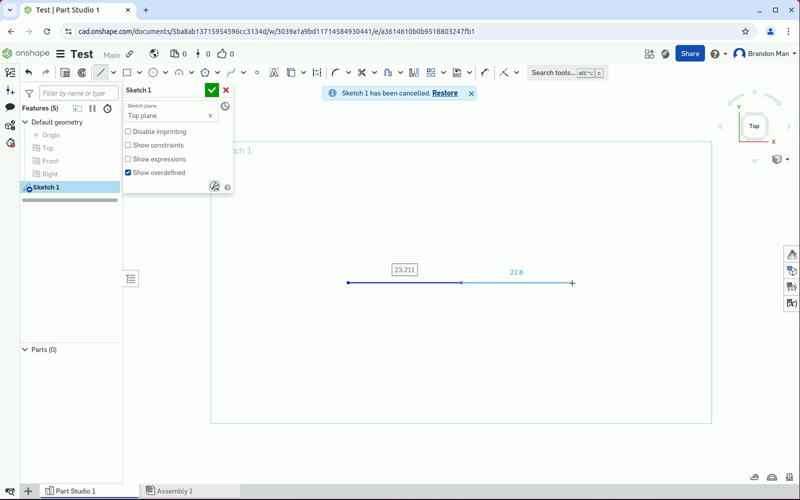
key(esc)
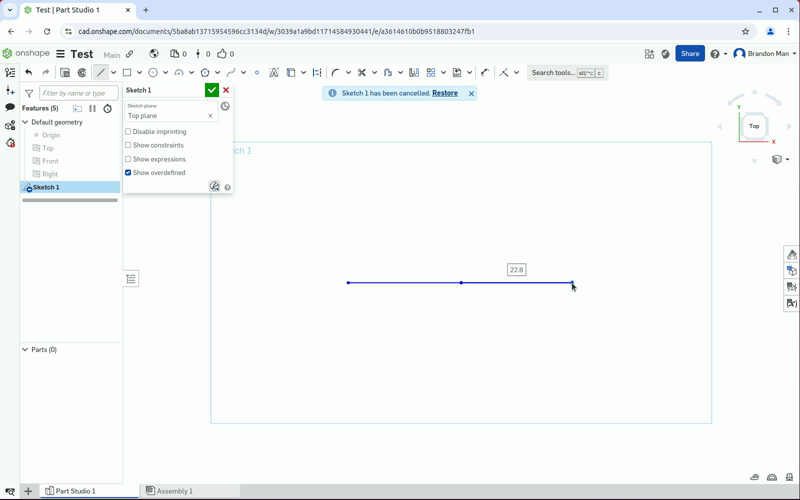
key(a)
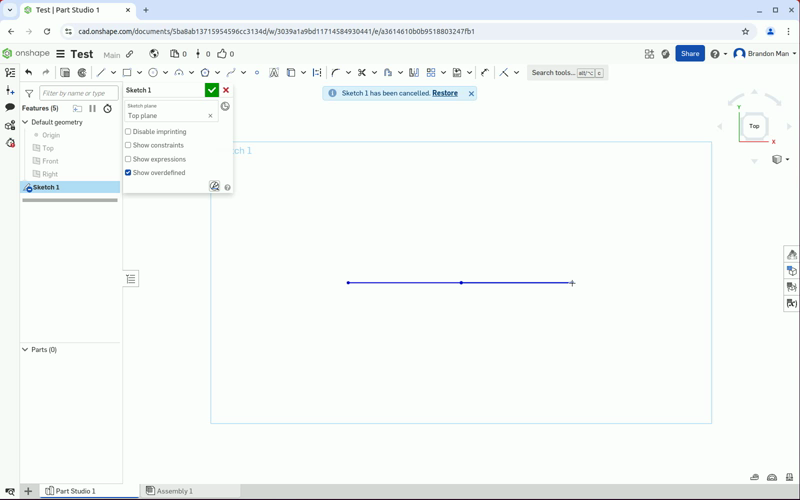
mouse_move(572, 282)
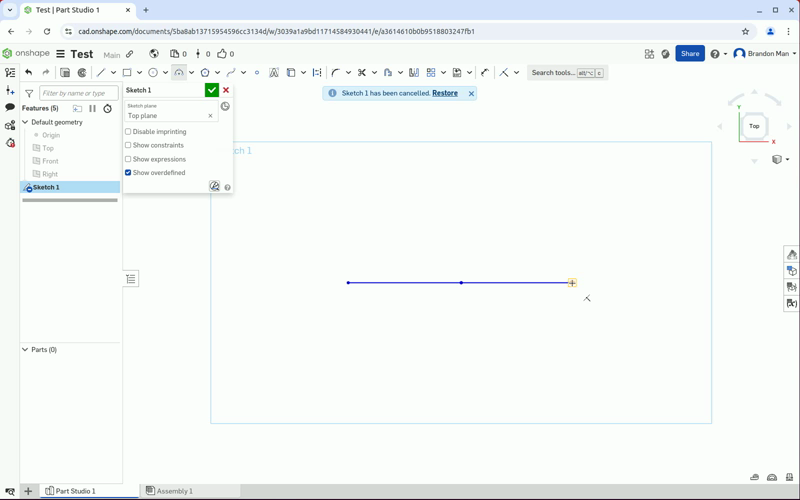
click(572, 282)
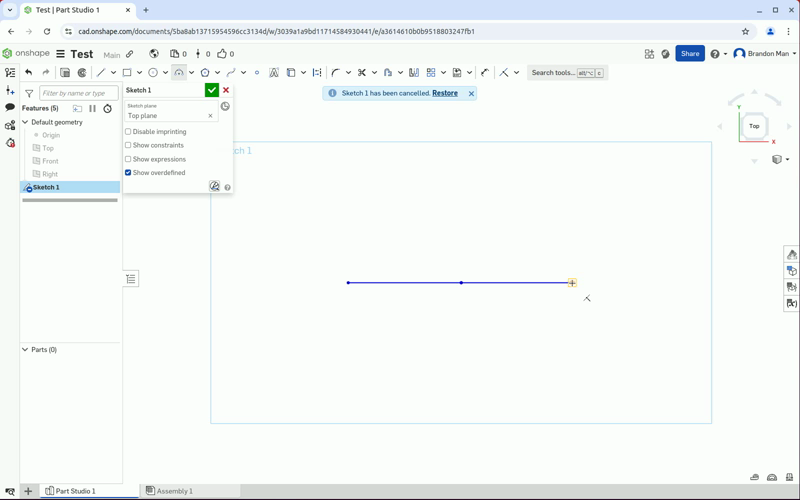
mouse_move(348, 282)
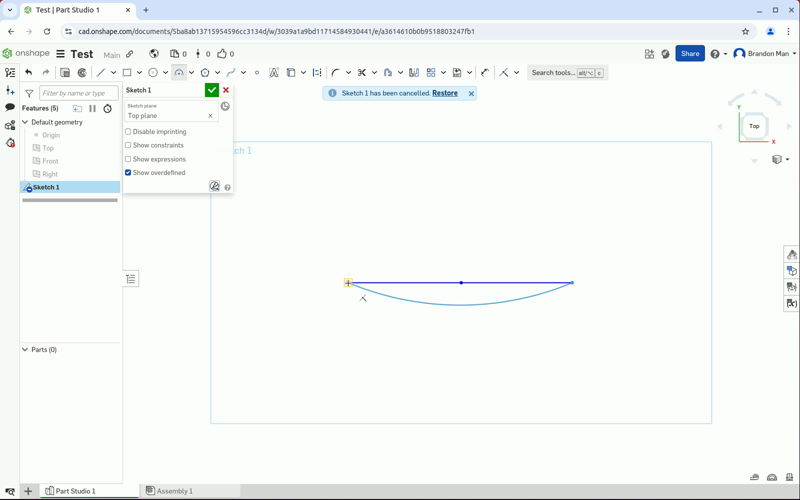
click(348, 282)
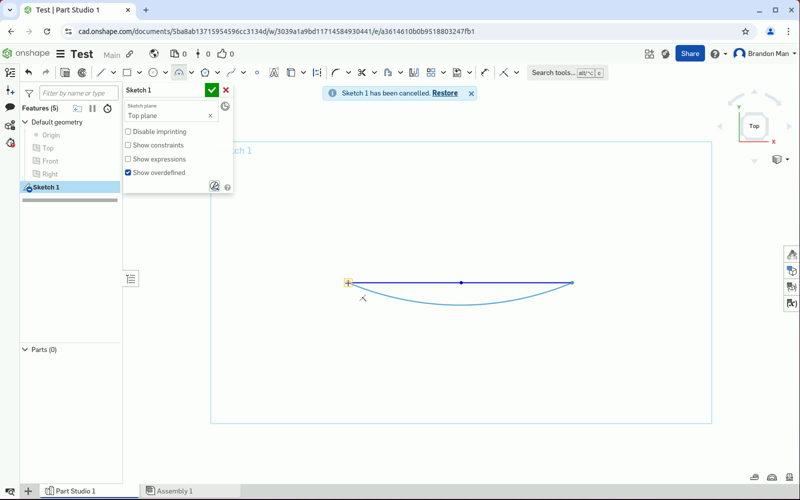
key_down(shift)
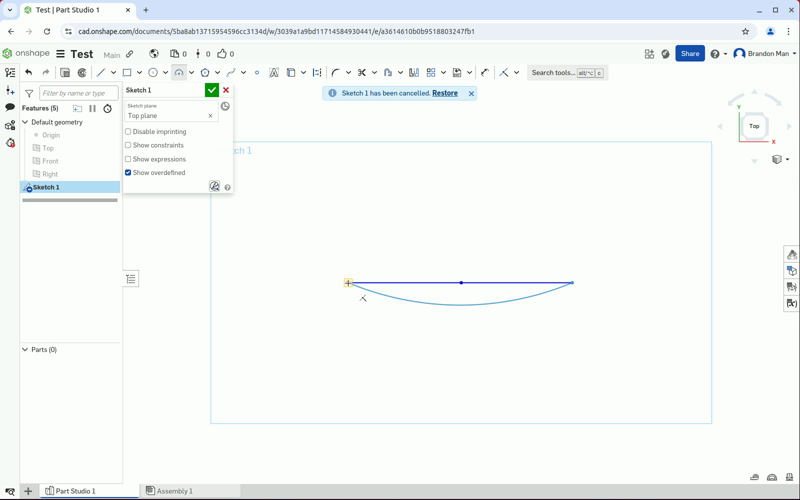
mouse_move(460, 170)
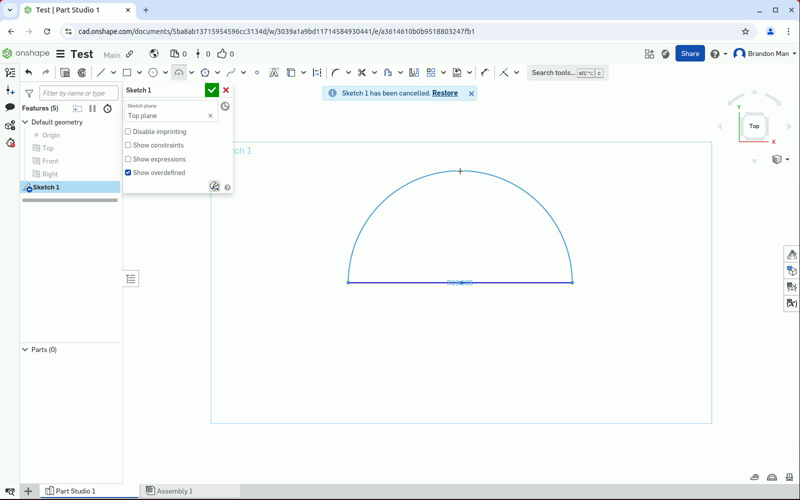
click(460, 170)
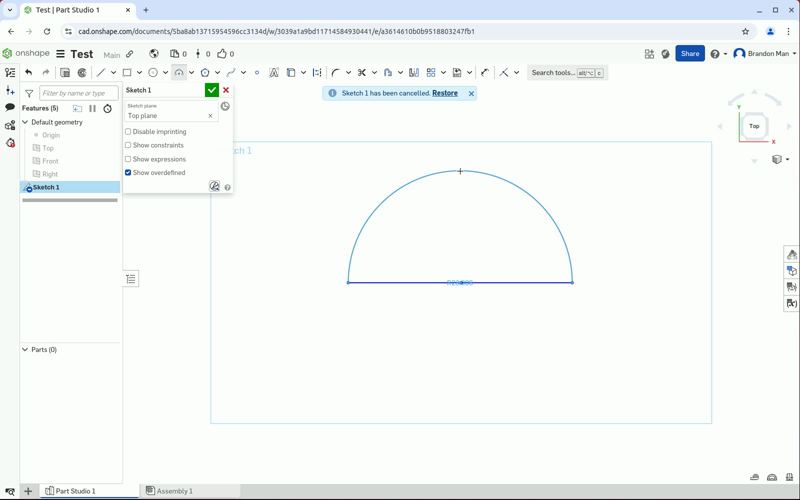
key_up(shift)
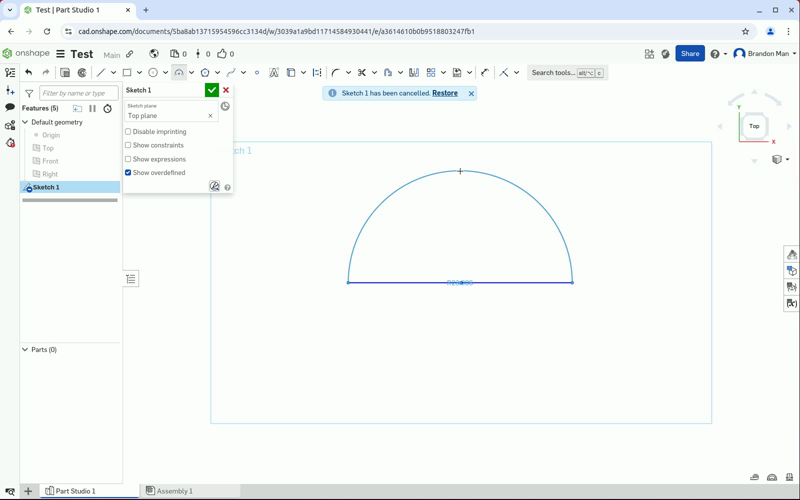
key(esc)
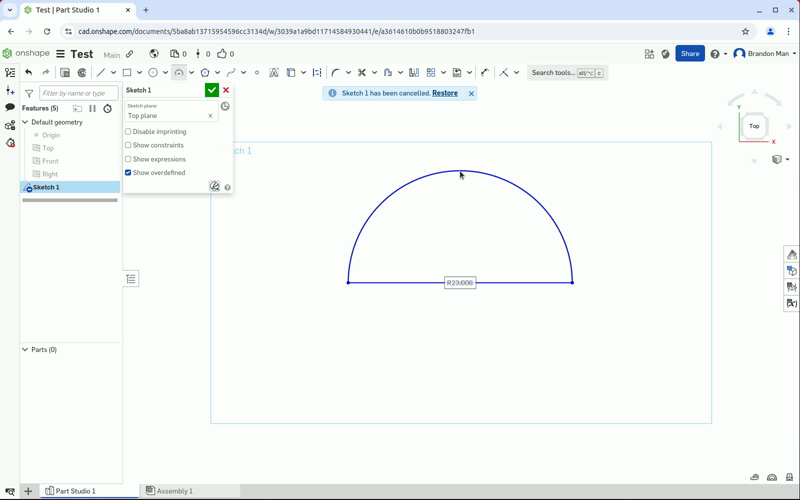
mouse_move(456, 205)
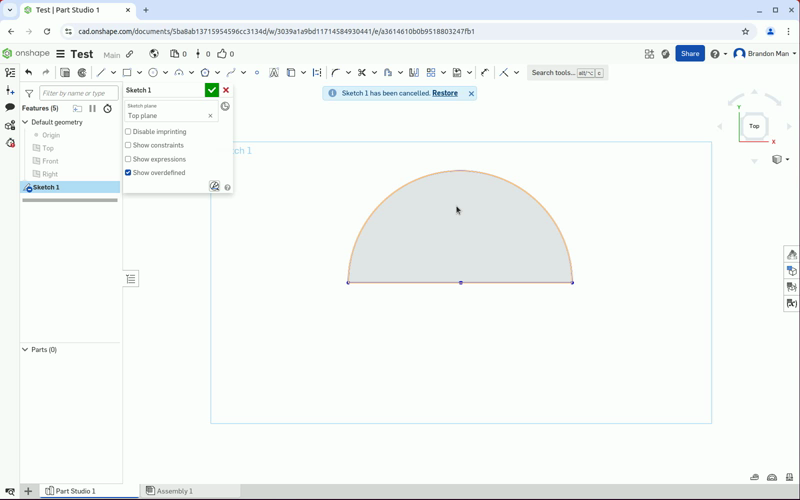
click(456, 205)
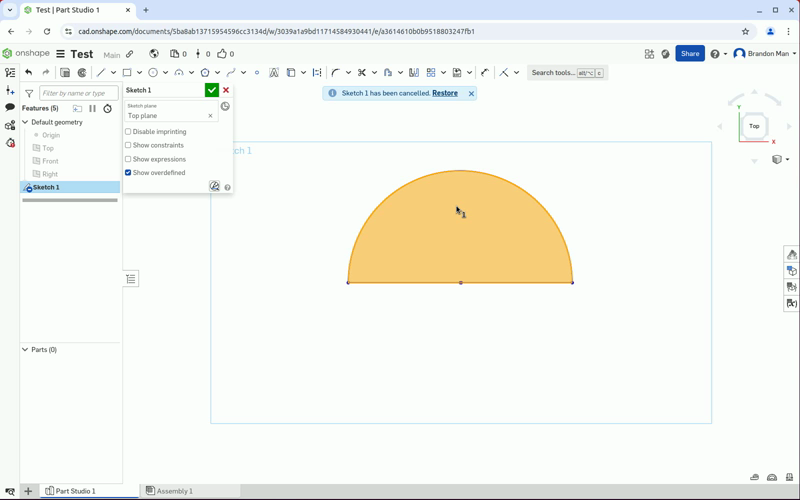
mouse_move(73, 352)
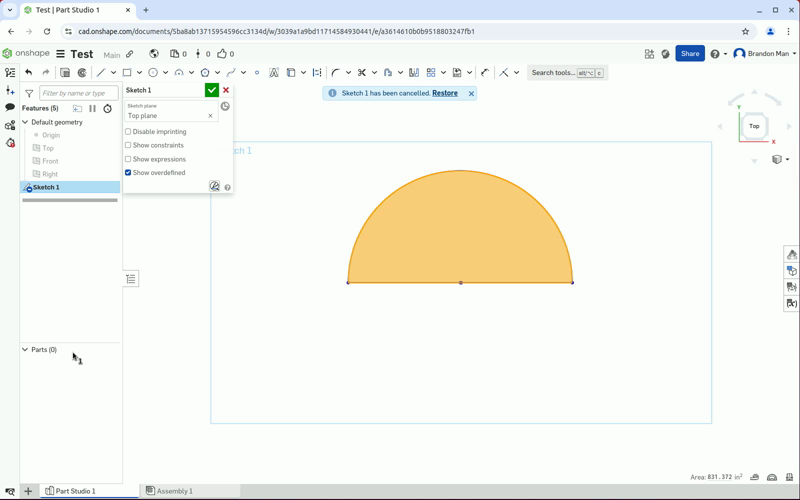
key(shift+y)
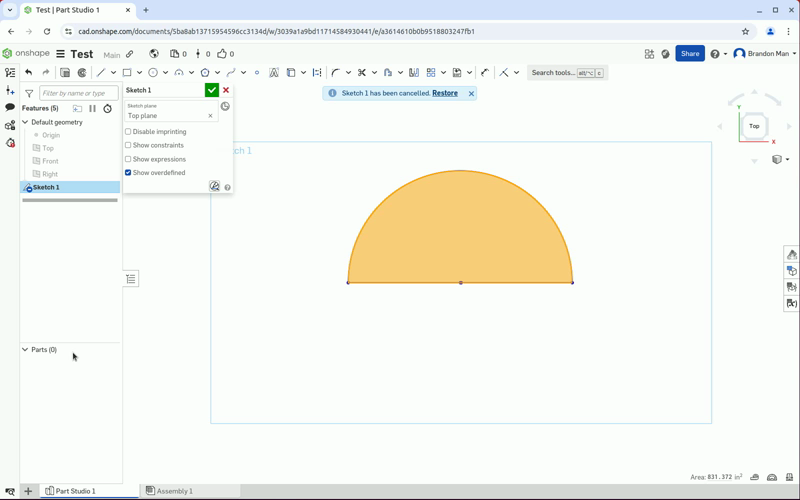
key(shift+e)
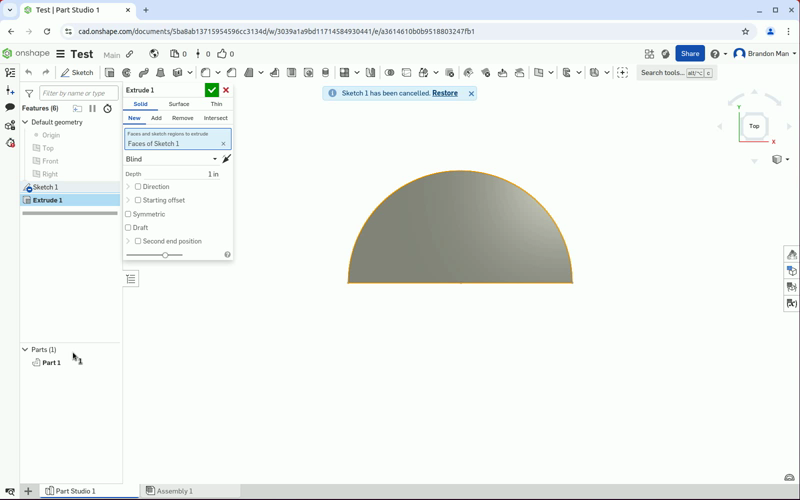
mouse_move(143, 106)
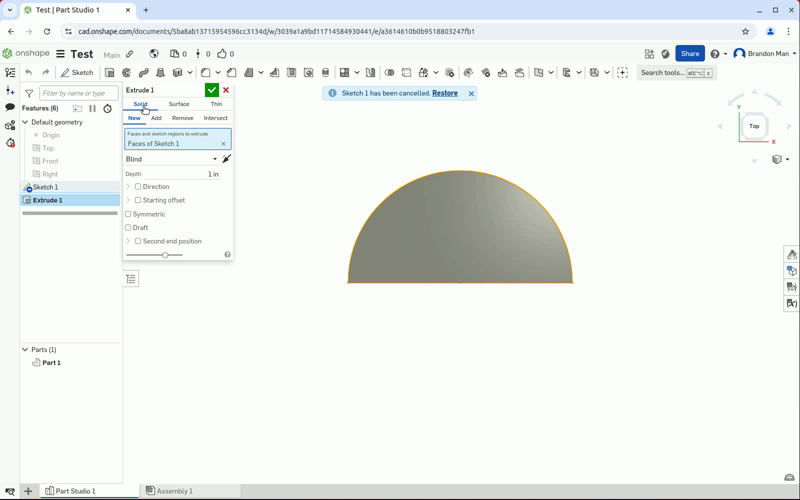
click(143, 106)
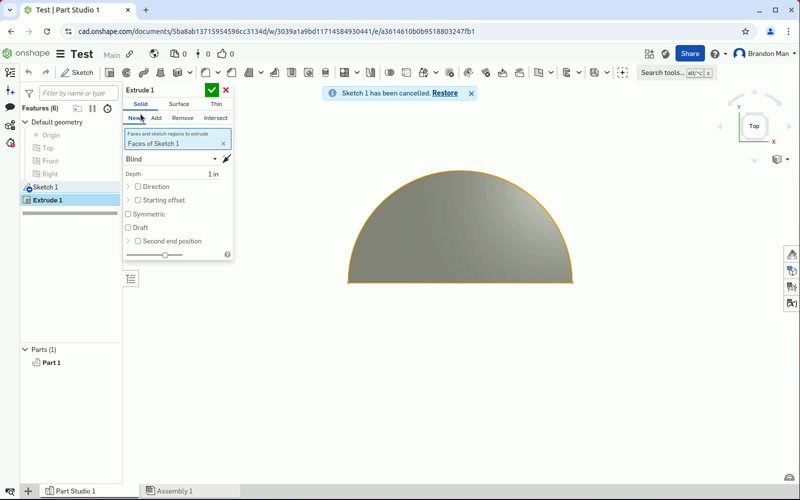
mouse_move(137, 120)
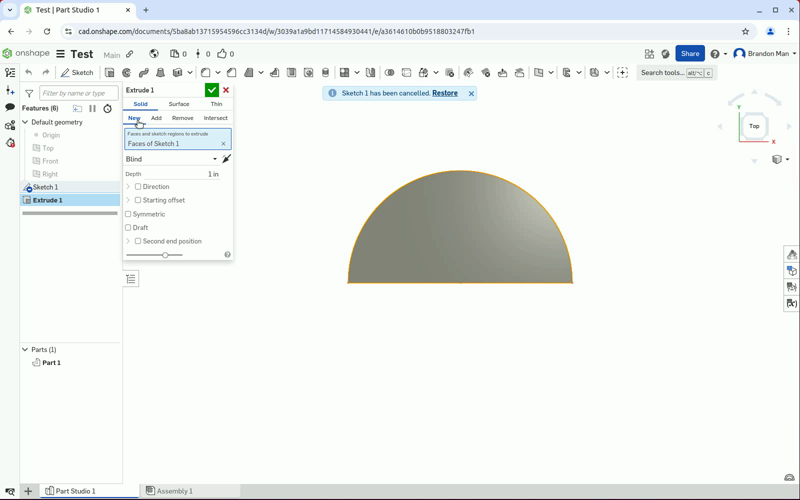
click(137, 120)
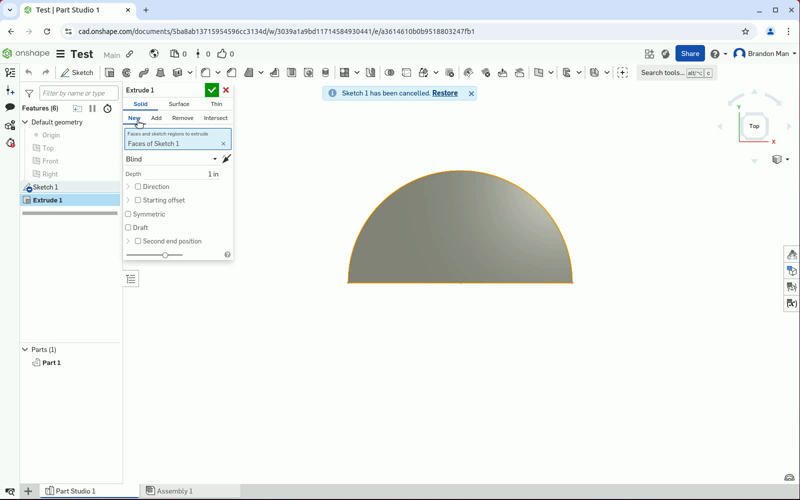
key(tab, 4)
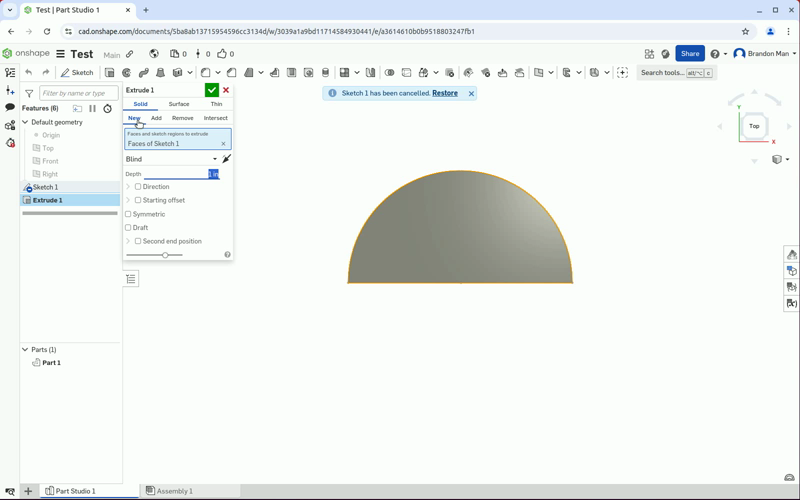
text(10.591)
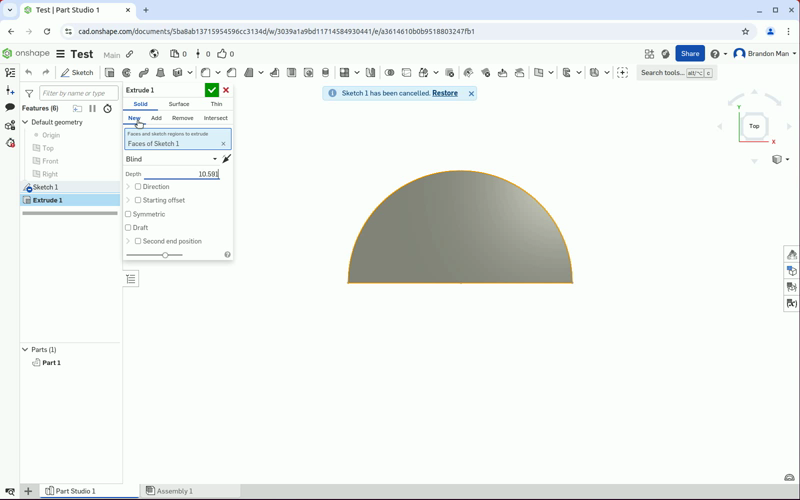
key(enter)
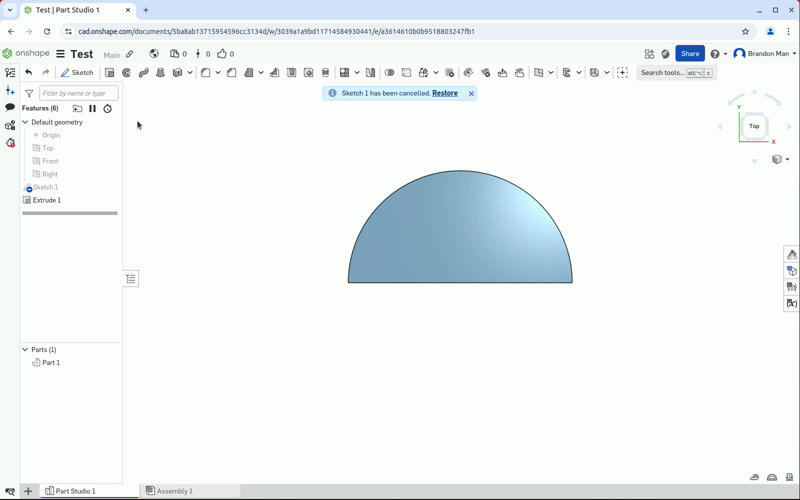
key(shift+h)
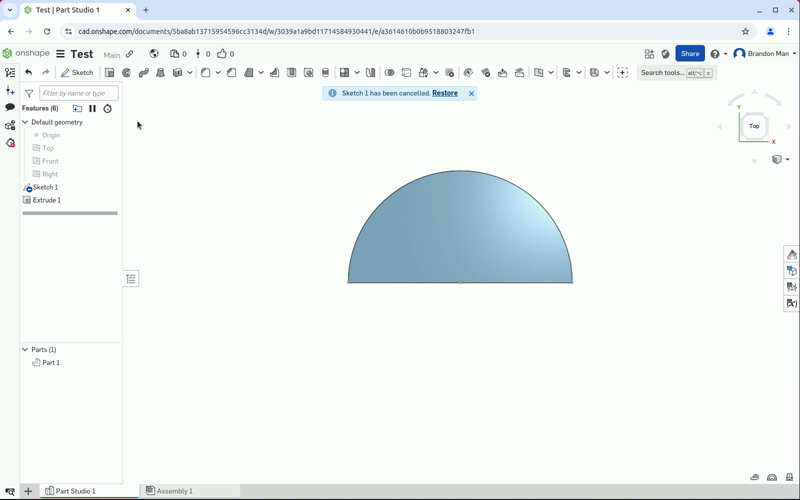
key(shift+h)
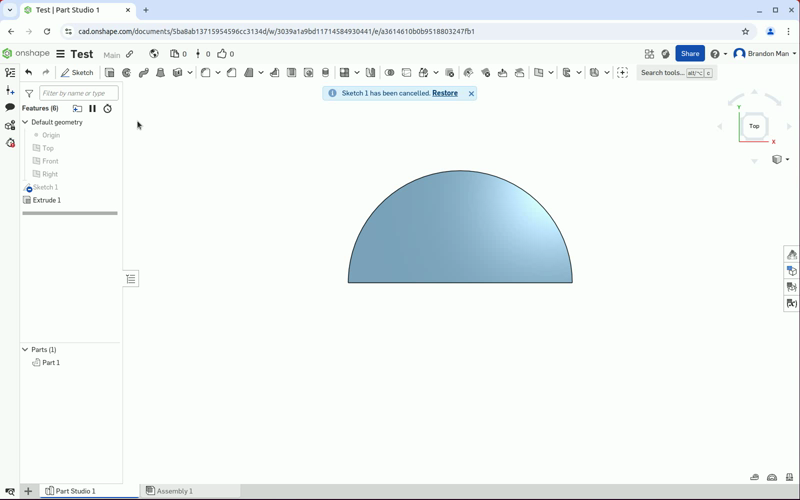
mouse_move(73, 189)
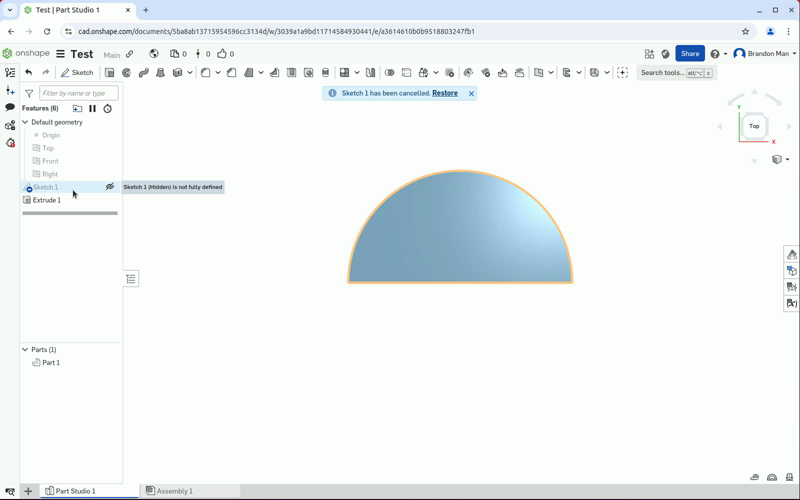
click(73, 189)
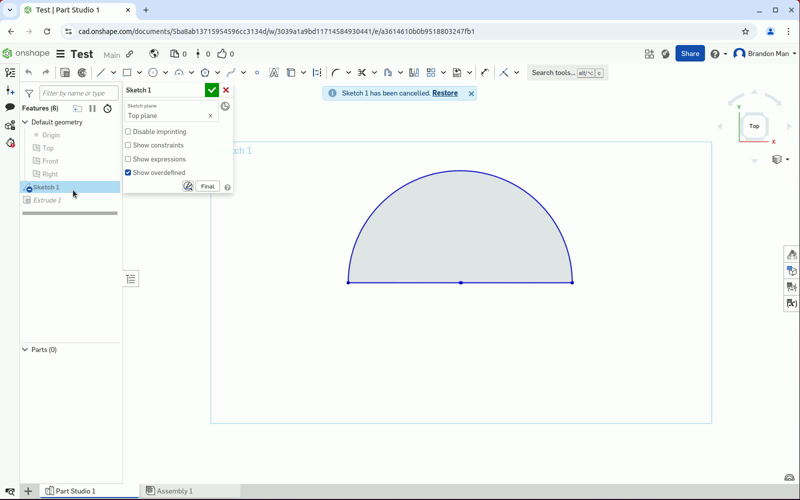
mouse_move(229, 92)
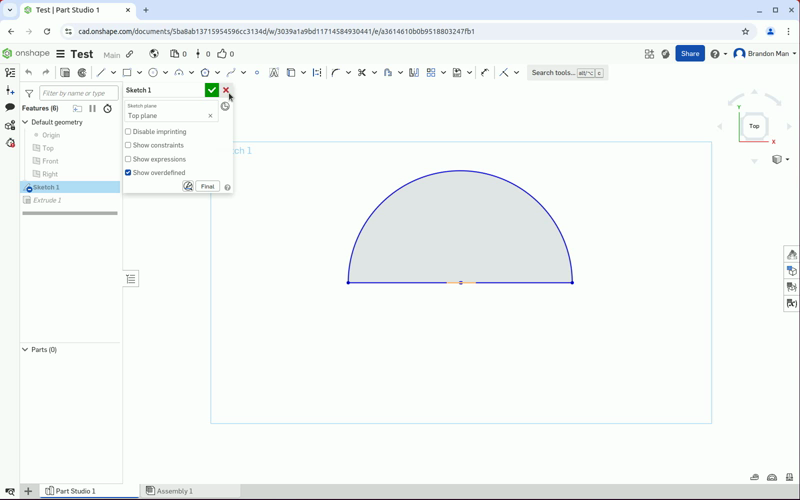
click(229, 92)
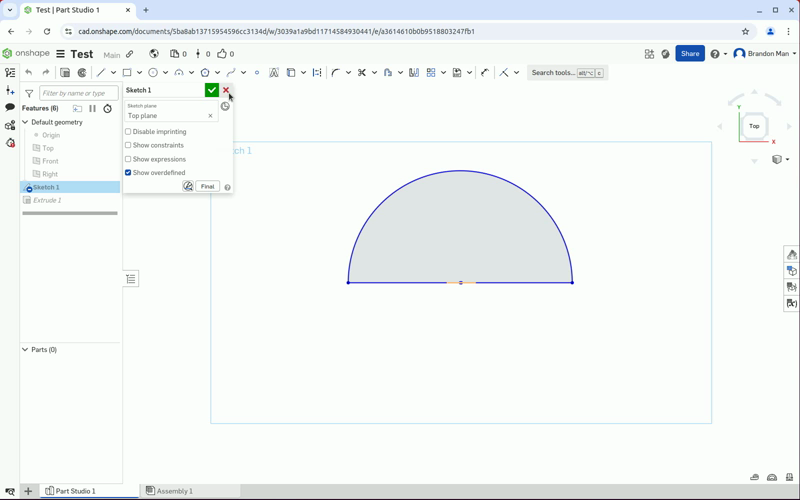
key(shift+s)
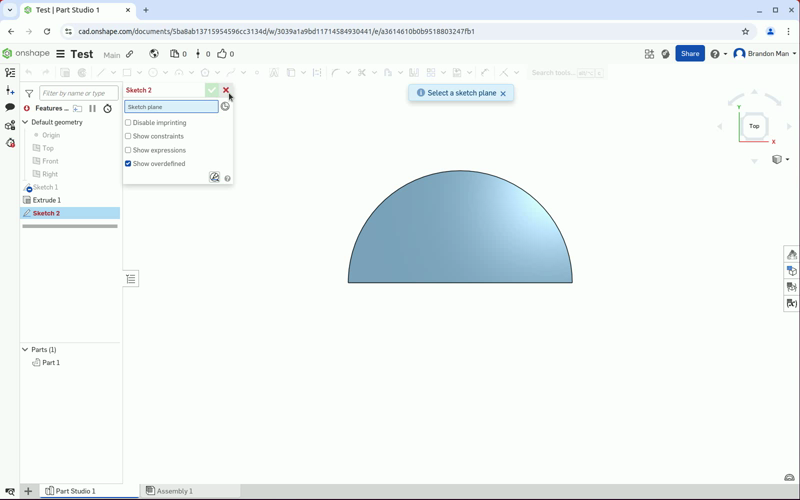
mouse_move(73, 150)
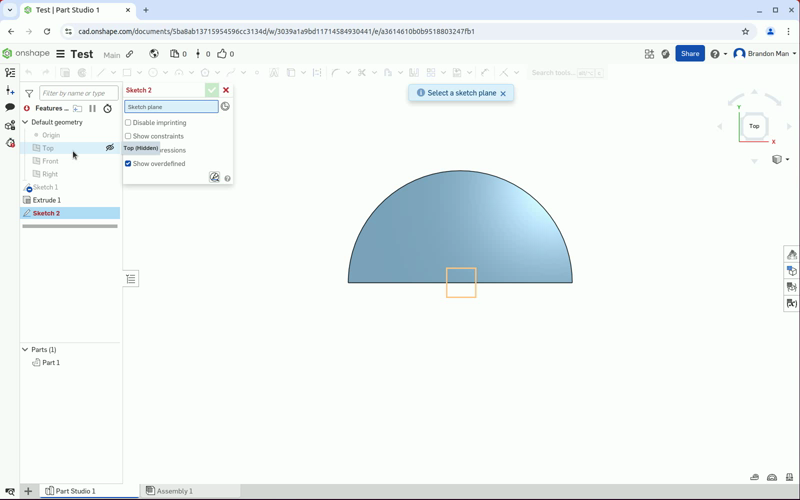
click(73, 150)
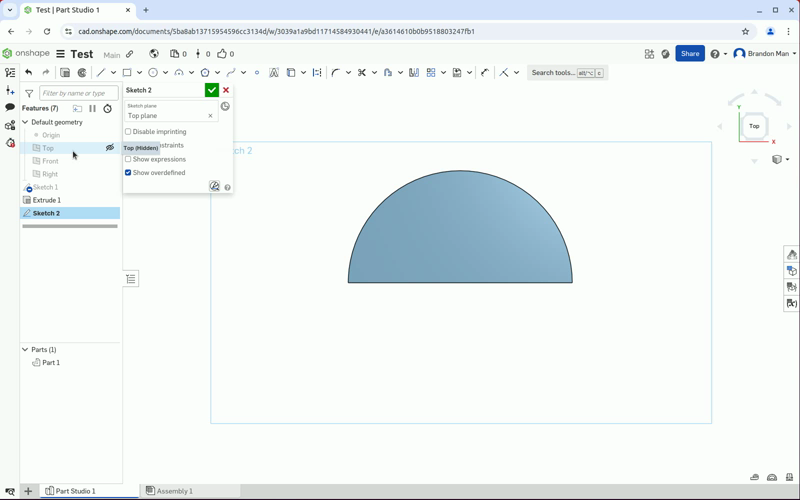
mouse_move(73, 352)
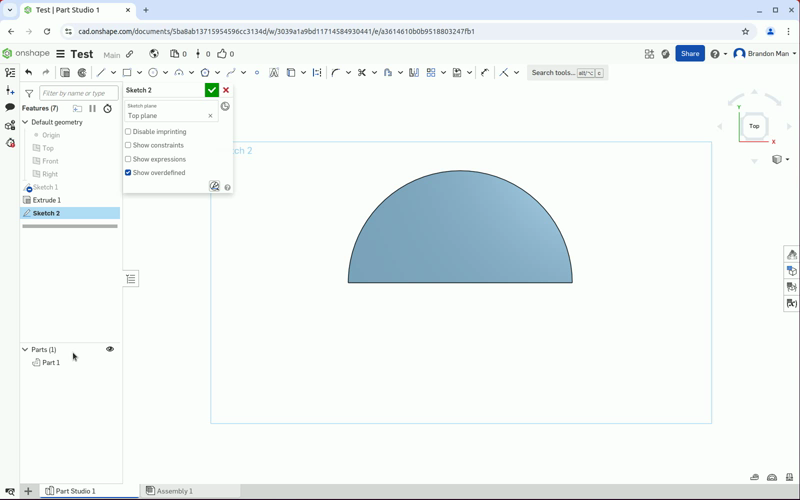
key(y)
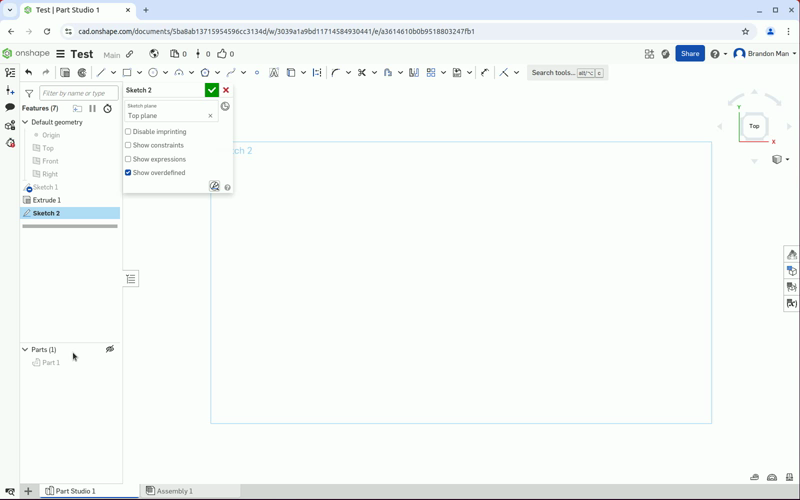
key(a)
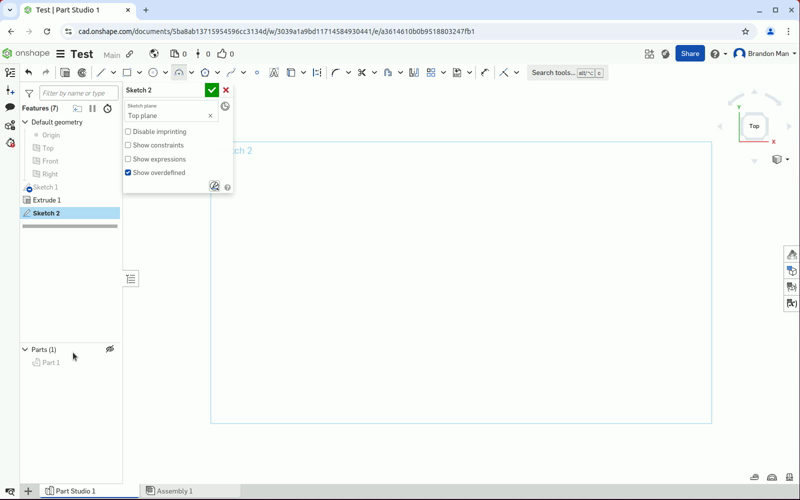
key_down(shift)
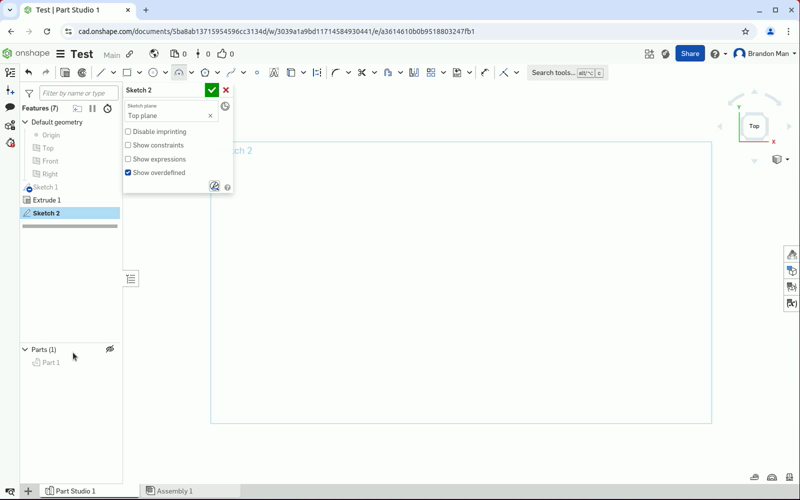
mouse_move(348, 282)
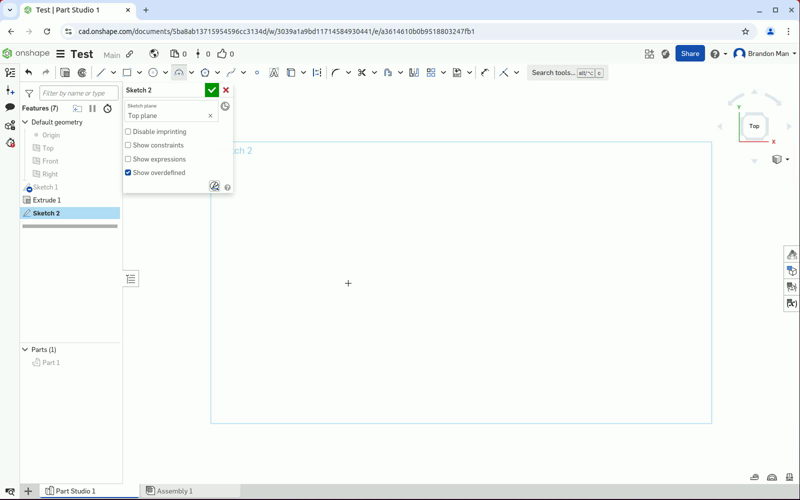
click(348, 282)
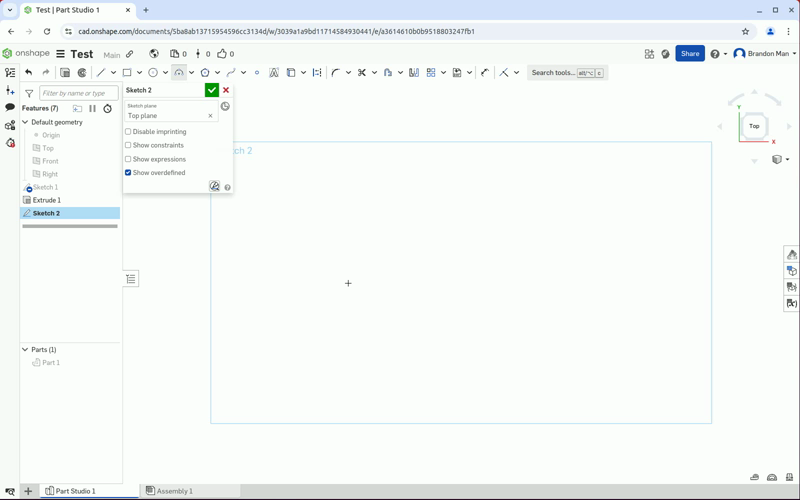
key_up(shift)
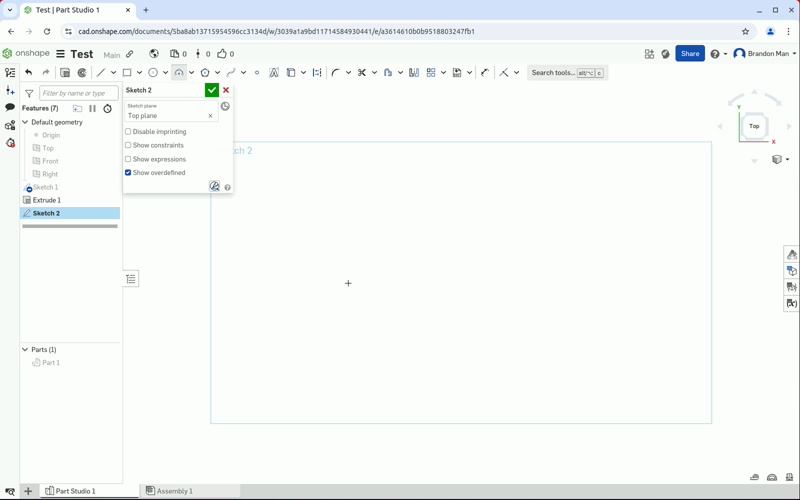
key_down(shift)
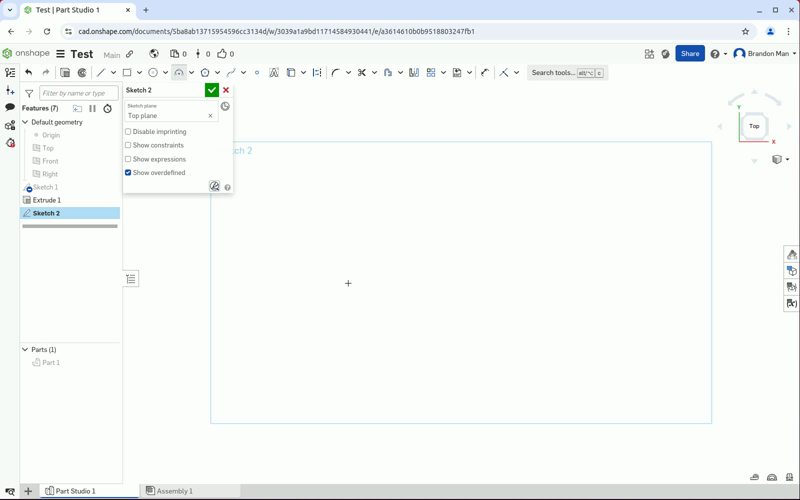
mouse_move(572, 282)
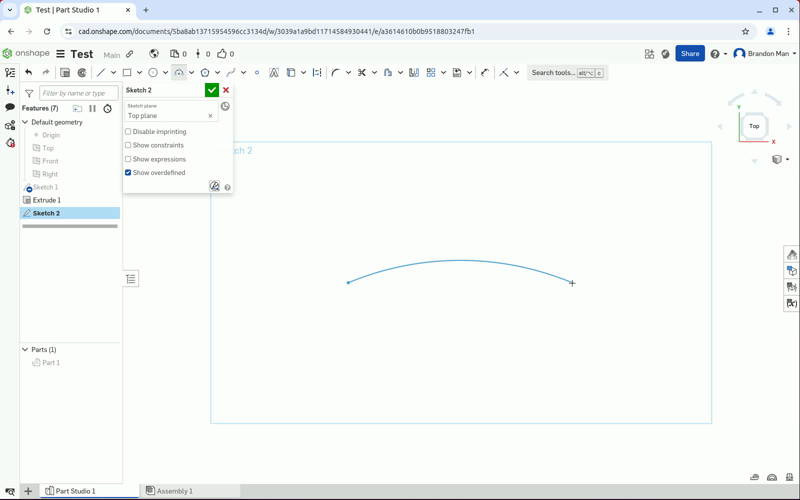
click(572, 282)
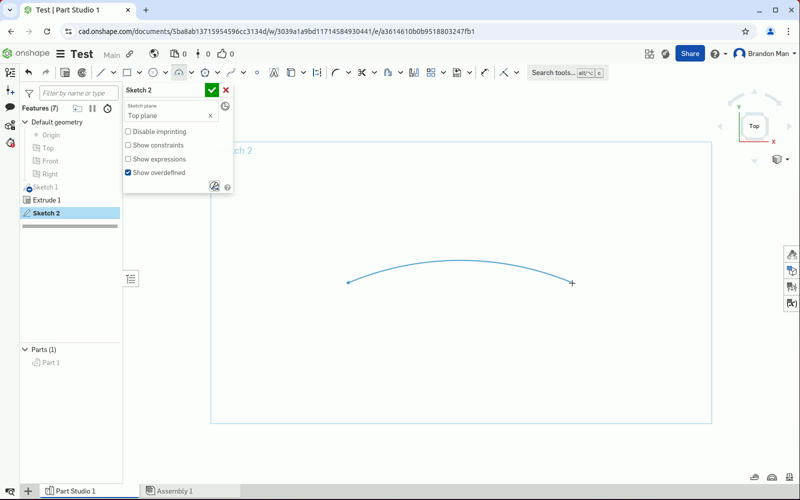
mouse_move(460, 394)
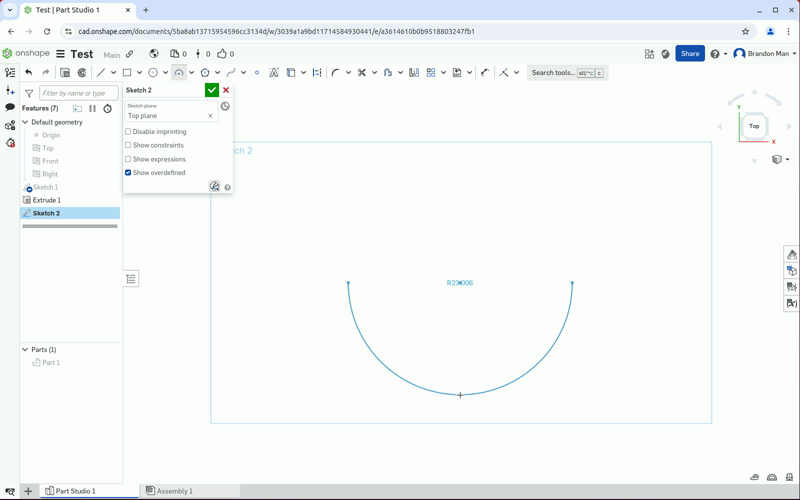
click(460, 394)
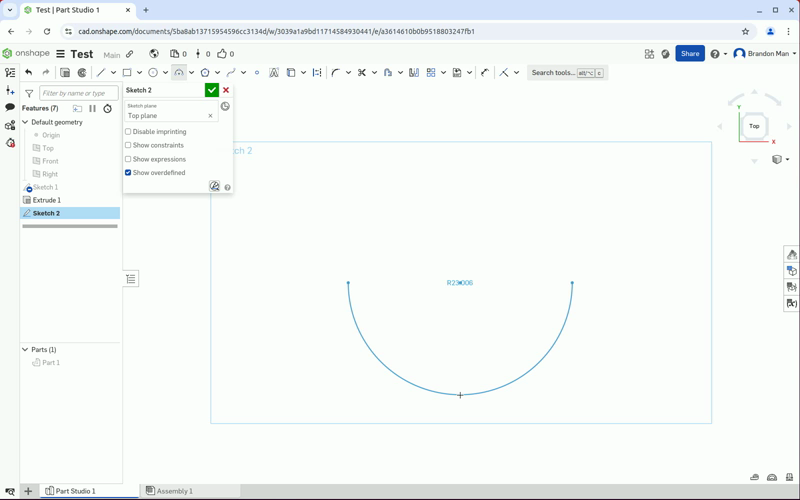
key_up(shift)
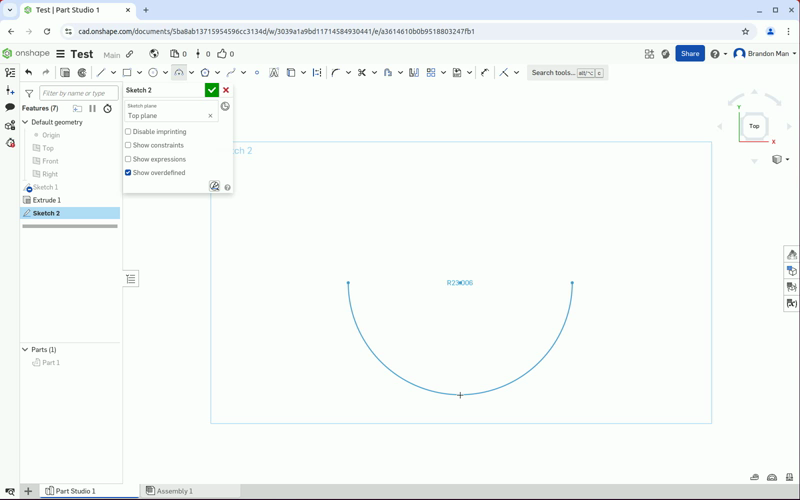
key(esc)
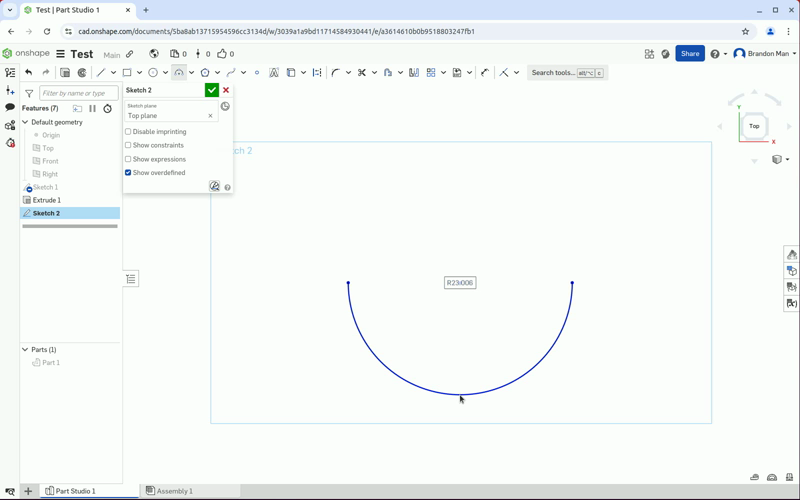
key(l)
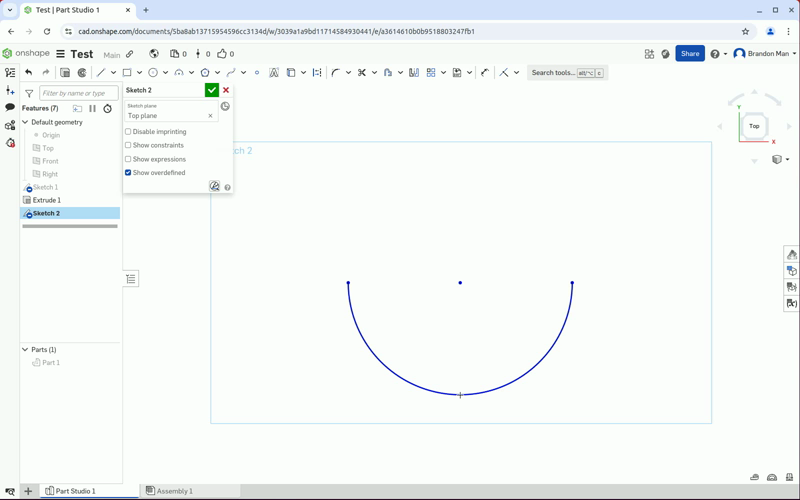
mouse_move(572, 282)
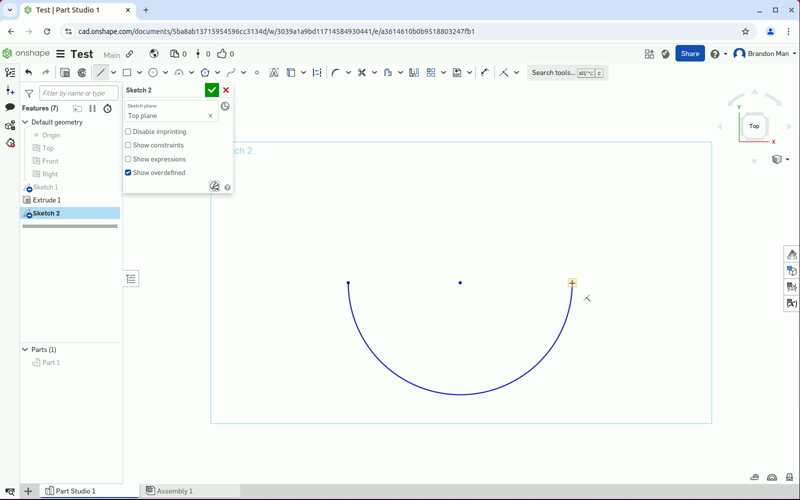
click(572, 282)
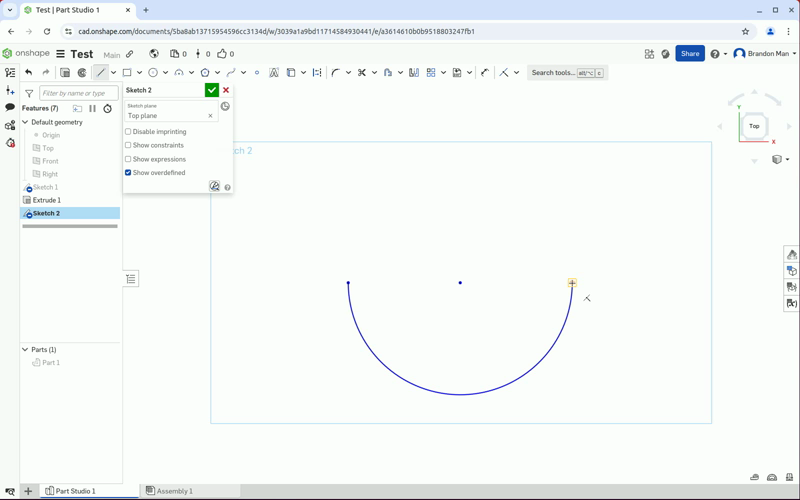
key_down(shift)
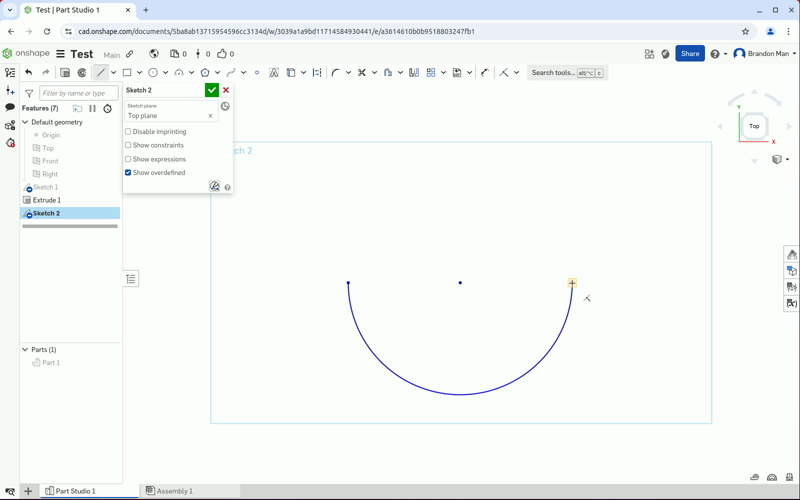
mouse_move(461, 282)
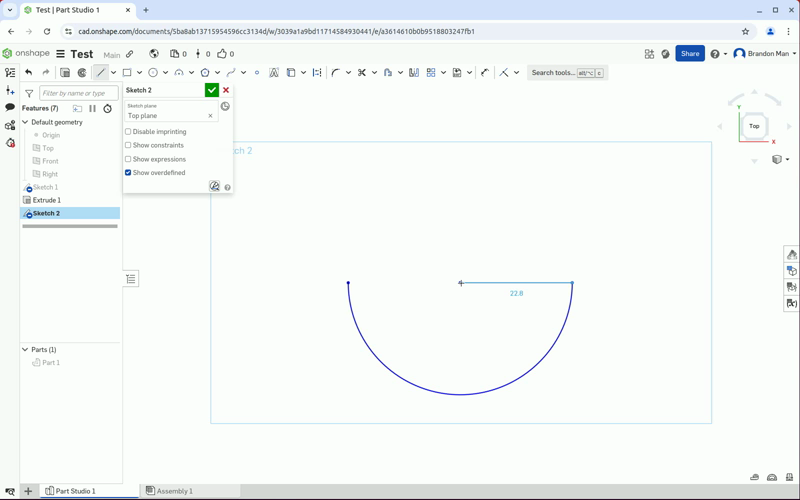
scroll(6)
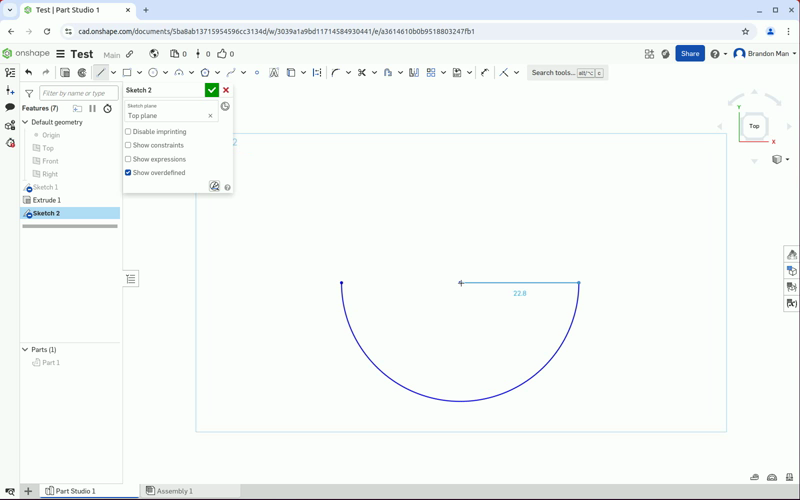
scroll(6)
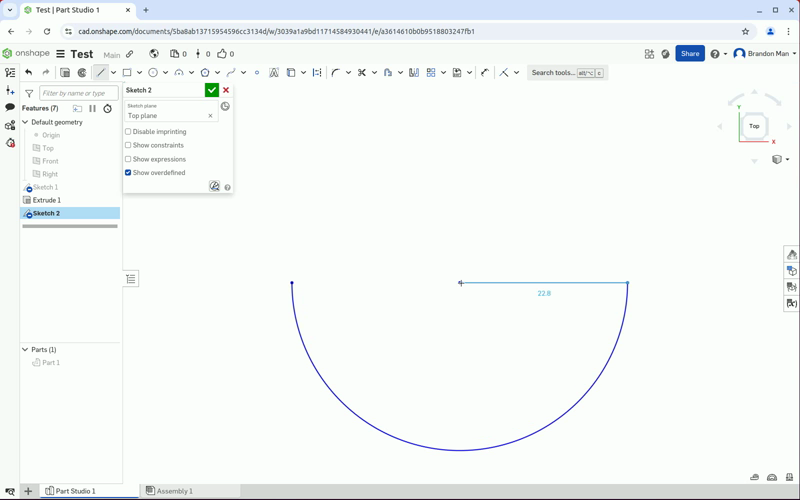
scroll(6)
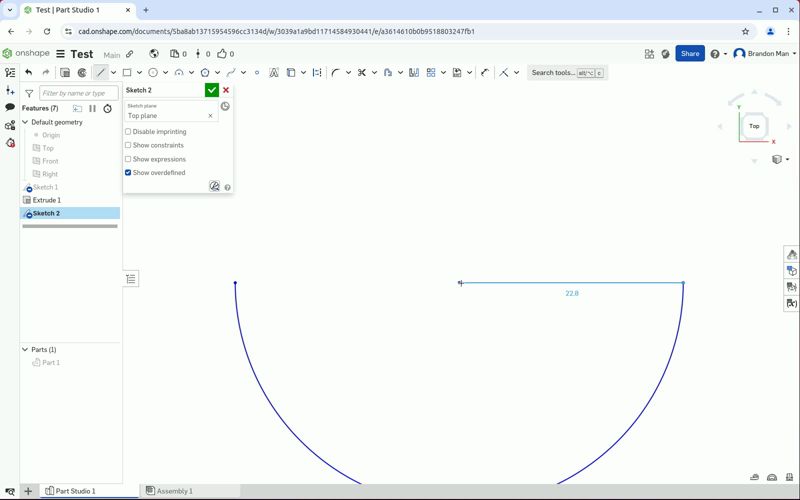
scroll(6)
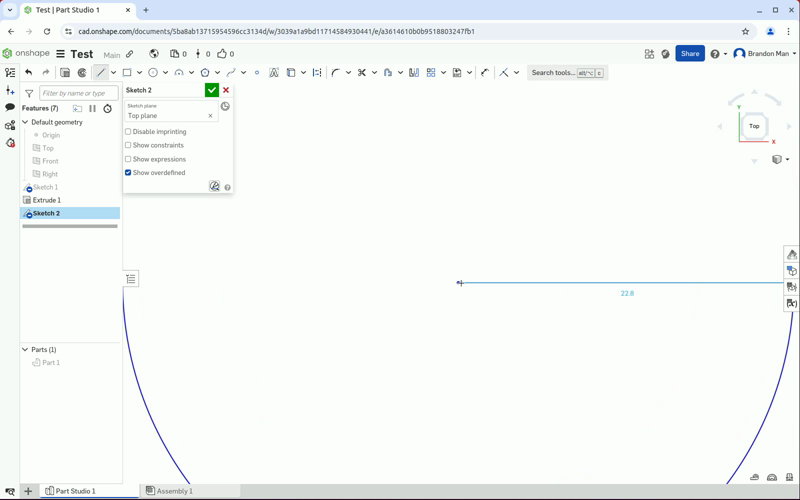
scroll(6)
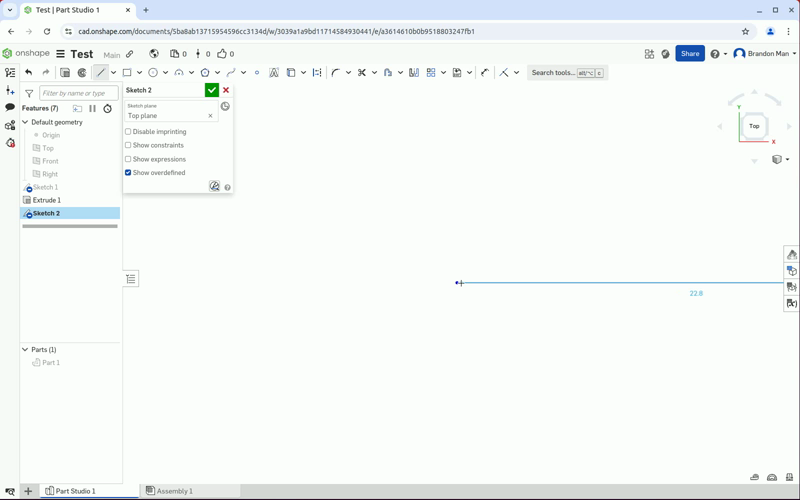
scroll(6)
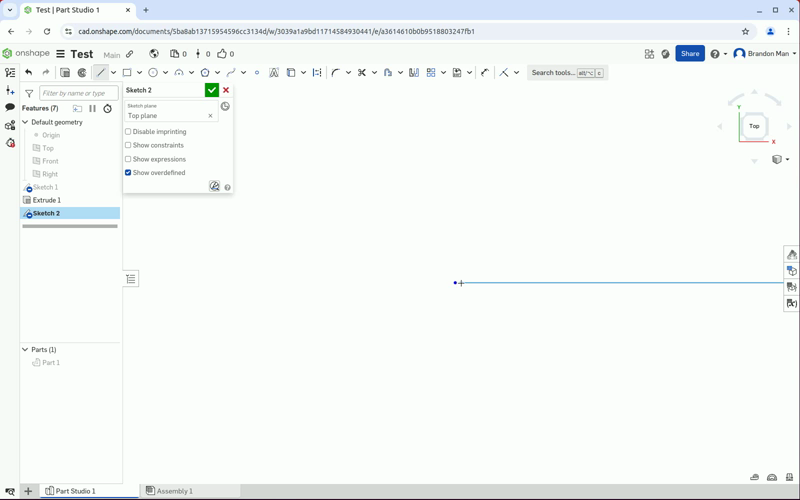
scroll(6)
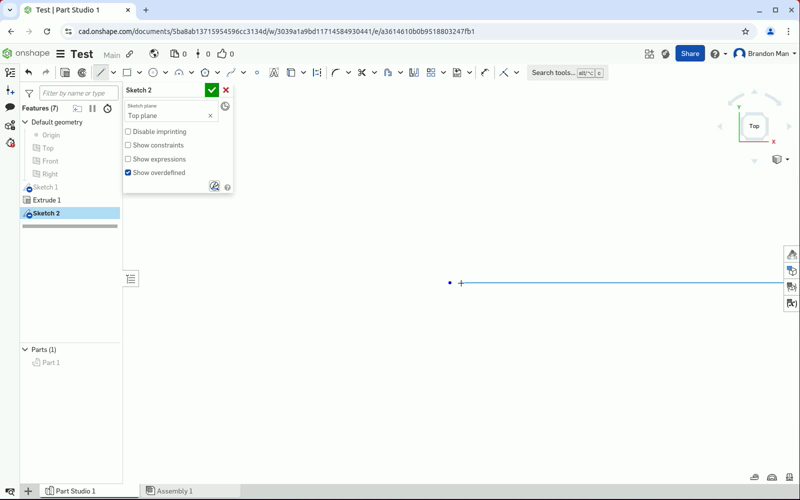
click(461, 282)
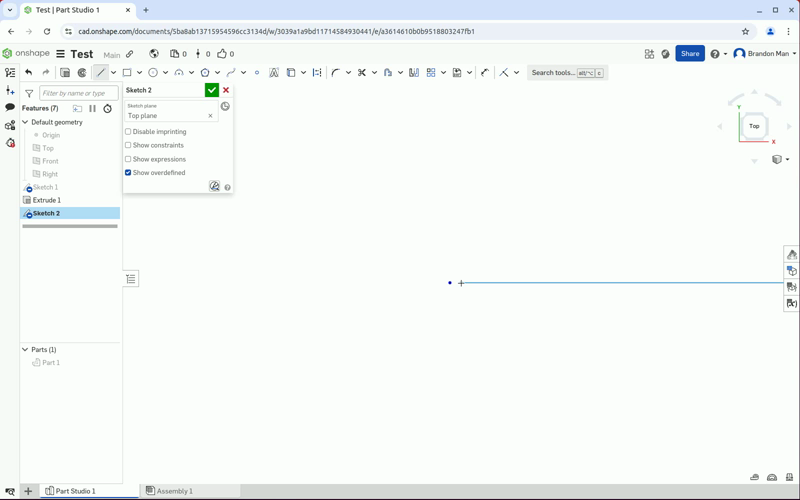
scroll(-6)
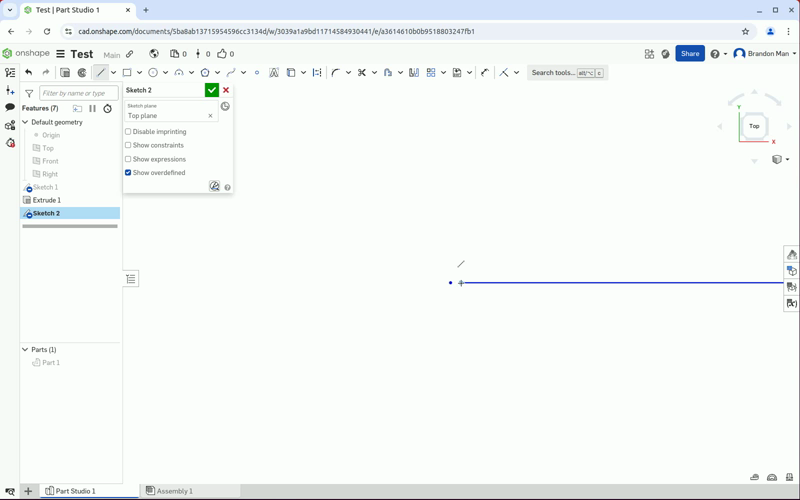
scroll(-6)
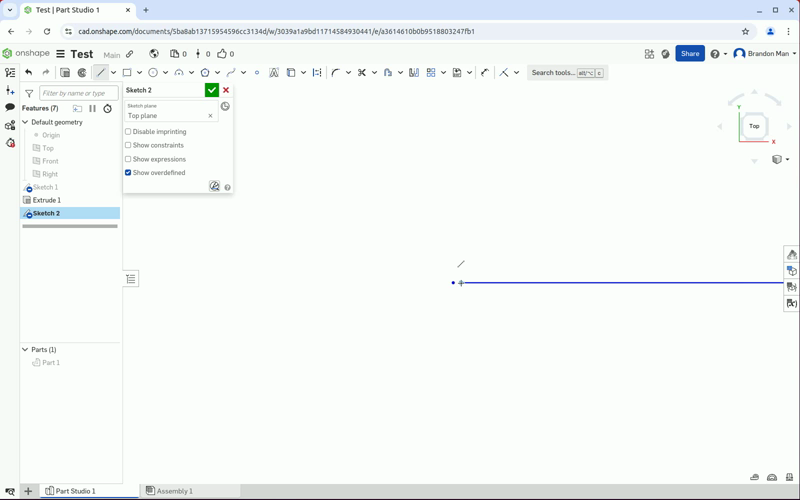
scroll(-6)
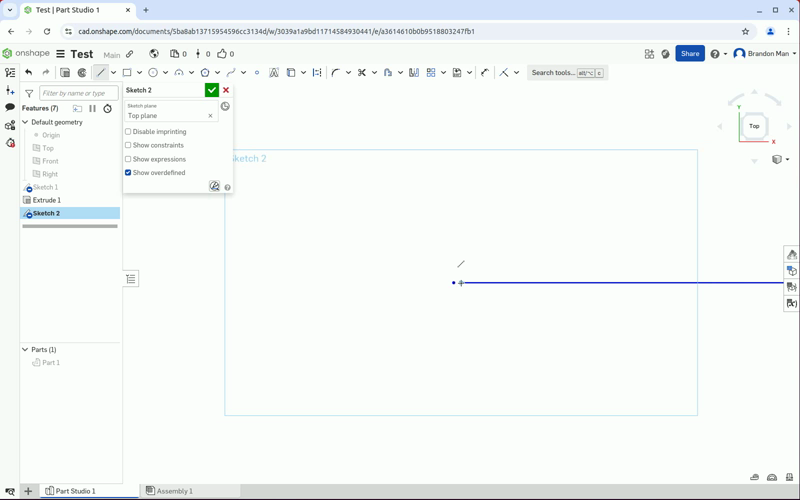
scroll(-6)
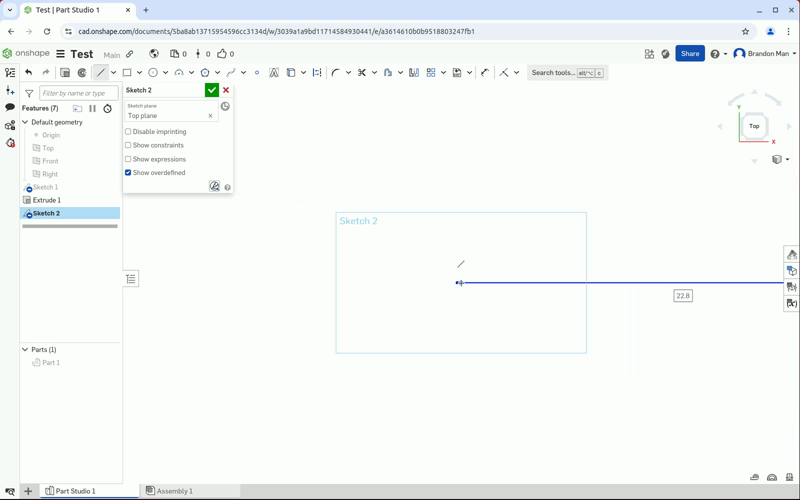
scroll(-6)
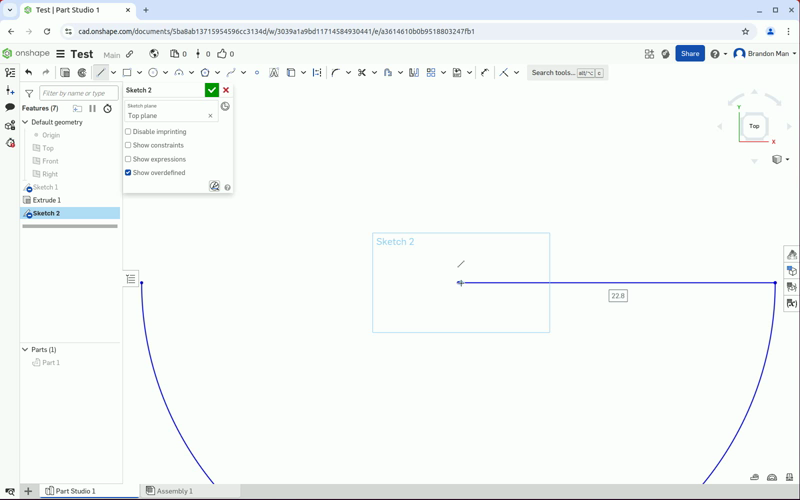
scroll(-6)
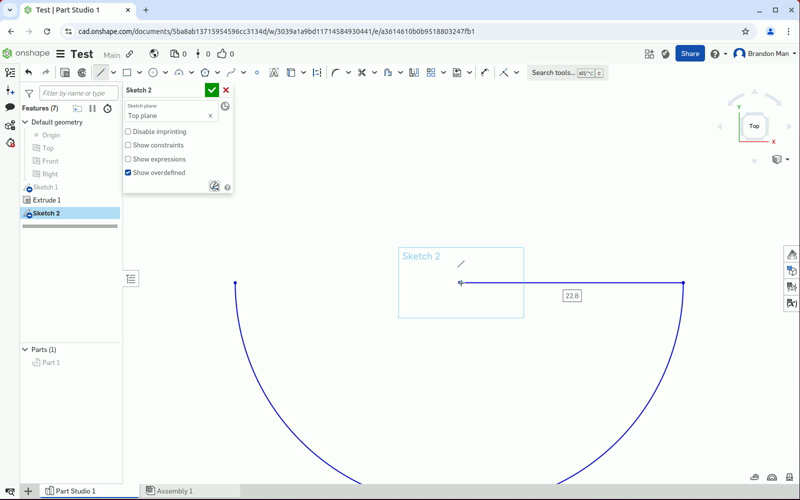
scroll(-6)
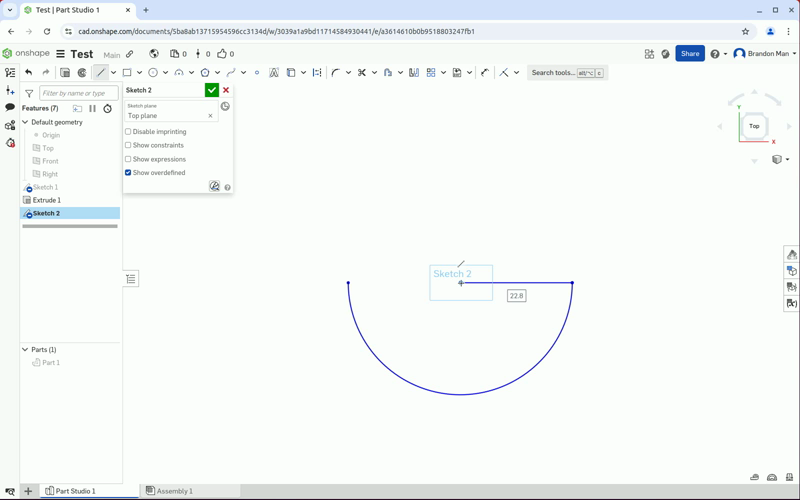
key_up(shift)
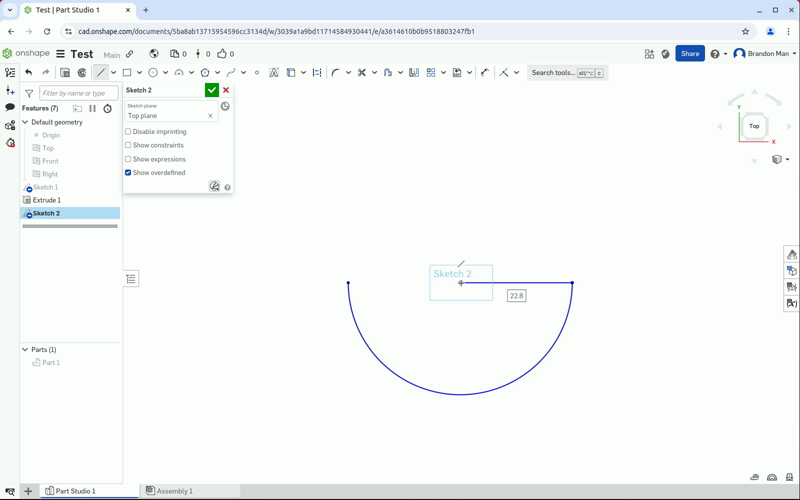
key_down(shift)
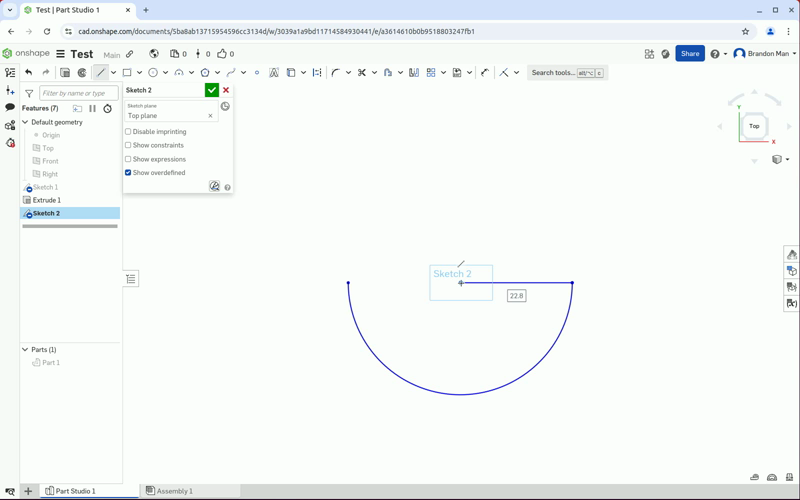
mouse_move(348, 282)
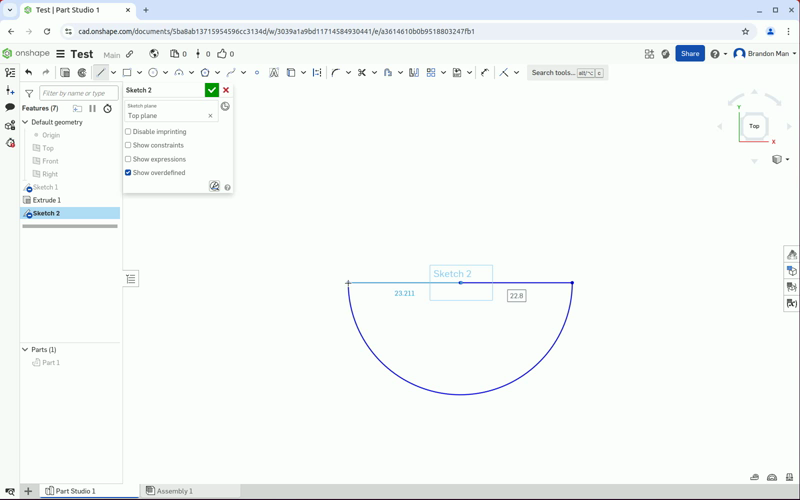
key_up(shift)
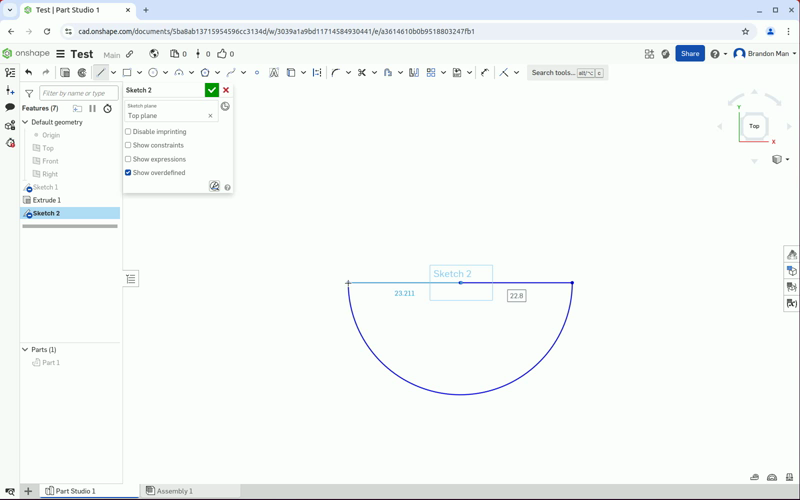
click(348, 282)
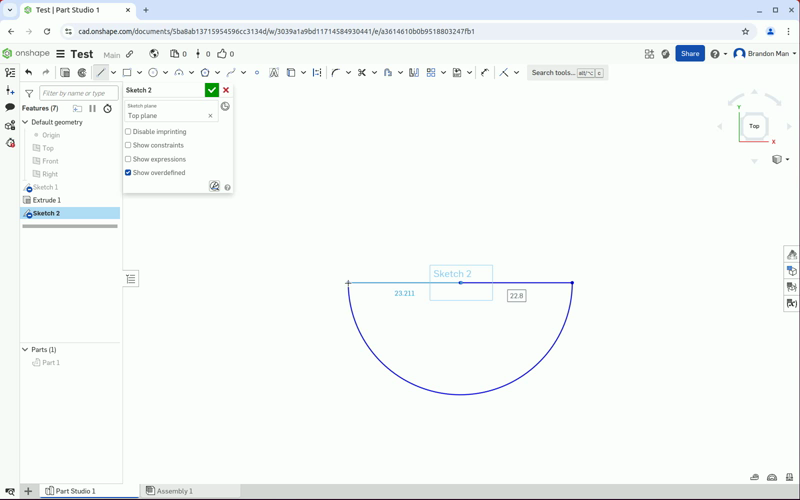
key(esc)
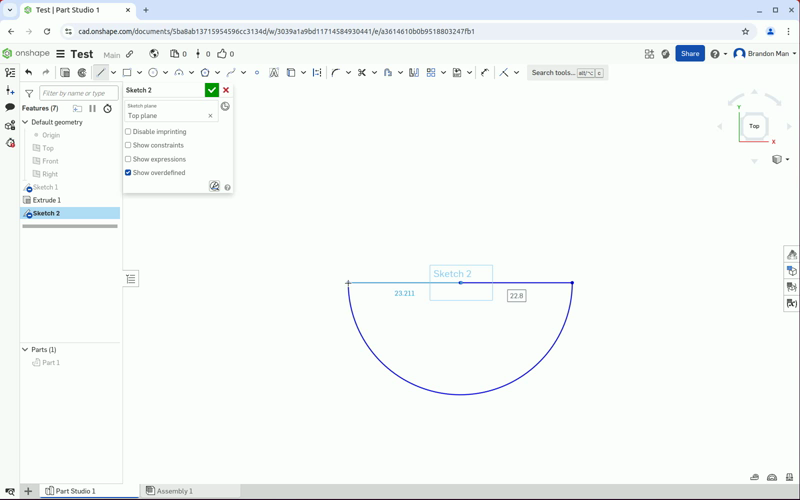
mouse_move(463, 371)
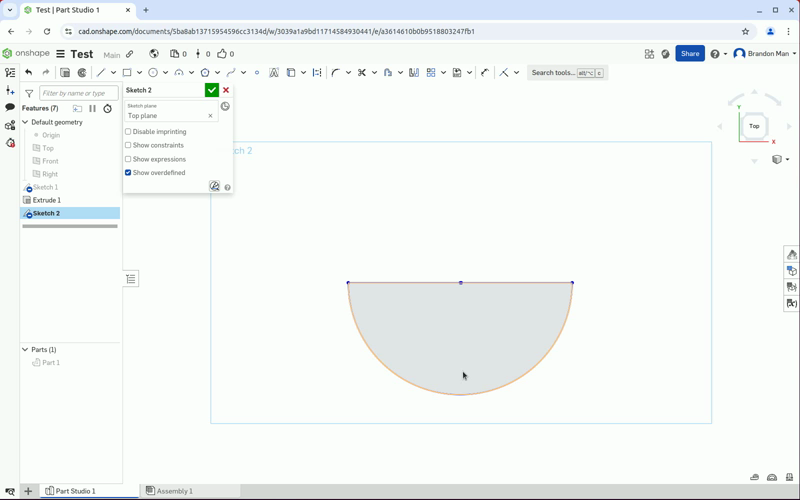
click(463, 371)
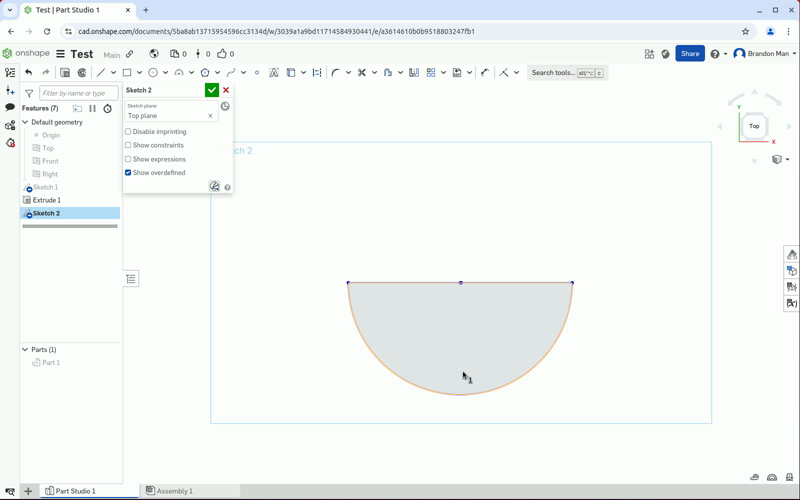
mouse_move(73, 352)
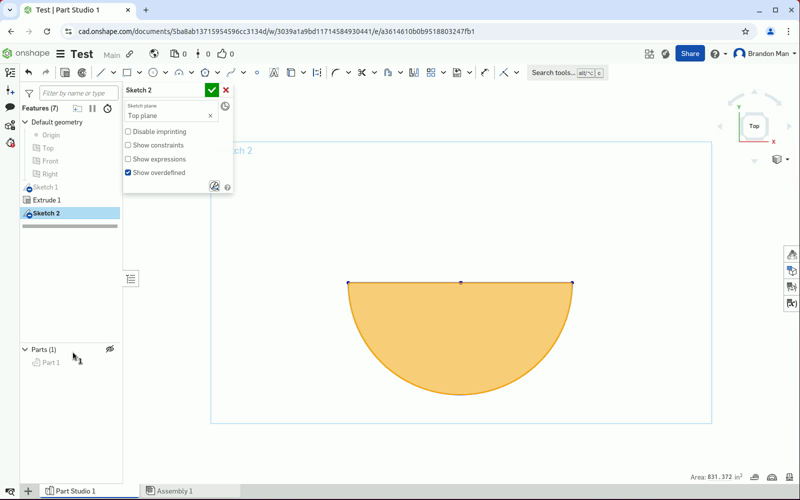
key(shift+y)
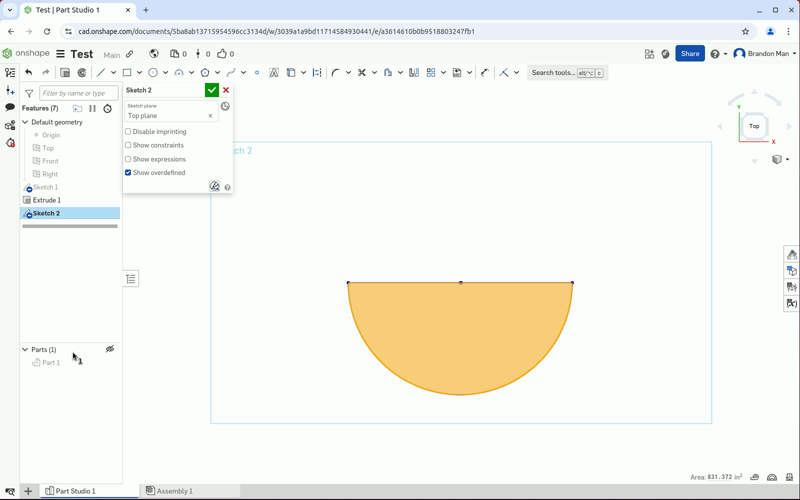
key(shift+e)
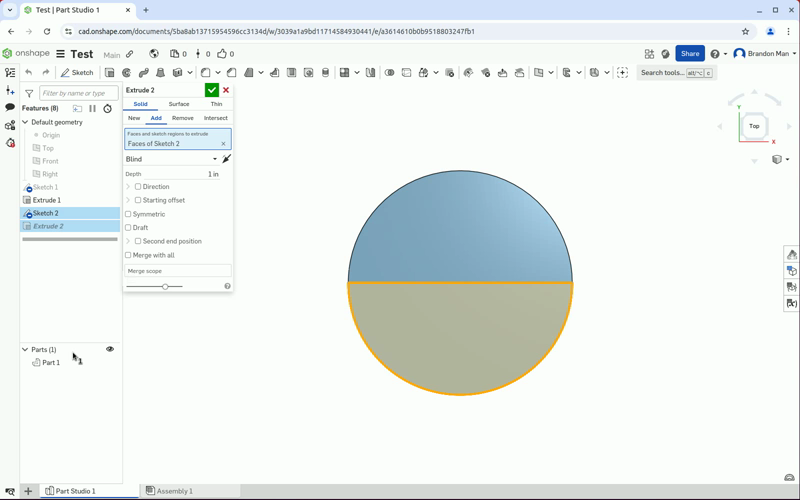
mouse_move(143, 106)
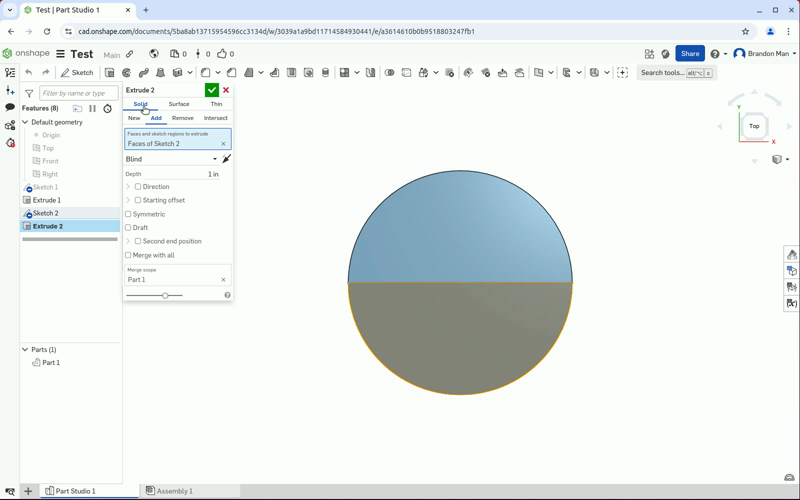
click(143, 106)
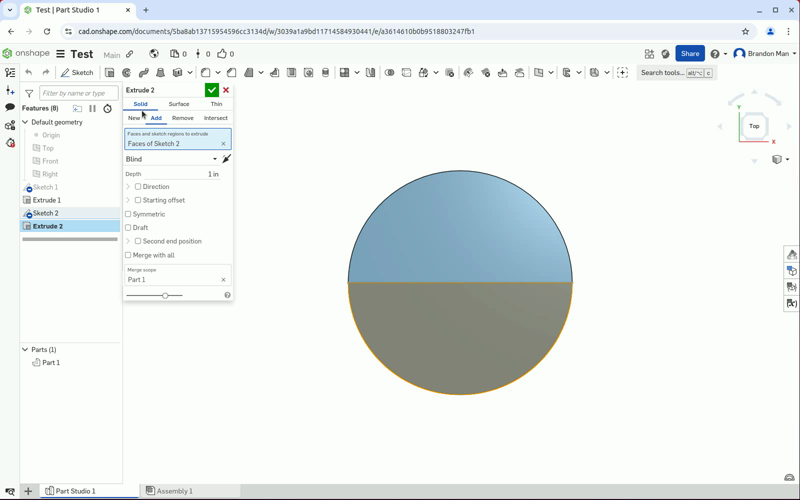
mouse_move(137, 120)
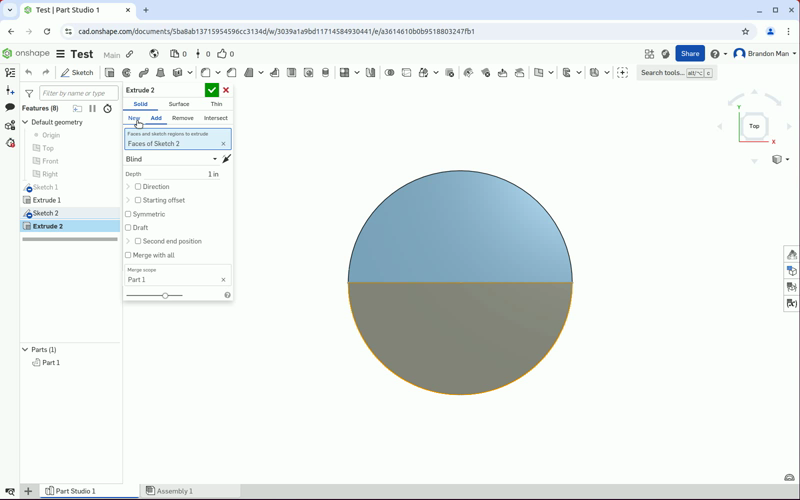
click(137, 120)
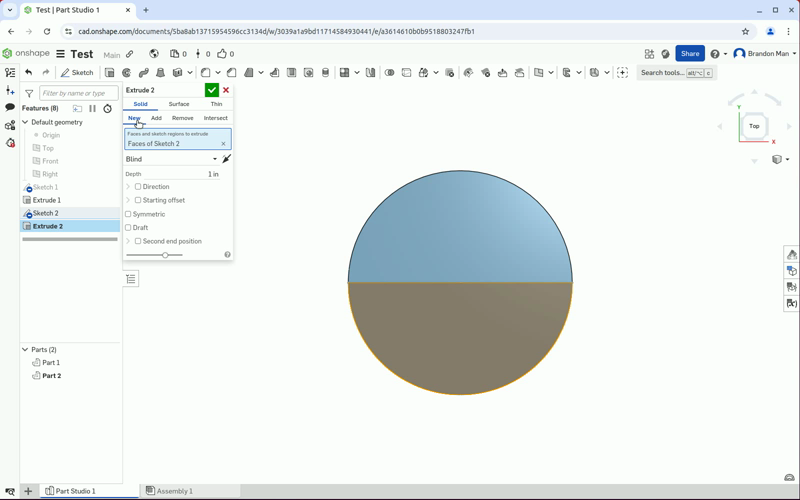
key(tab, 4)
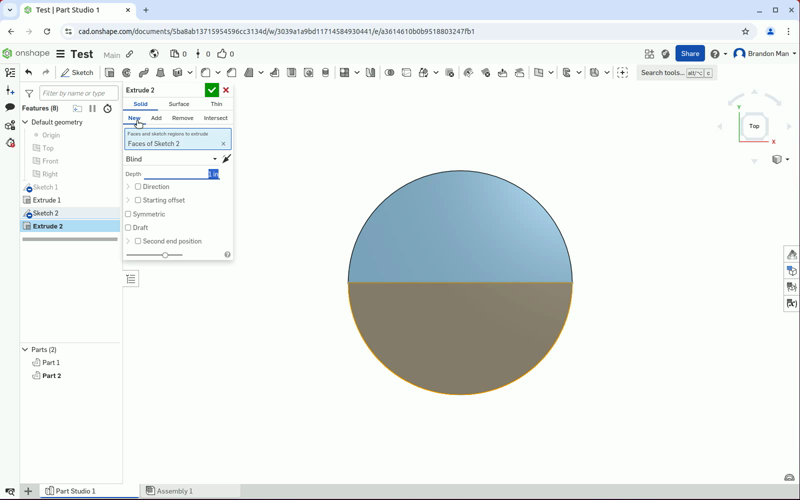
text(10.591)
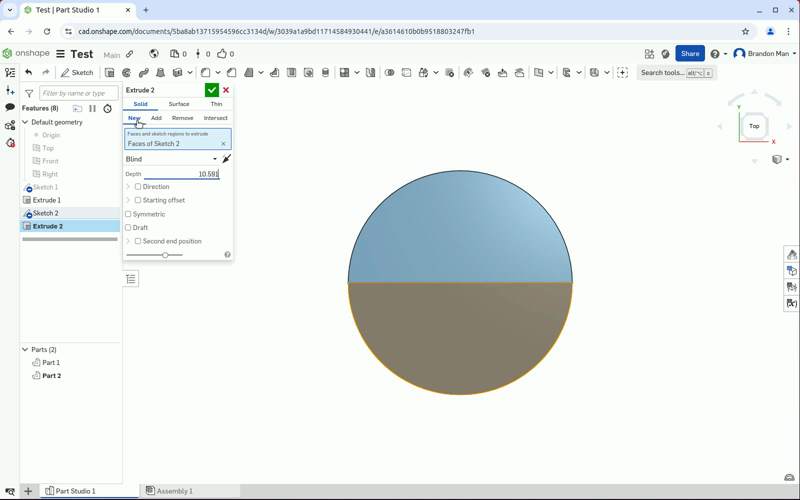
key(enter)
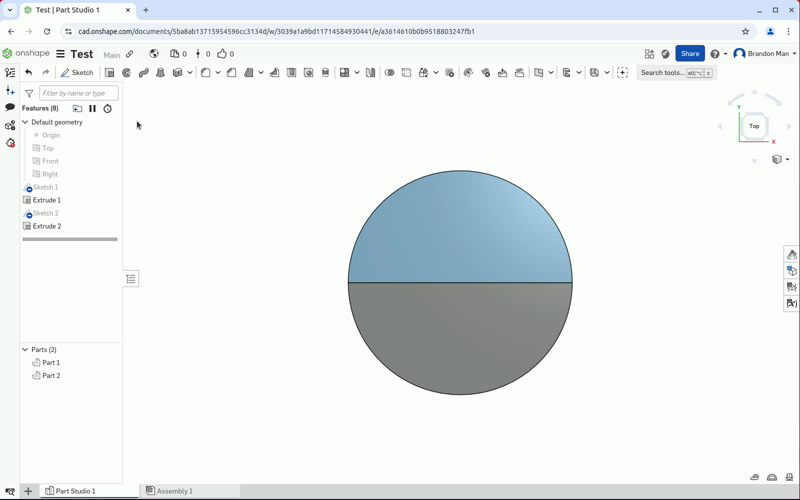
key(shift+h)
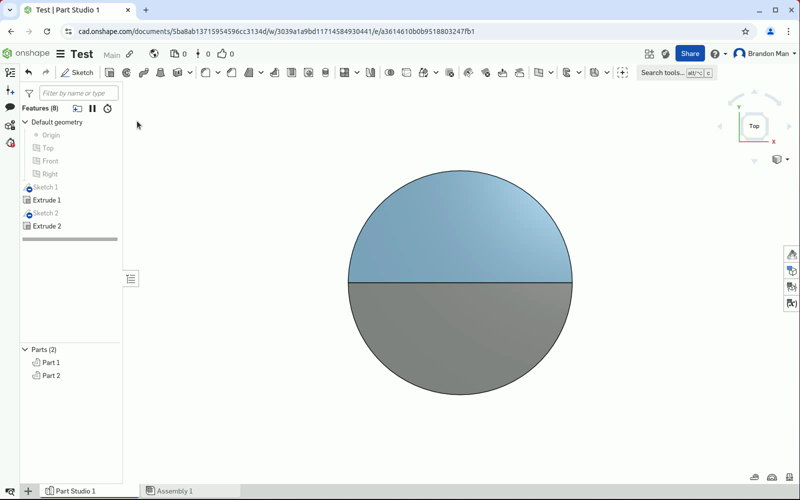
key(shift+h)
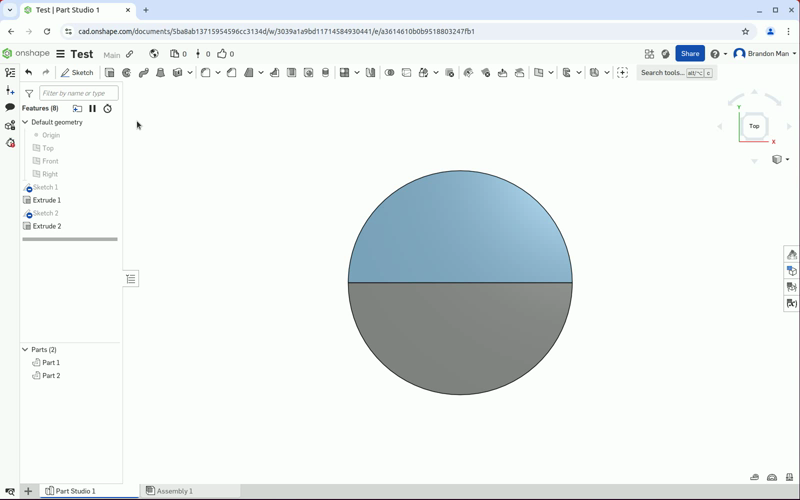
mouse_move(73, 189)
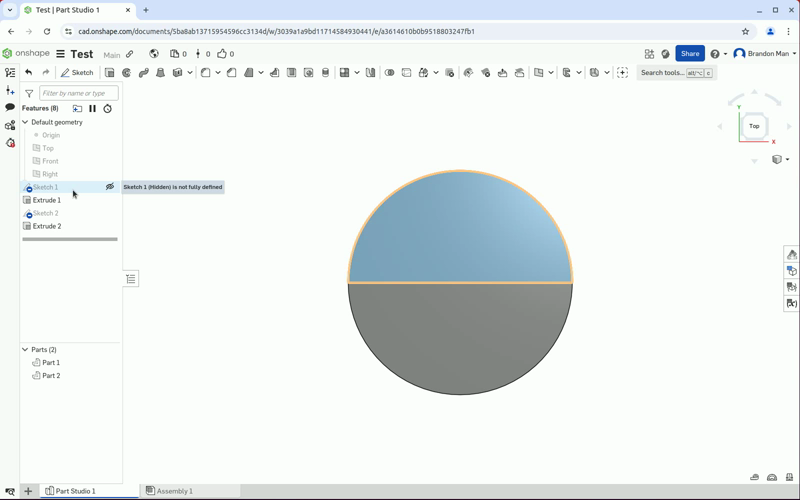
click(73, 189)
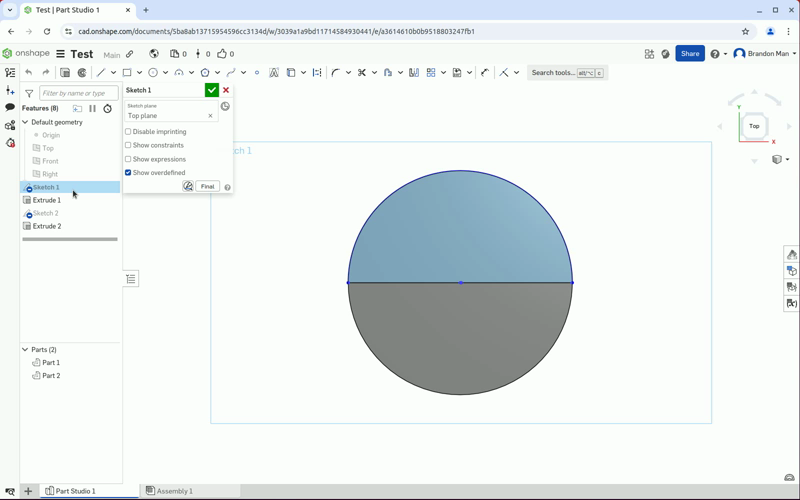
mouse_move(229, 92)
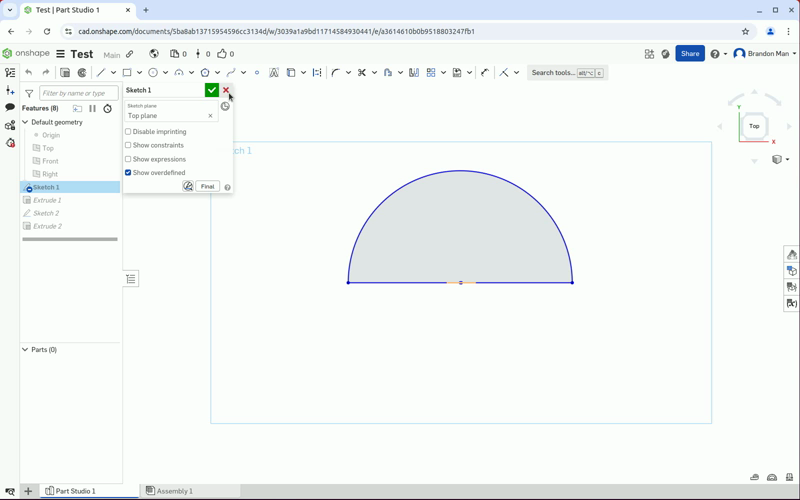
click(229, 92)
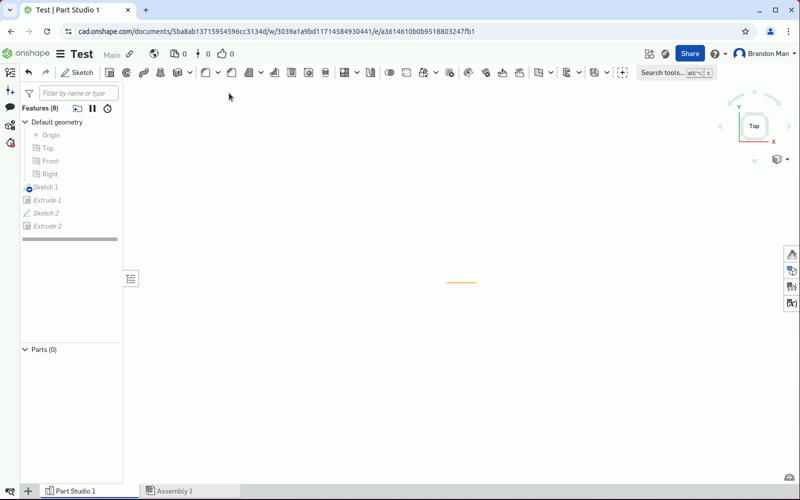
mouse_move(541, 75)
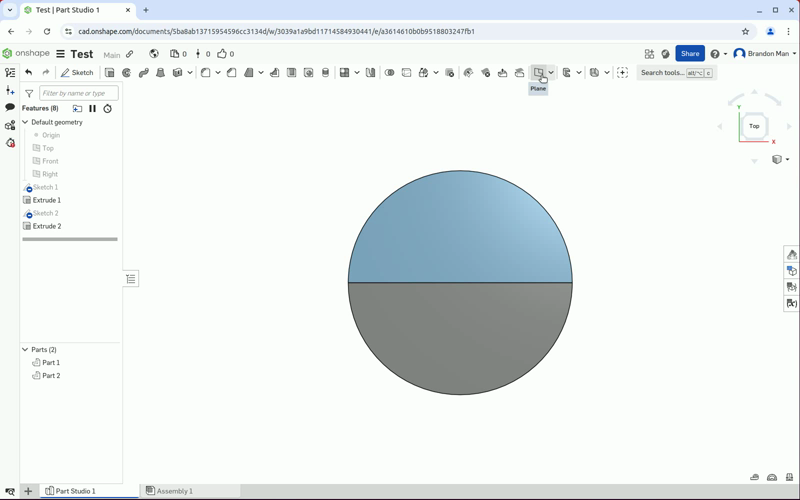
click(541, 75)
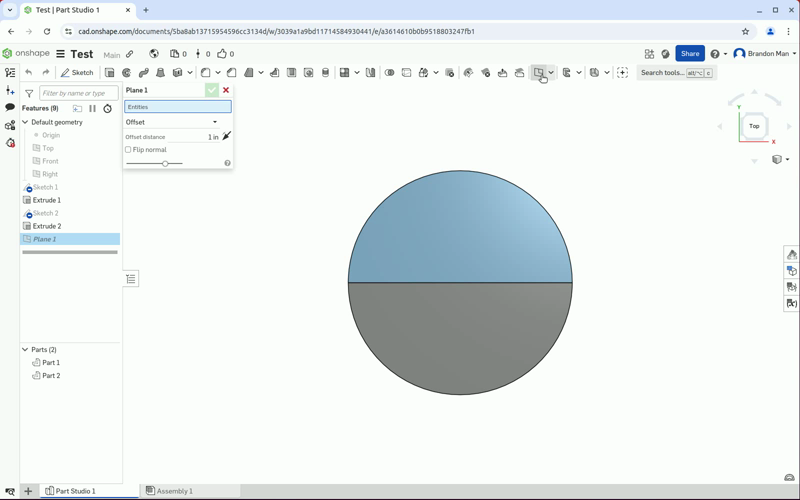
mouse_move(73, 150)
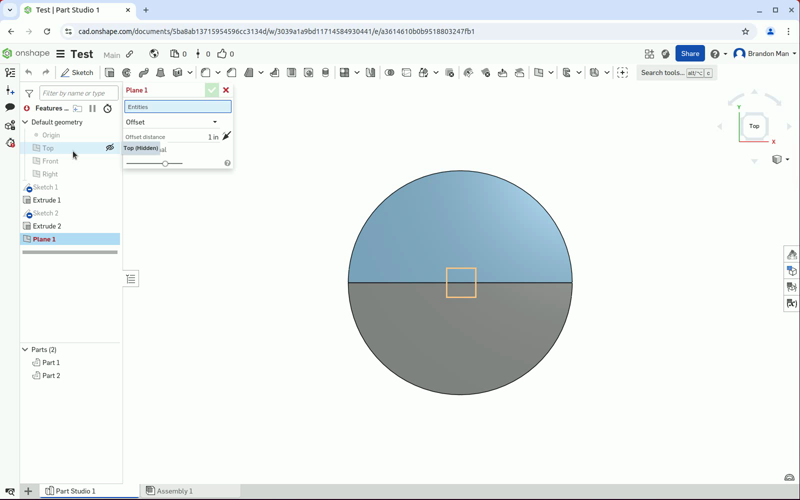
click(73, 150)
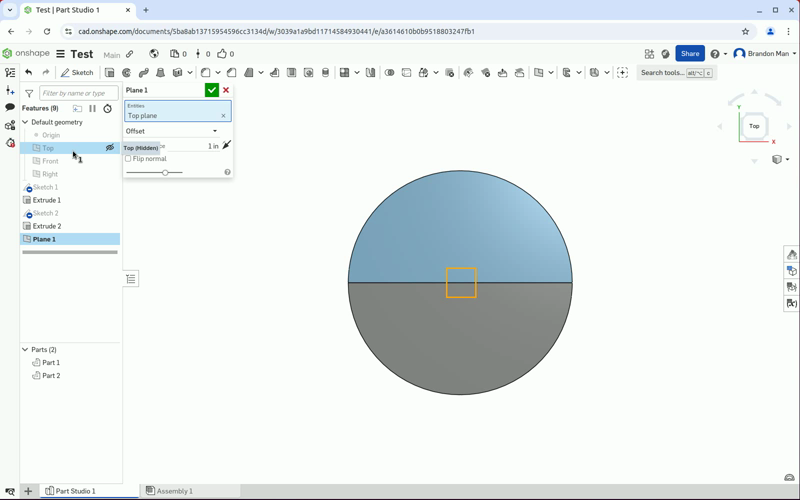
key(tab, 2)
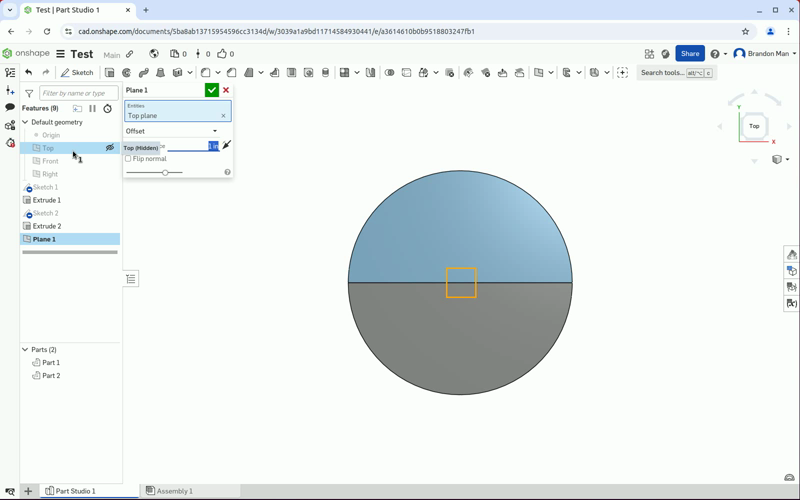
text(10.599)
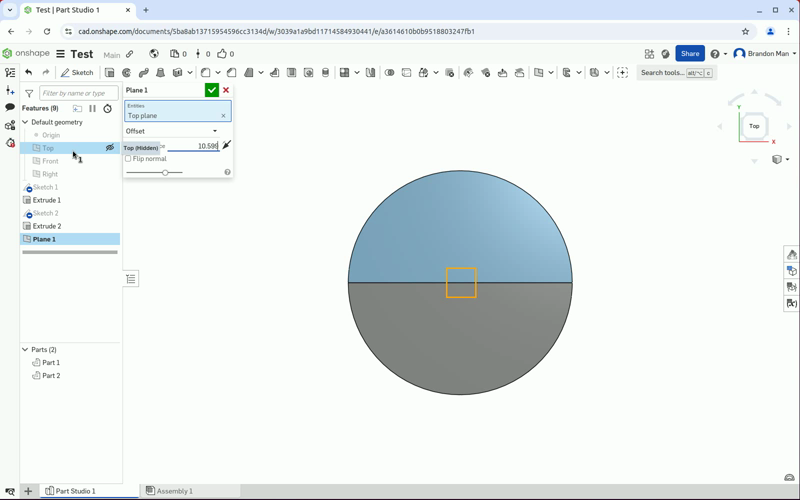
key(enter, 2)
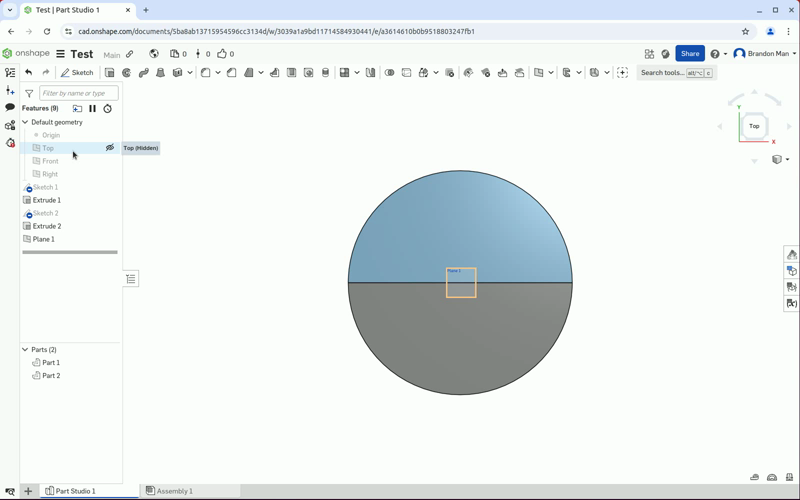
key(shift+s)
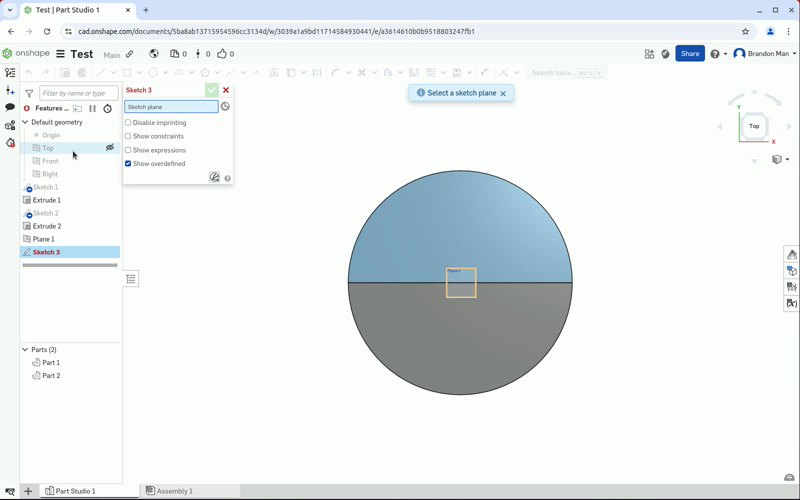
mouse_move(73, 241)
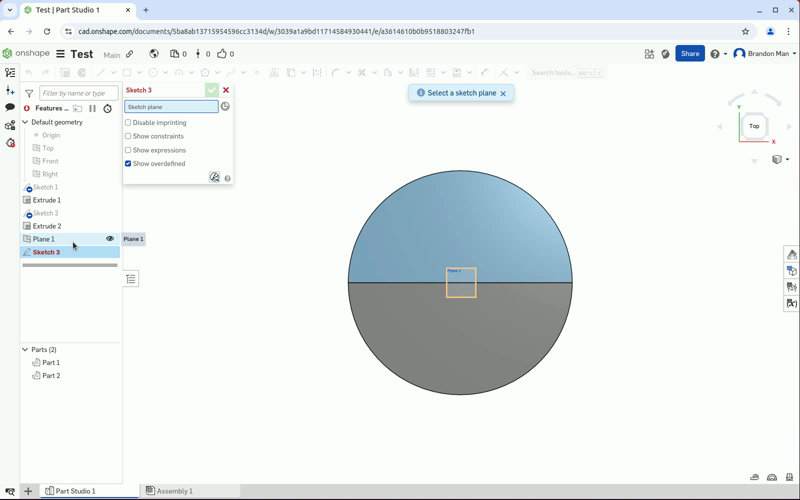
click(73, 241)
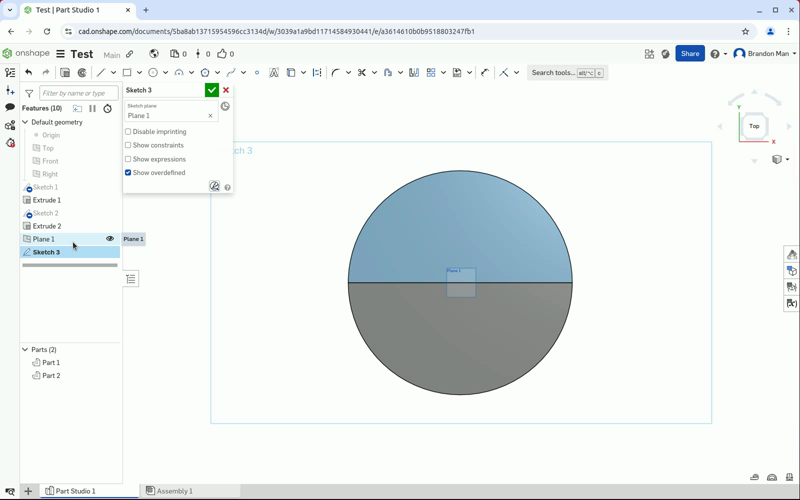
mouse_move(73, 352)
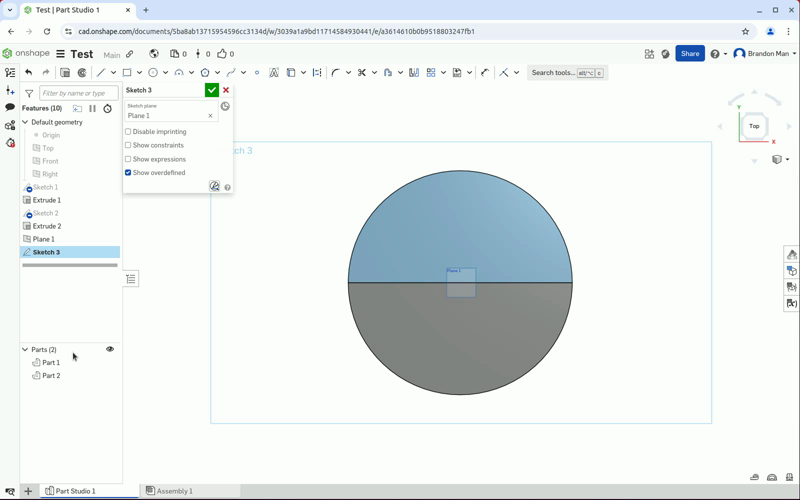
key(y)
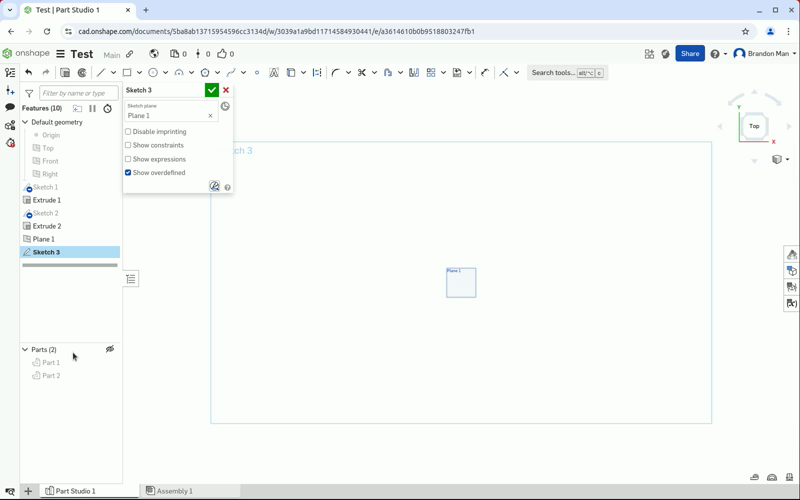
key(l)
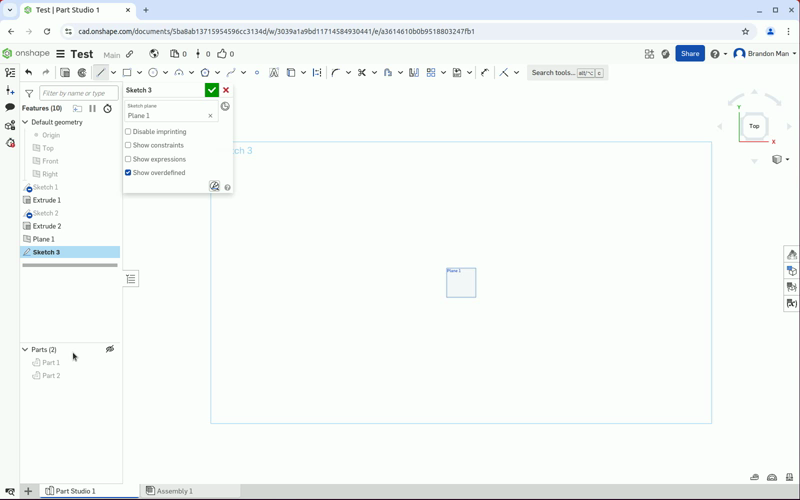
key_down(shift)
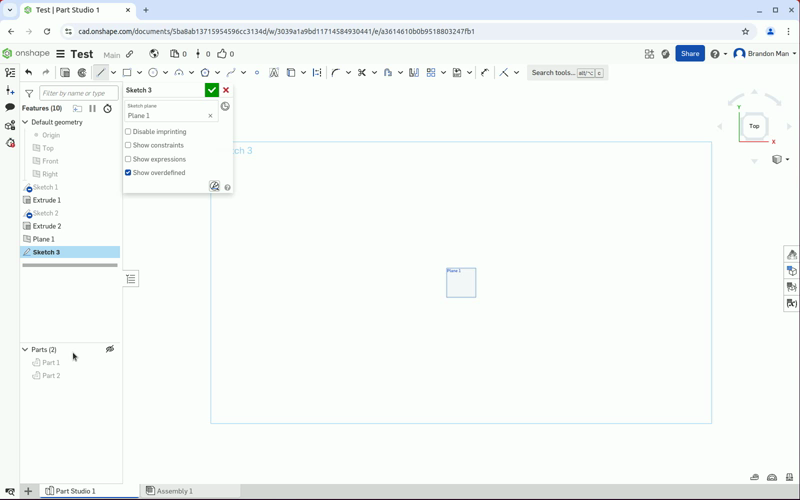
mouse_move(358, 282)
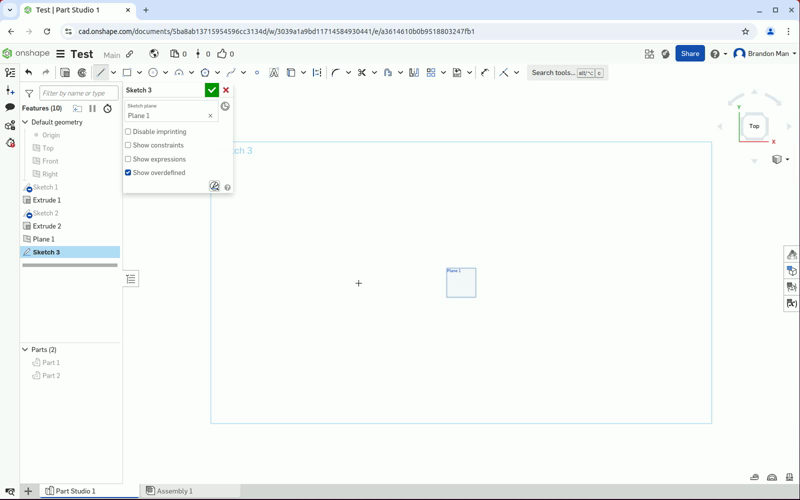
click(358, 282)
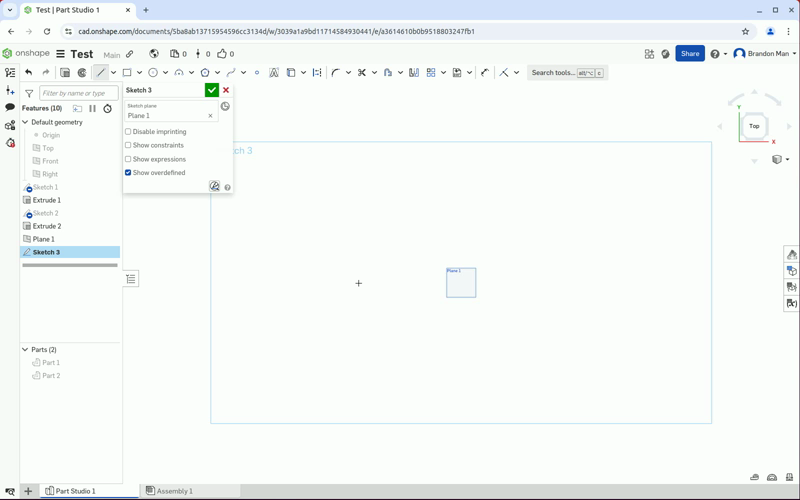
key_up(shift)
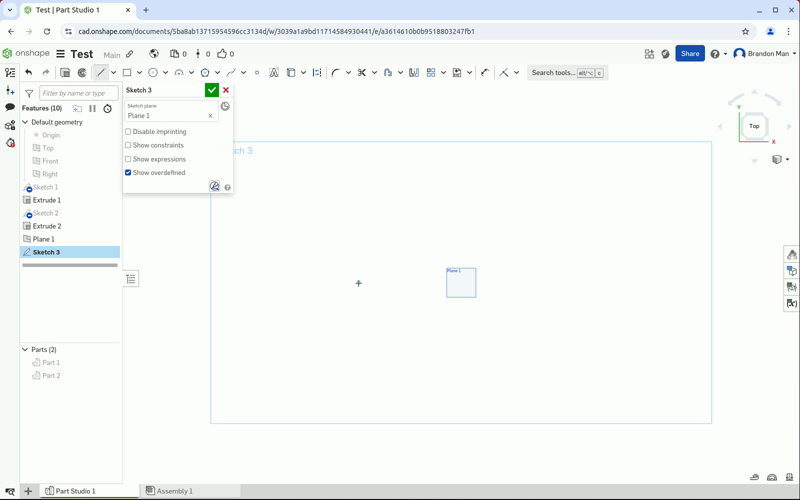
key_down(shift)
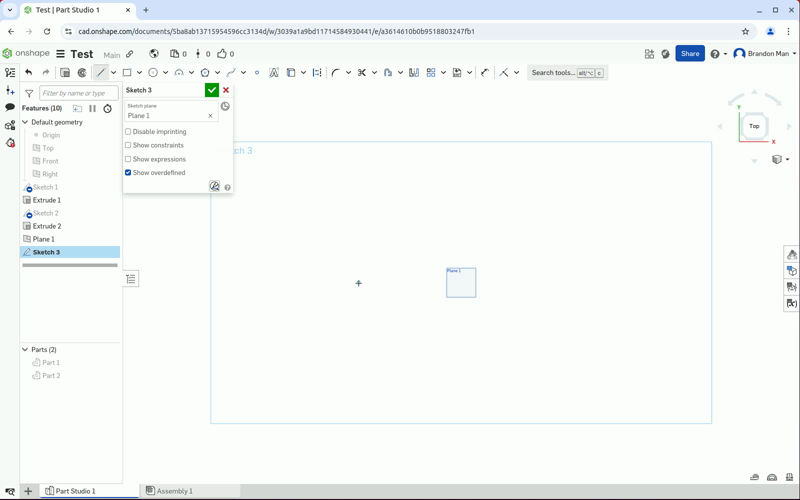
mouse_move(461, 282)
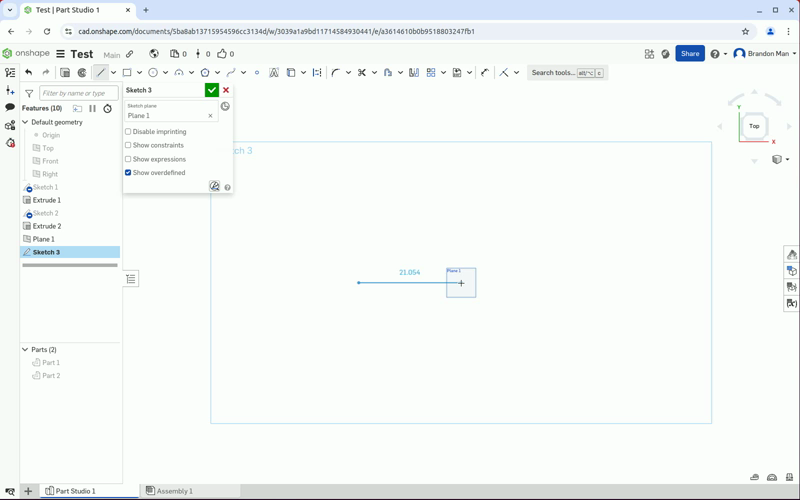
click(461, 282)
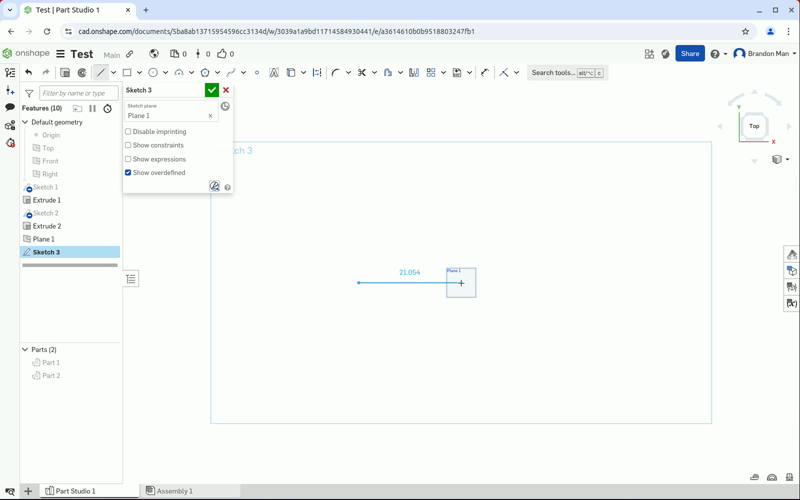
key_up(shift)
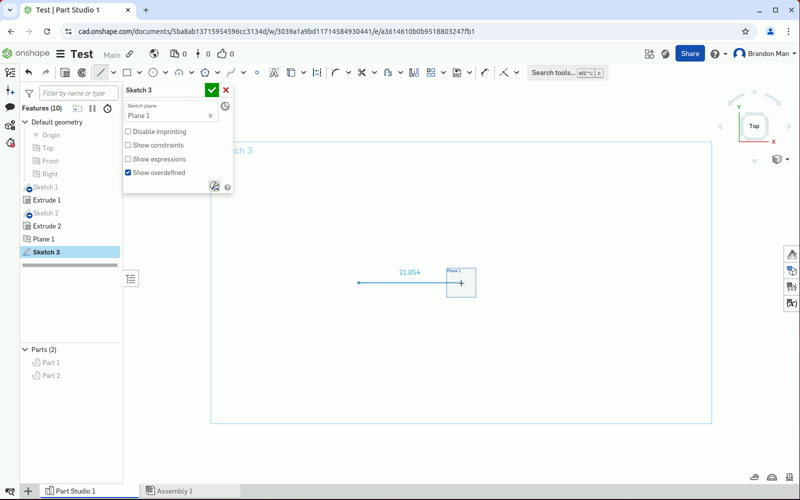
key_down(shift)
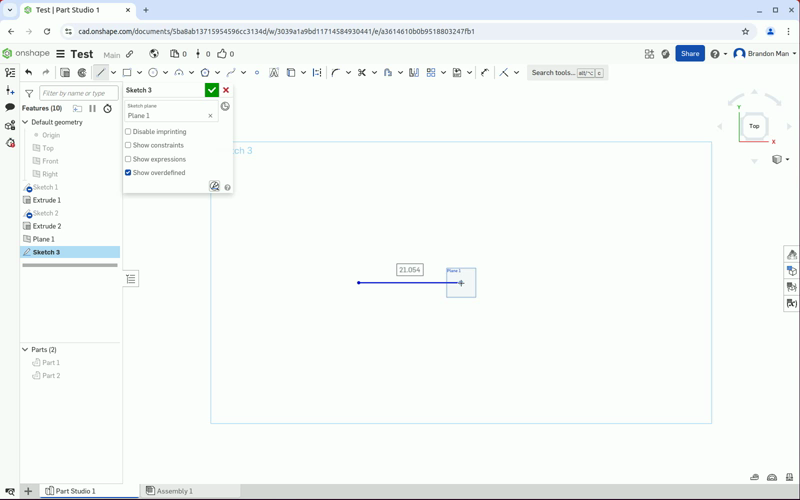
mouse_move(561, 282)
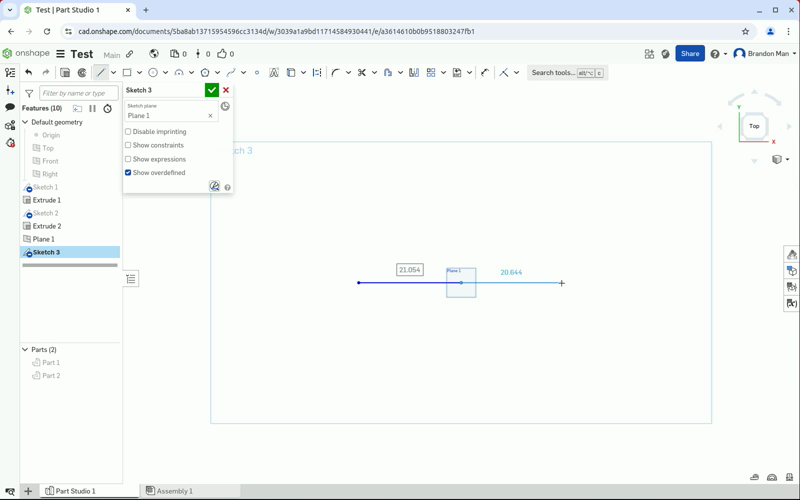
click(561, 282)
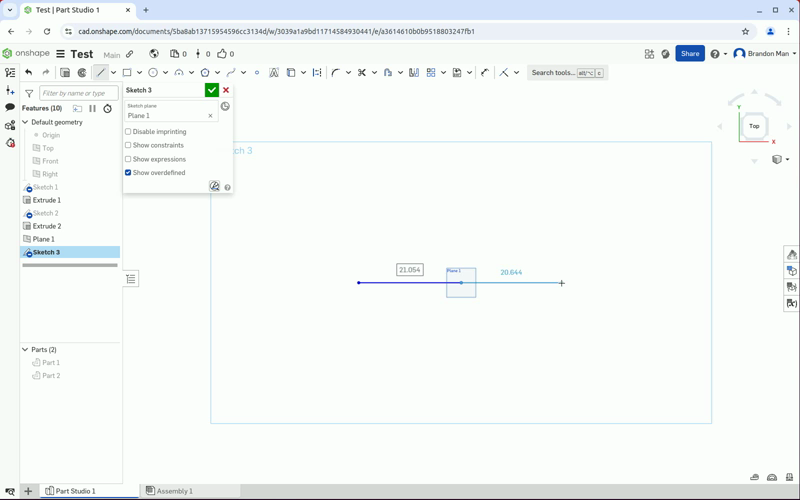
key_up(shift)
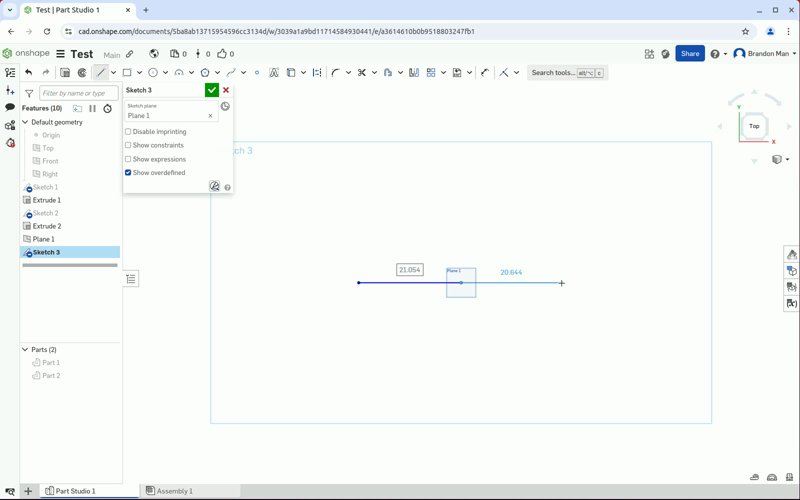
key(esc)
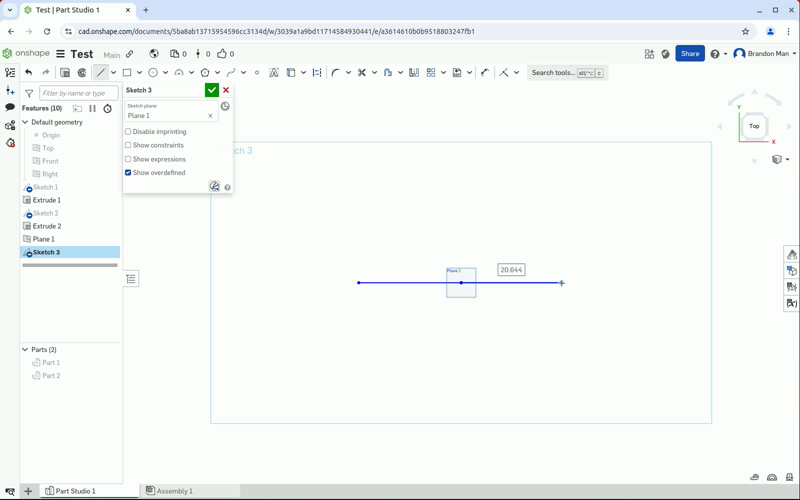
key(a)
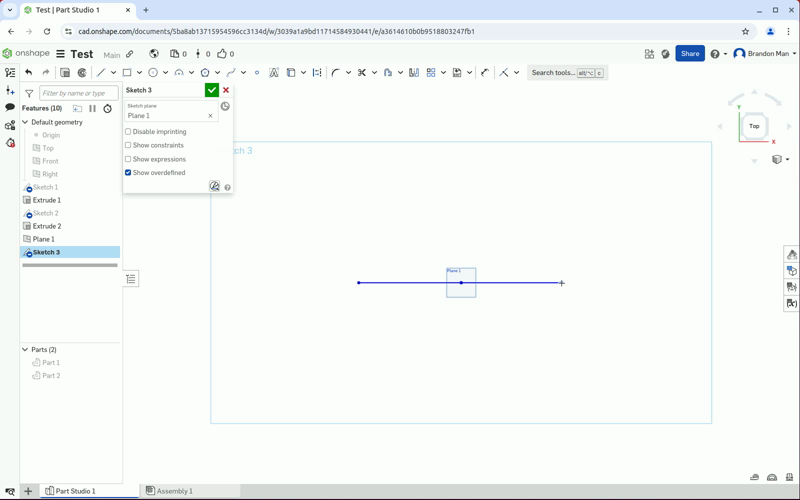
mouse_move(561, 282)
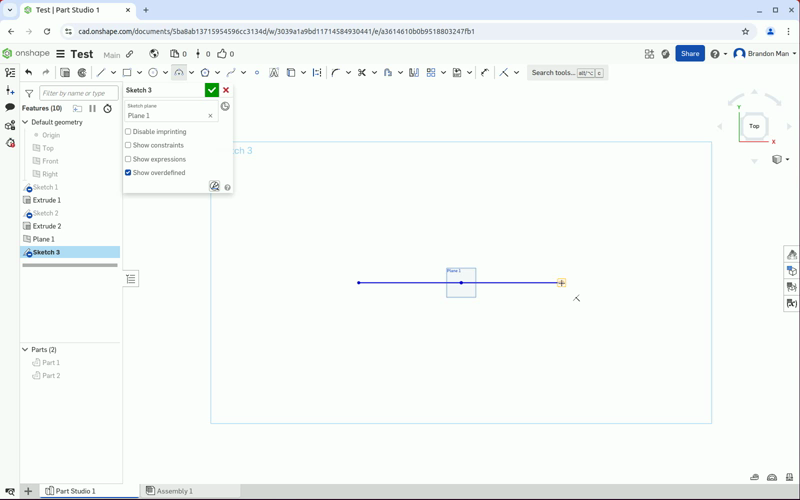
click(561, 282)
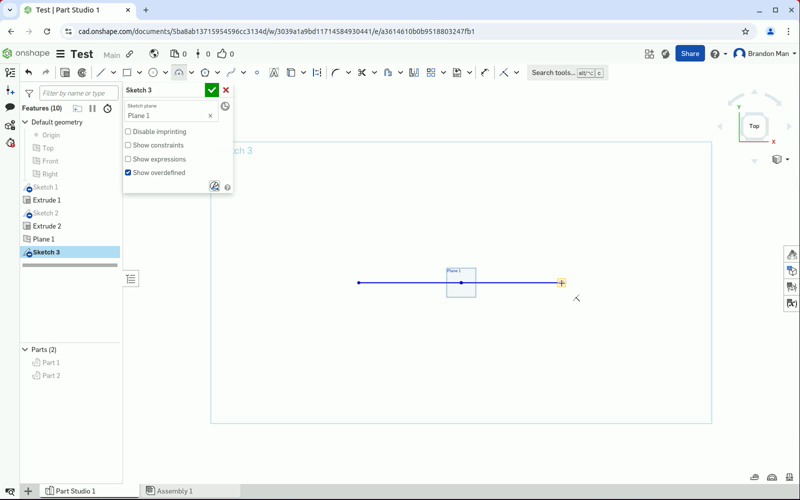
mouse_move(358, 282)
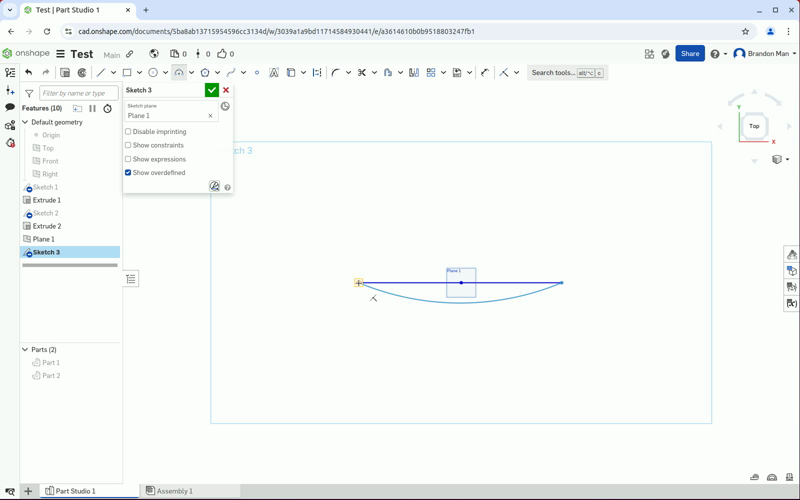
click(358, 282)
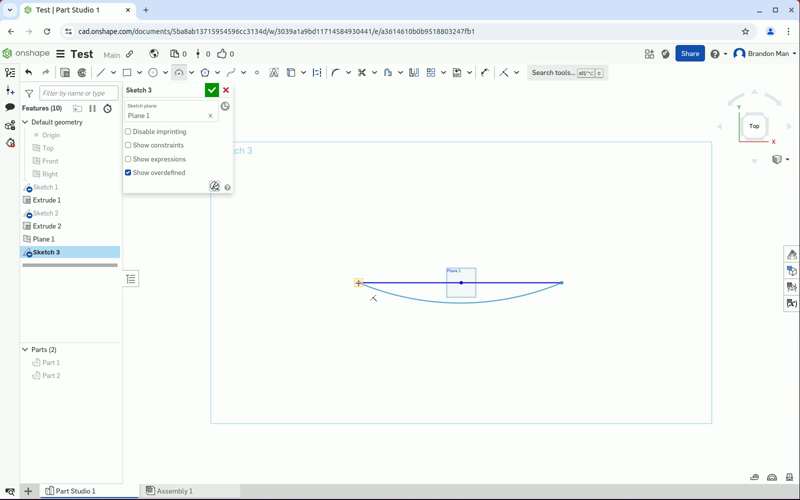
key_down(shift)
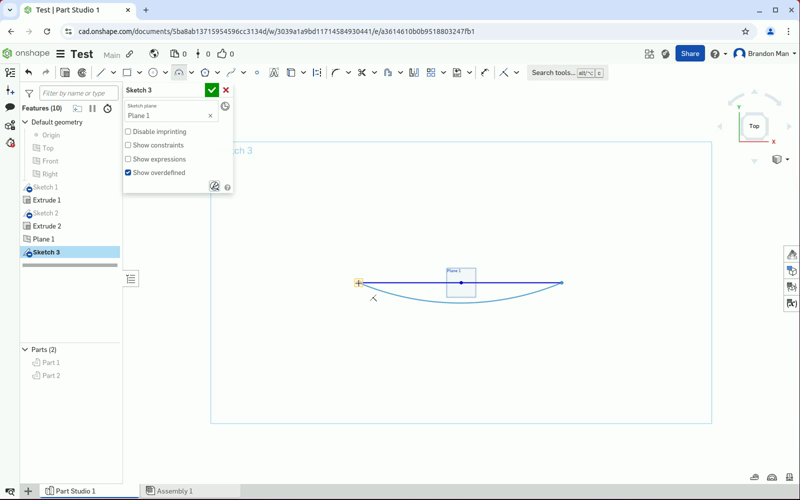
mouse_move(460, 181)
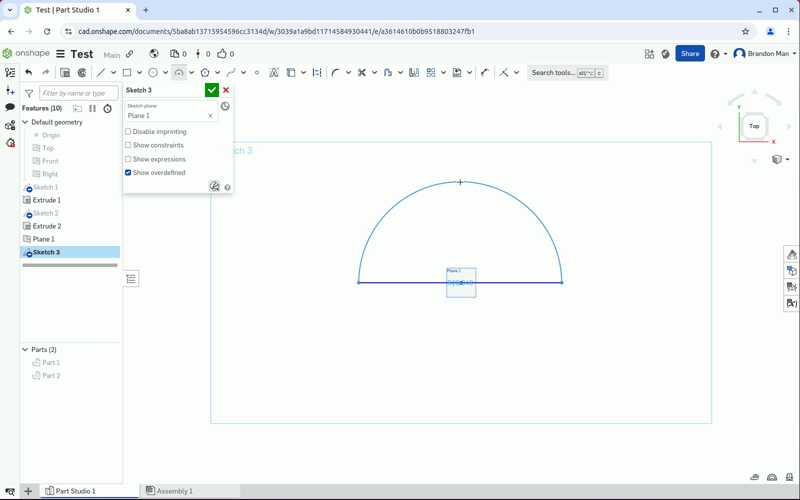
click(460, 181)
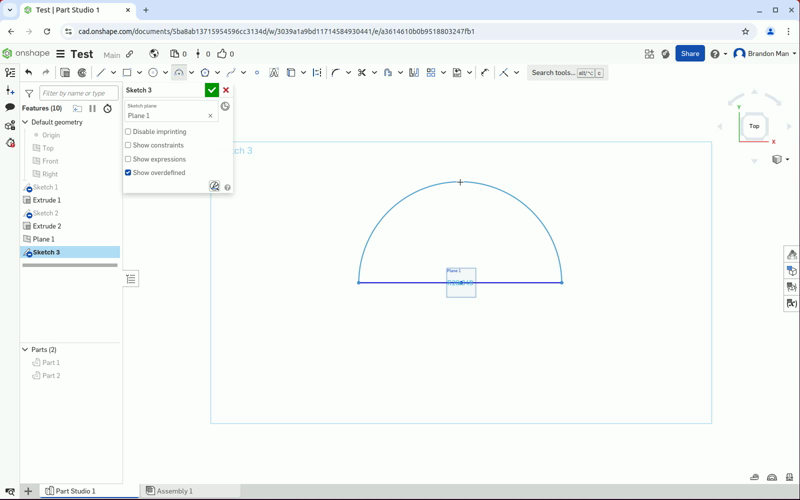
key_up(shift)
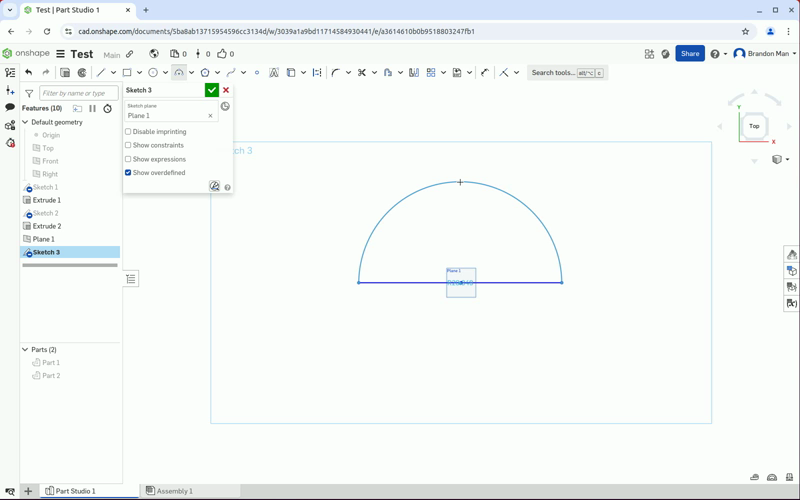
key(esc)
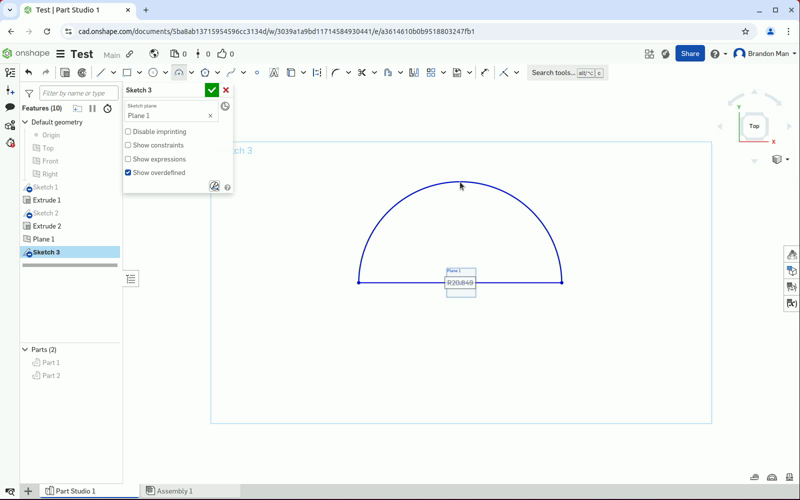
mouse_move(386, 271)
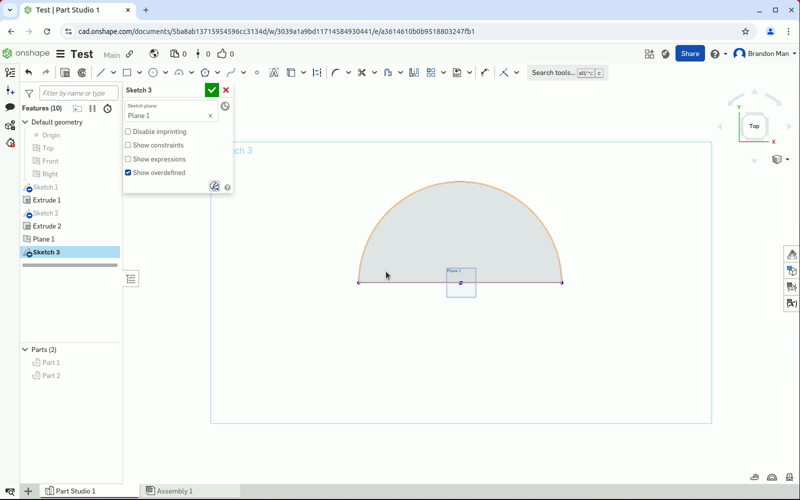
click(386, 271)
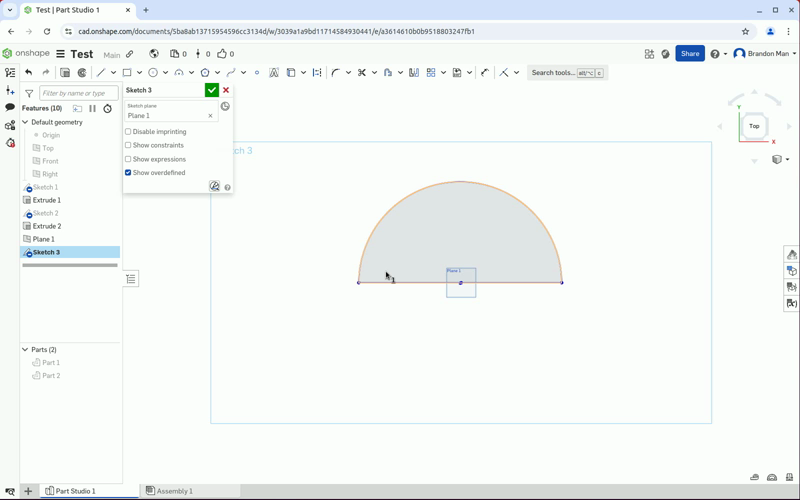
mouse_move(73, 352)
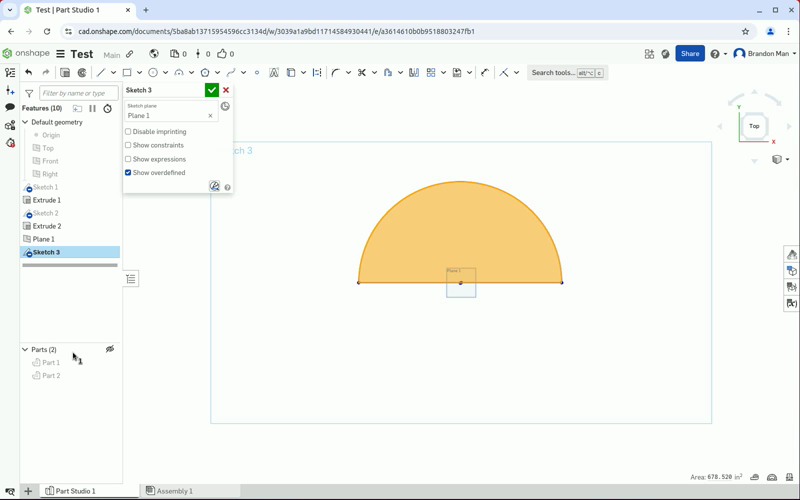
key(shift+y)
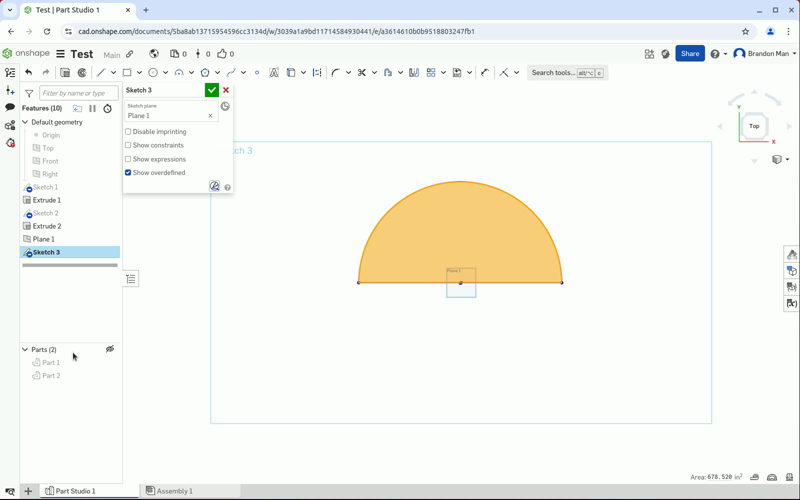
key(shift+e)
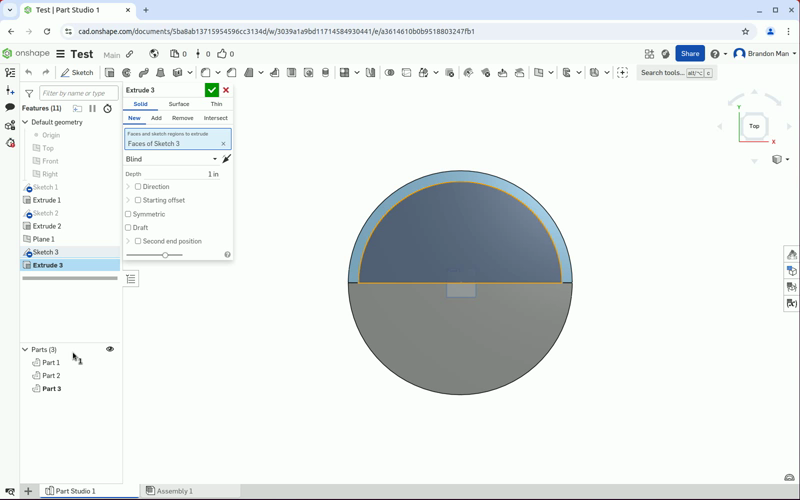
mouse_move(143, 106)
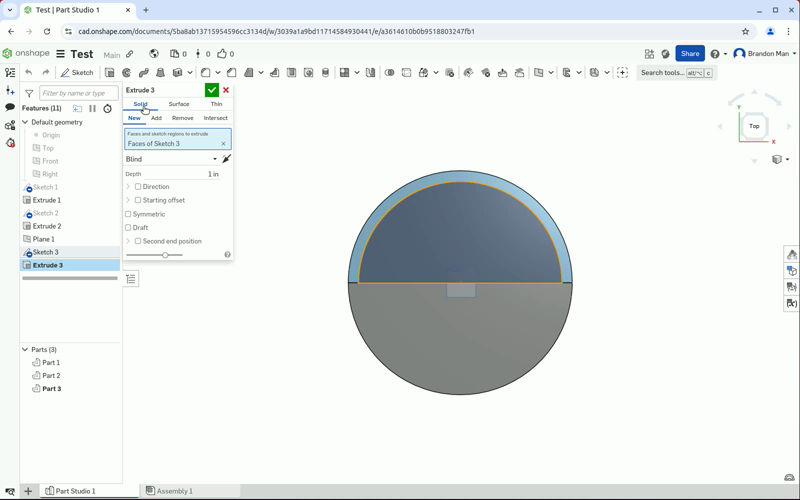
click(143, 106)
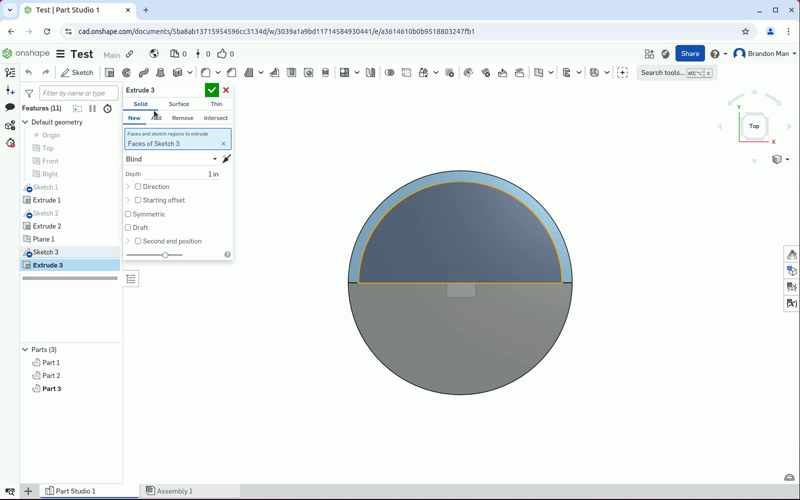
mouse_move(186, 120)
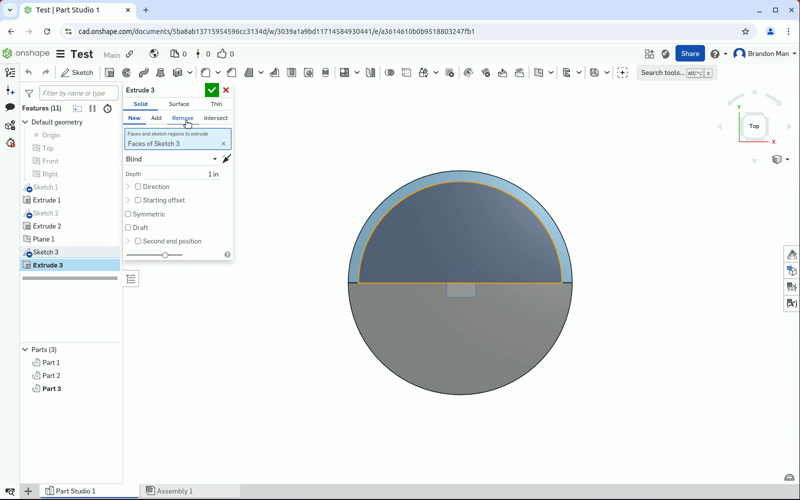
click(186, 120)
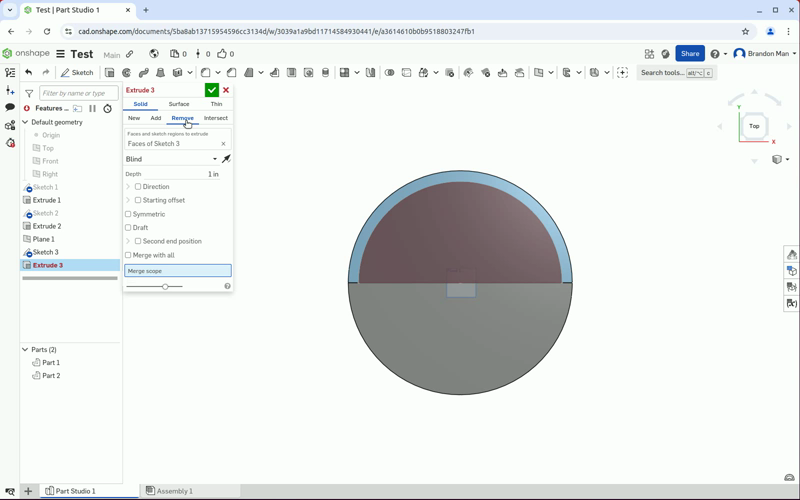
key(tab, 4)
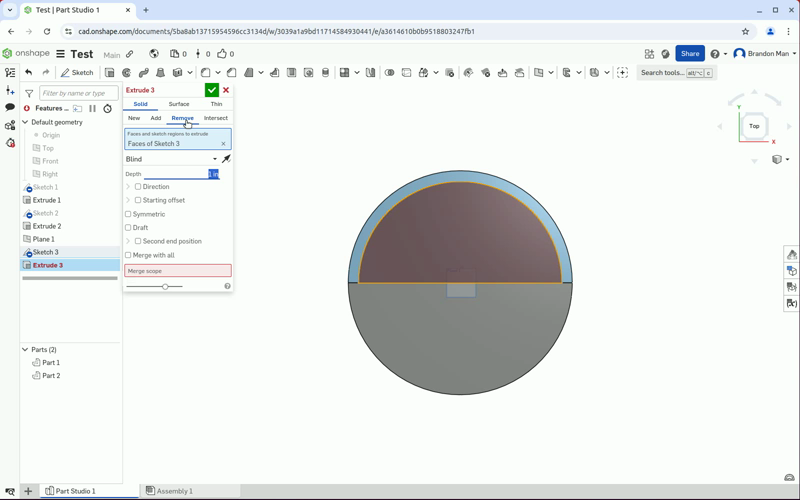
text(10.591)
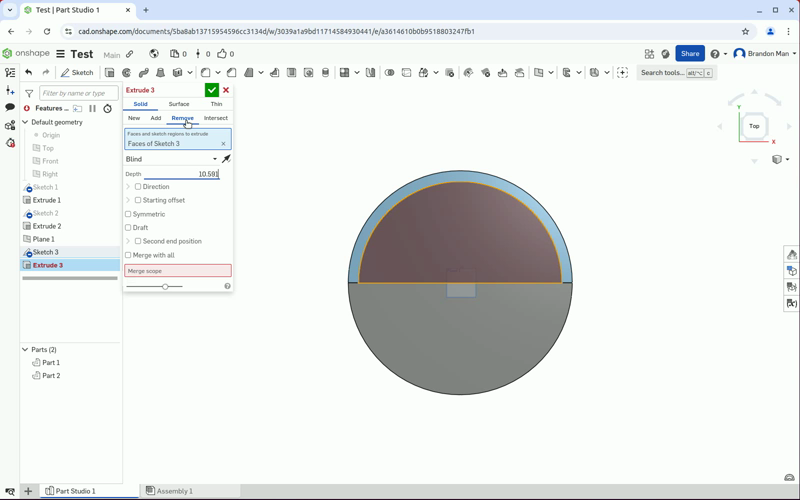
key(tab, 6)
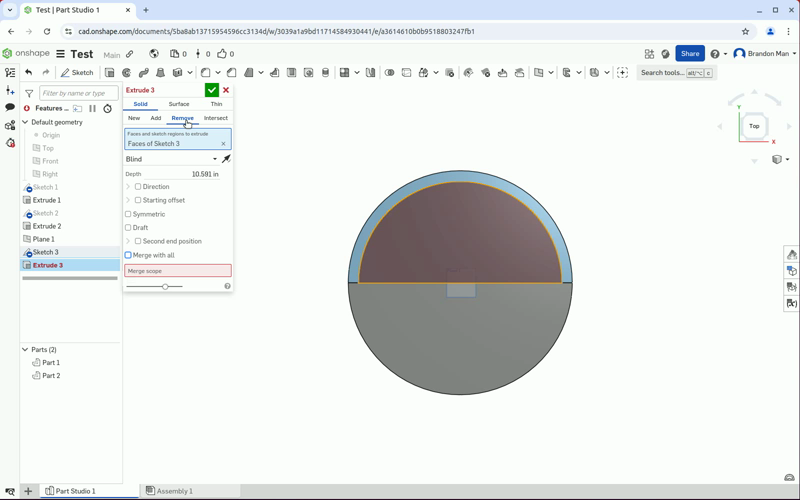
key(space)
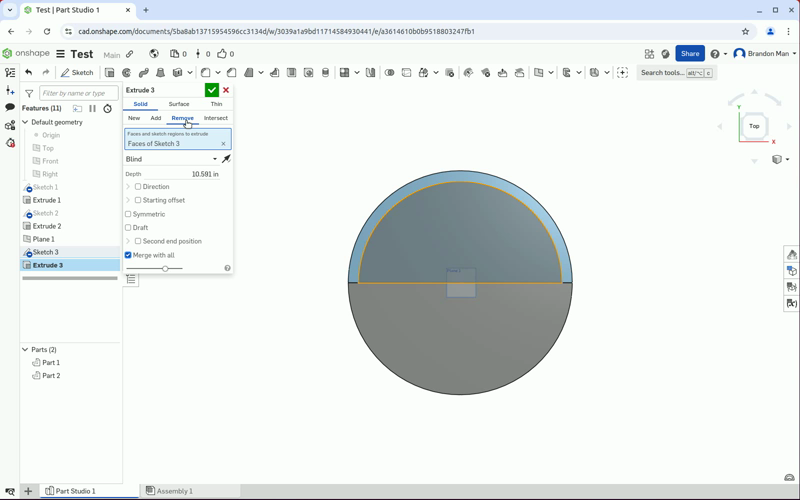
key(enter)
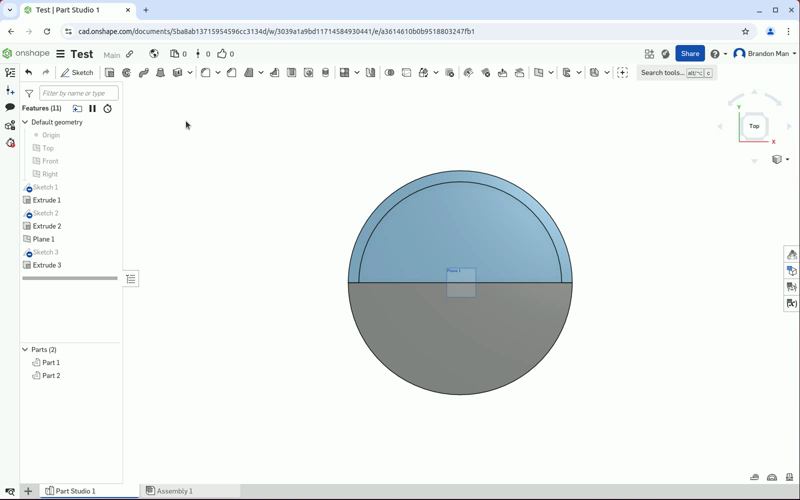
key(shift+h)
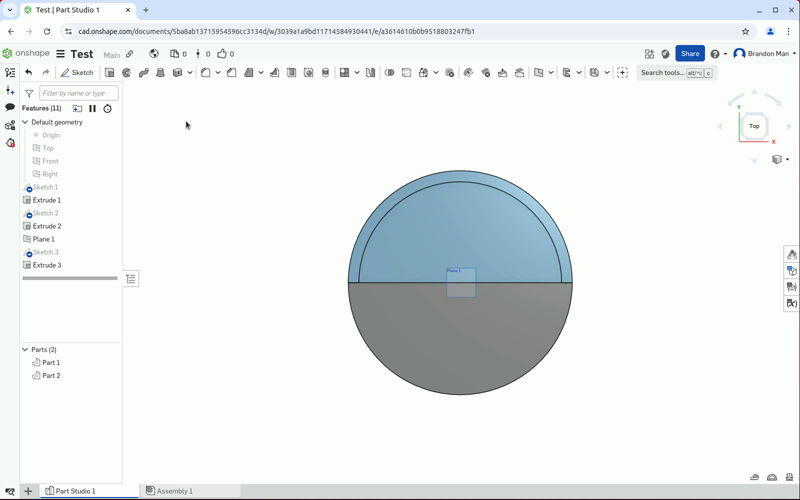
key(shift+h)
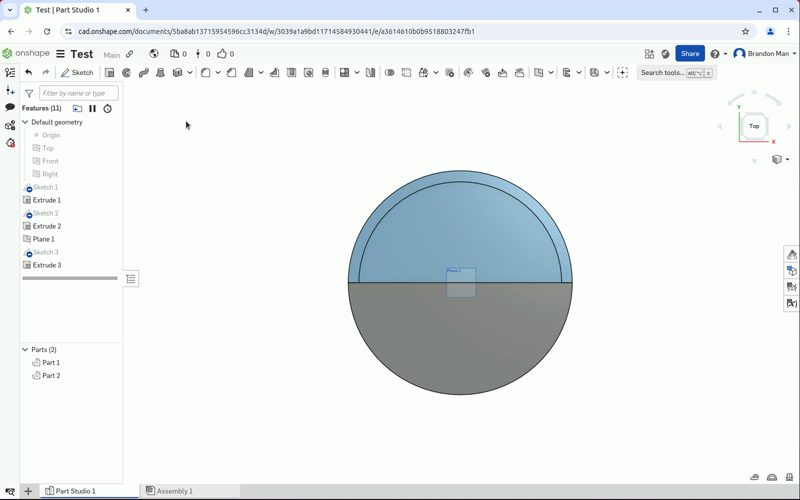
mouse_move(73, 189)
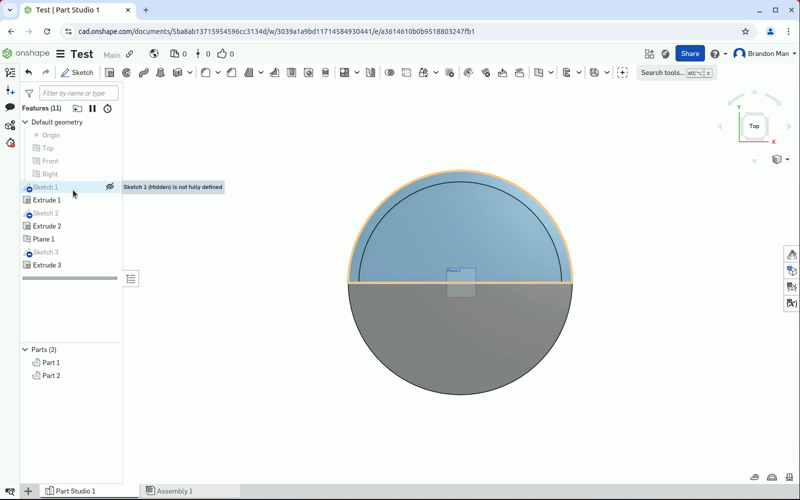
click(73, 189)
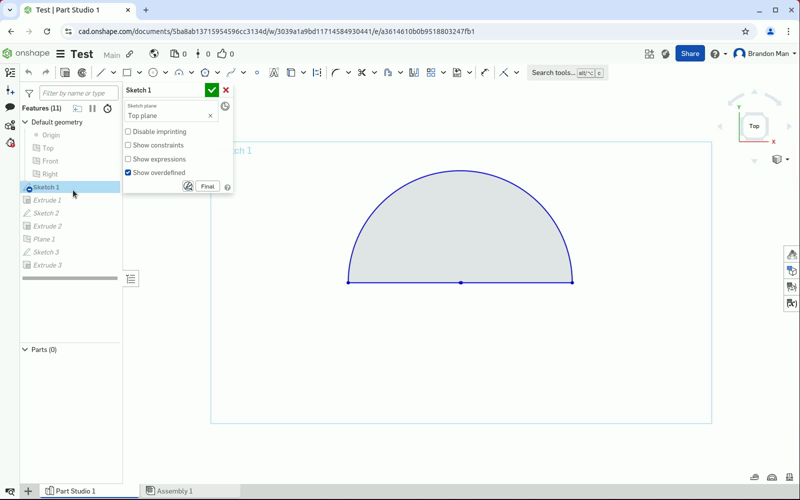
mouse_move(229, 92)
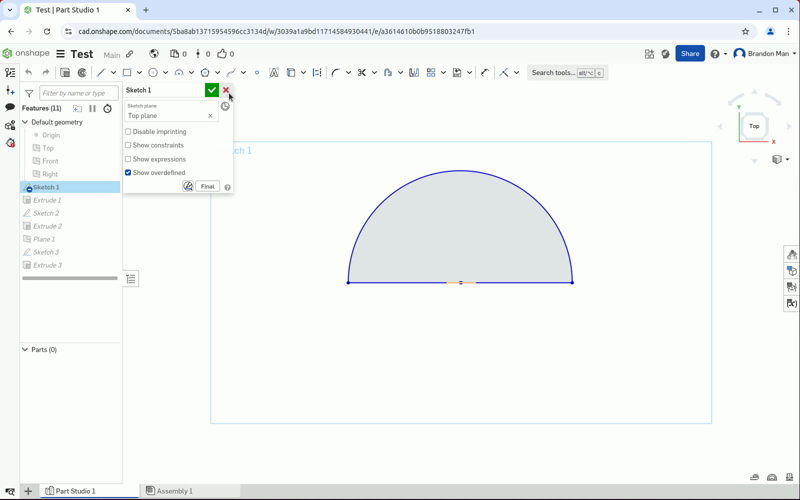
click(229, 92)
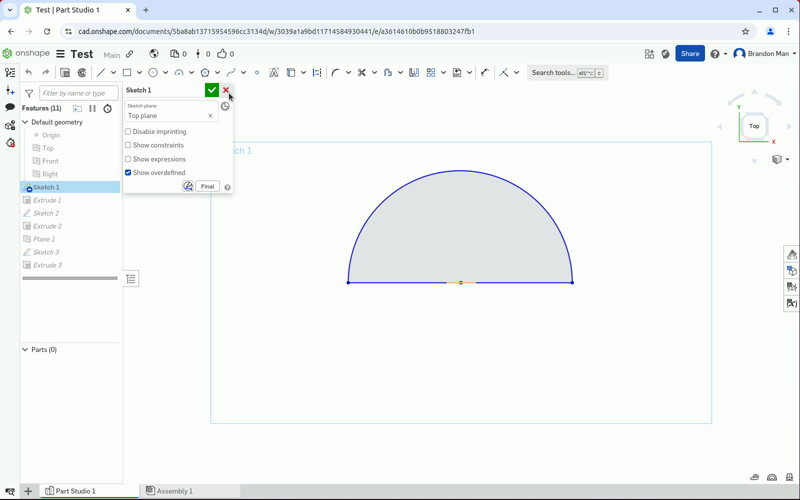
key(shift+s)
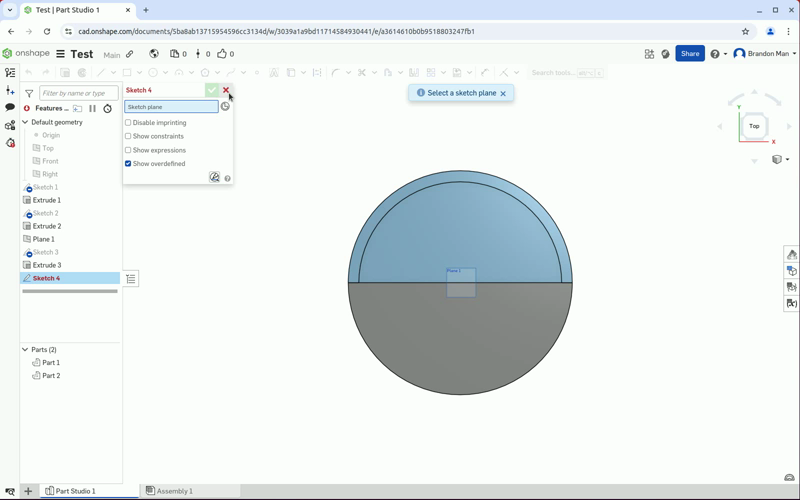
mouse_move(73, 241)
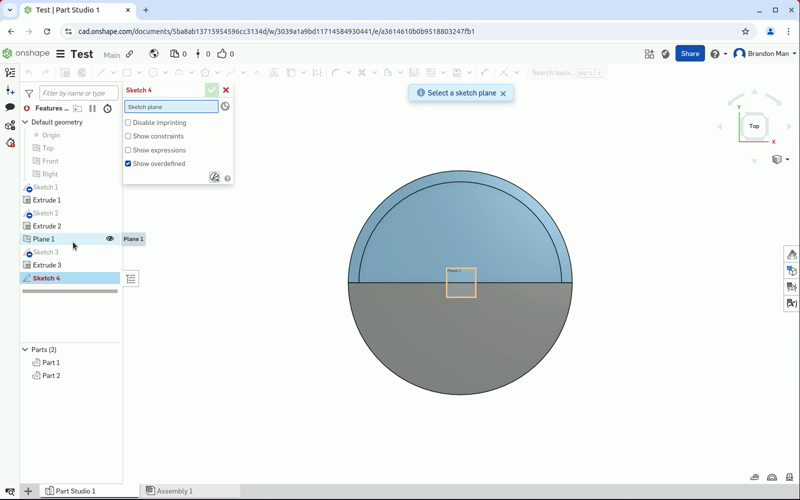
click(73, 241)
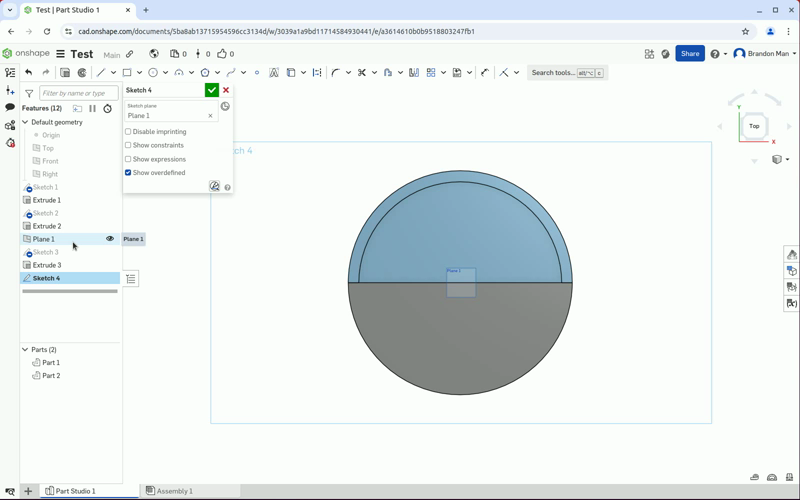
mouse_move(73, 352)
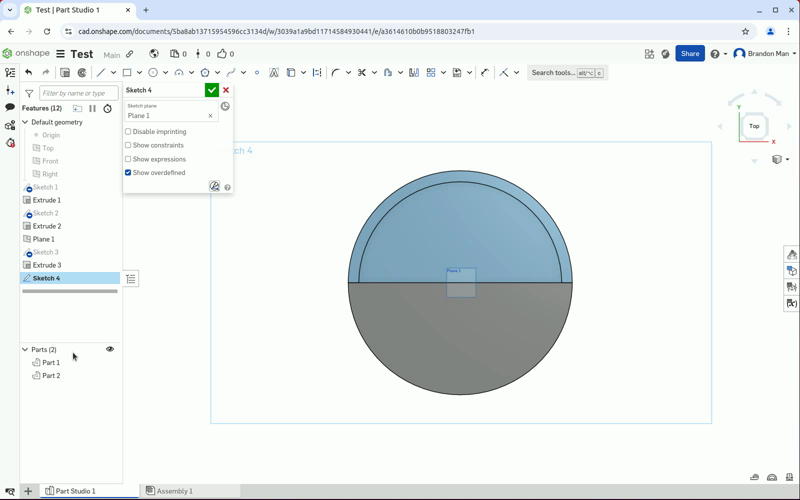
key(y)
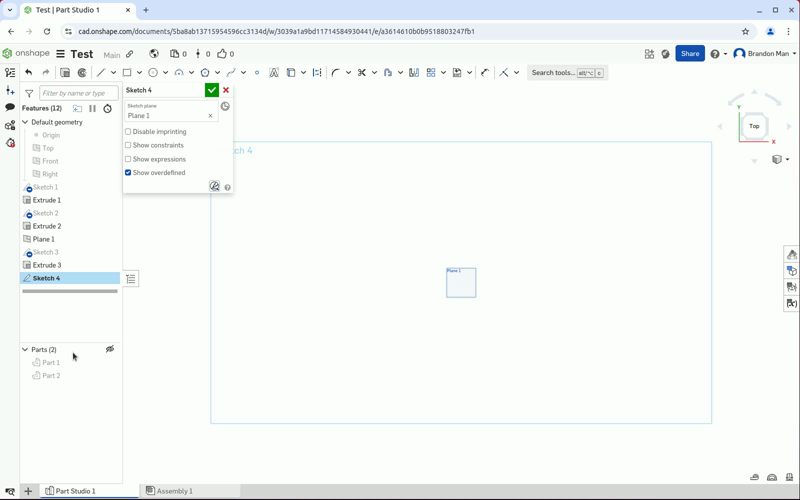
key(a)
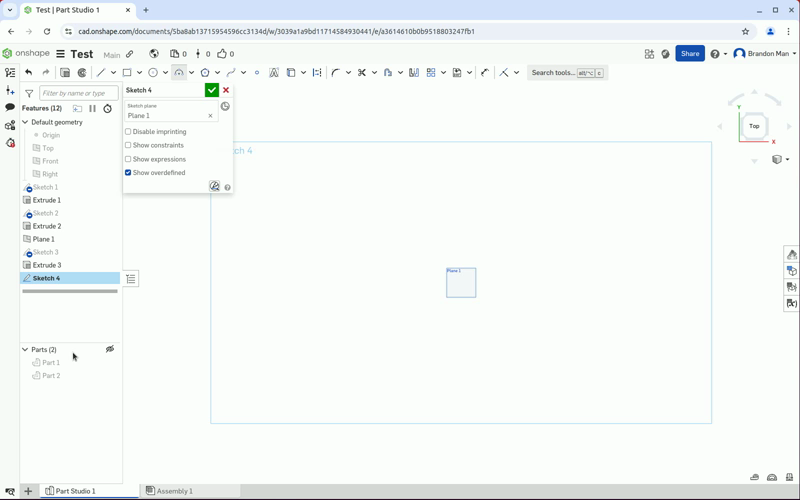
key_down(shift)
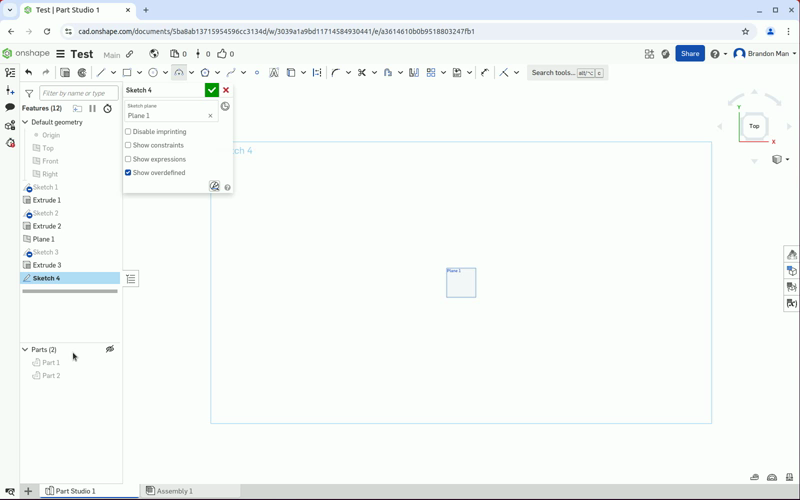
mouse_move(358, 282)
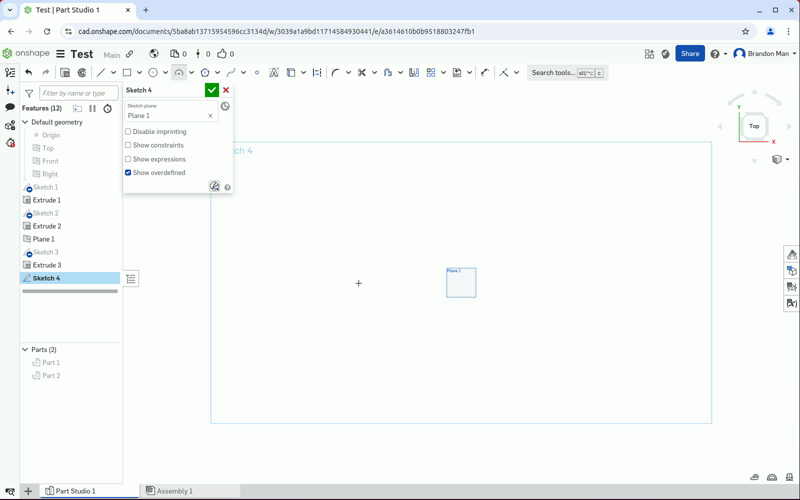
click(358, 282)
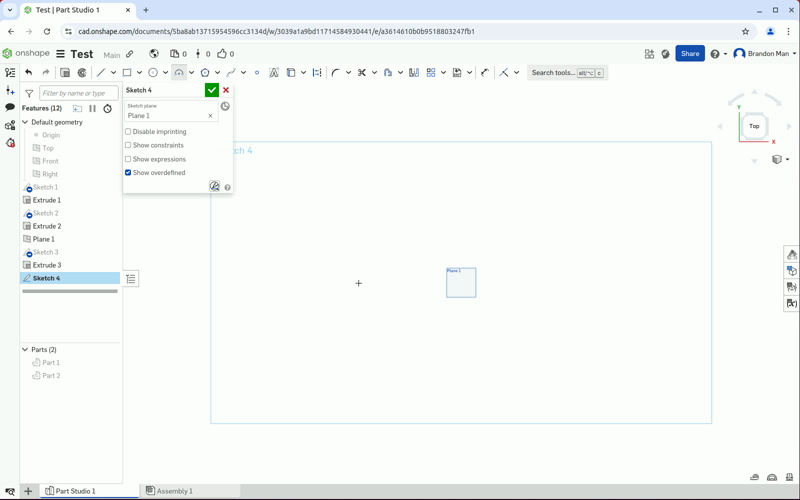
key_up(shift)
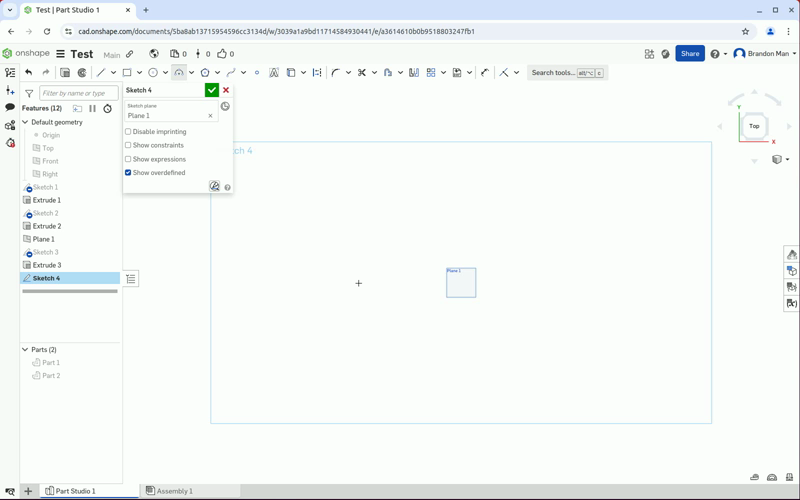
key_down(shift)
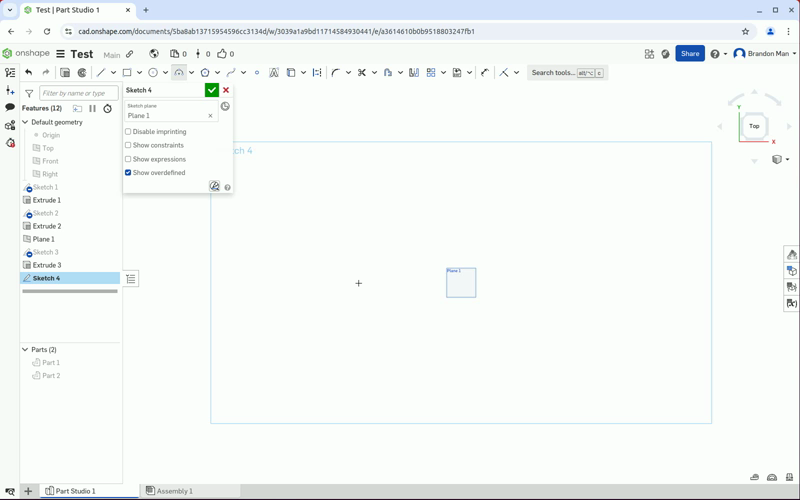
mouse_move(561, 282)
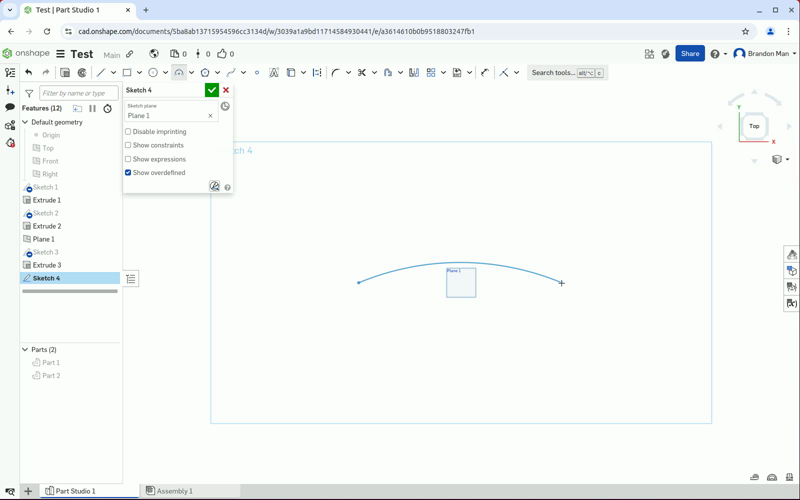
click(561, 282)
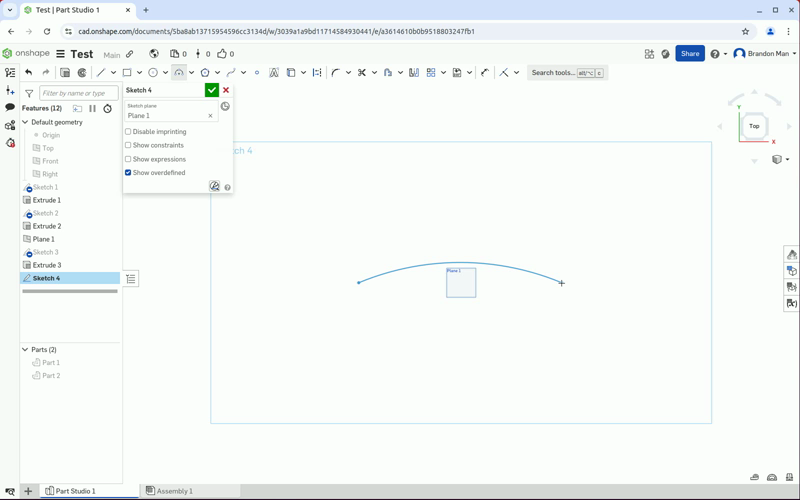
mouse_move(460, 384)
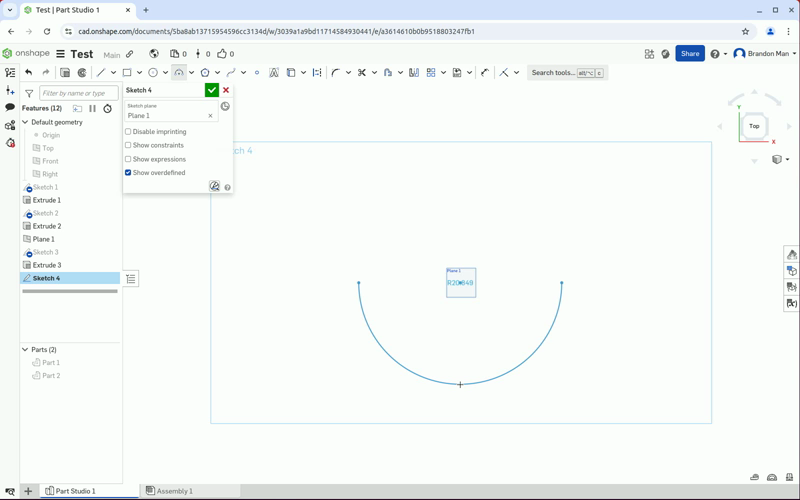
click(460, 384)
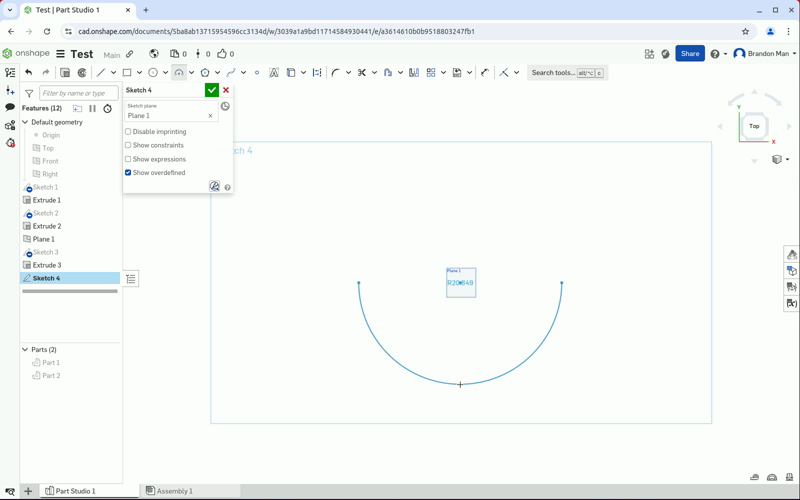
key_up(shift)
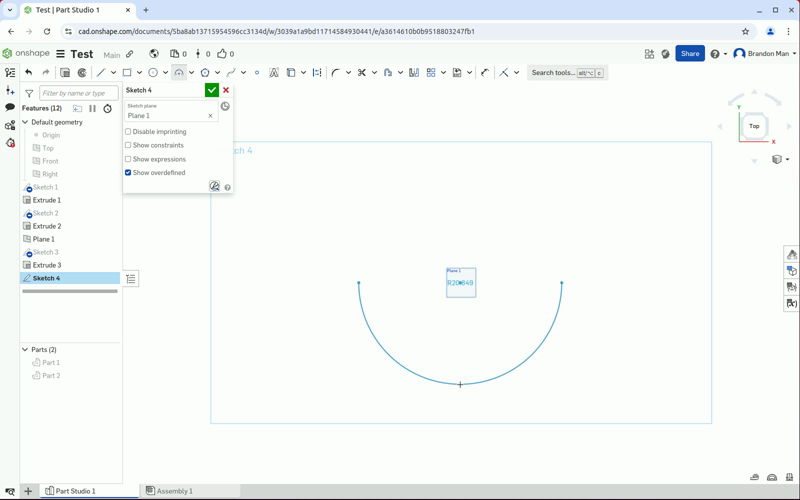
key(esc)
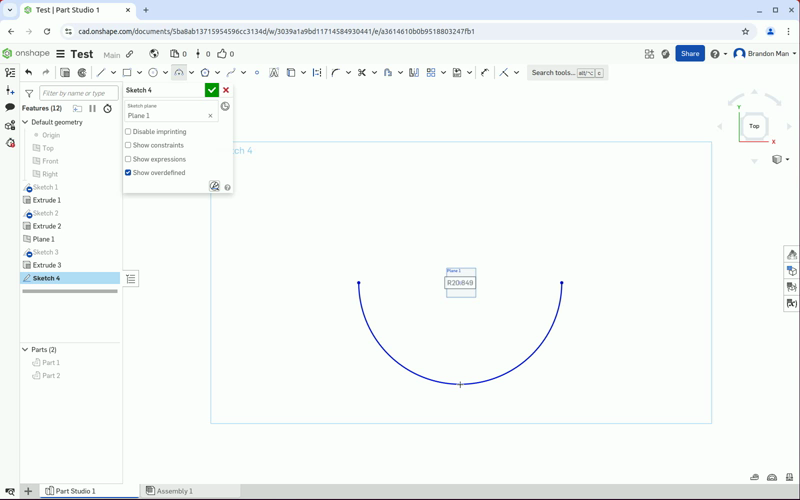
key(l)
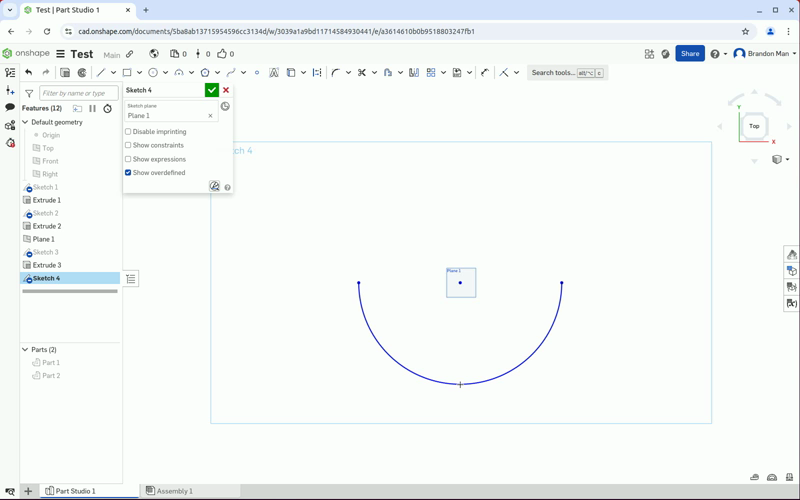
mouse_move(561, 282)
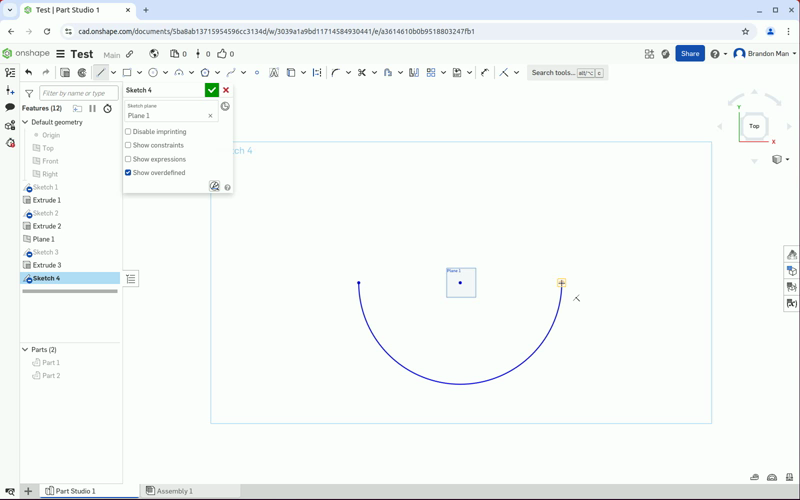
click(561, 282)
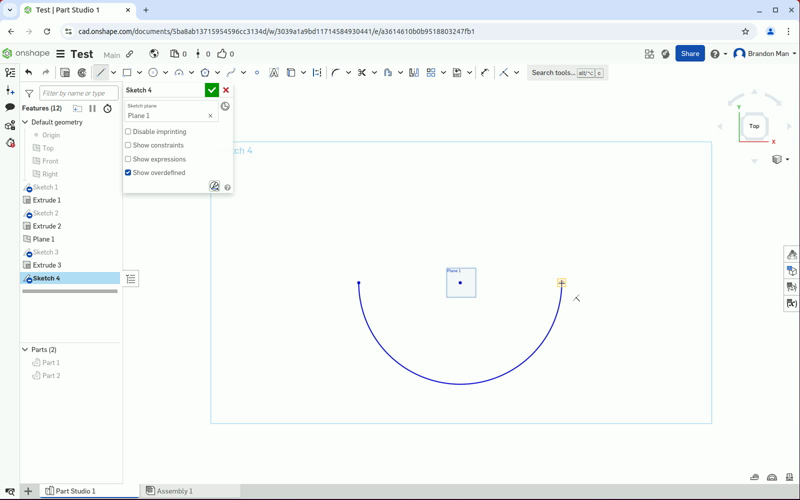
key_down(shift)
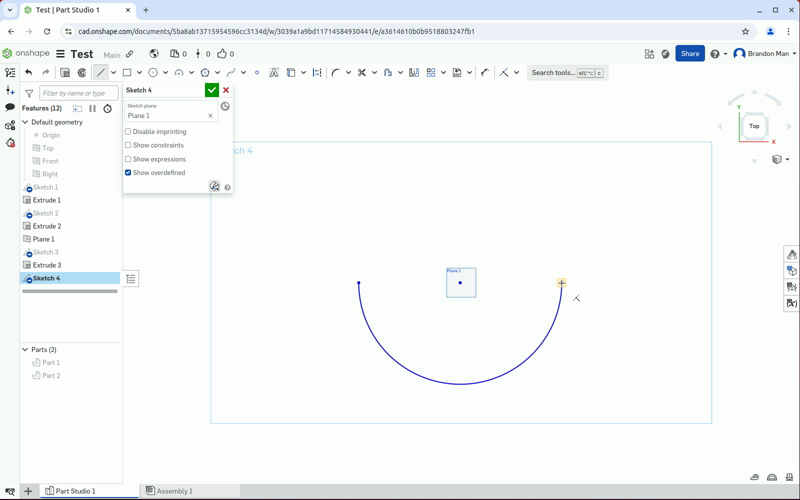
mouse_move(461, 282)
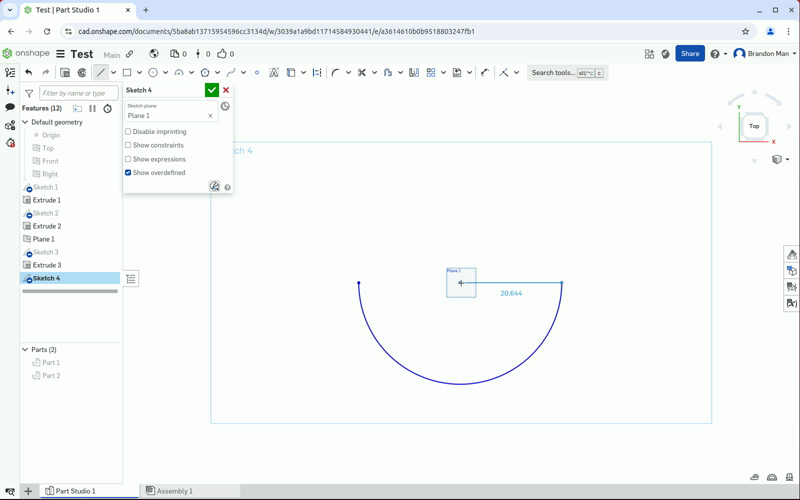
scroll(6)
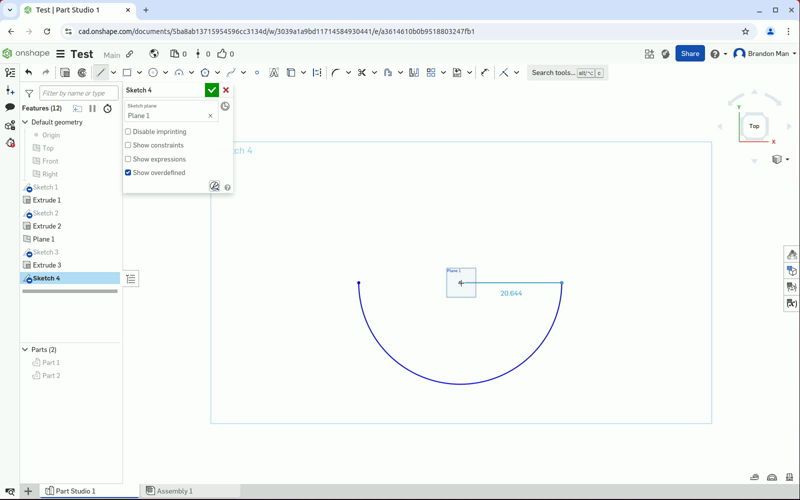
scroll(6)
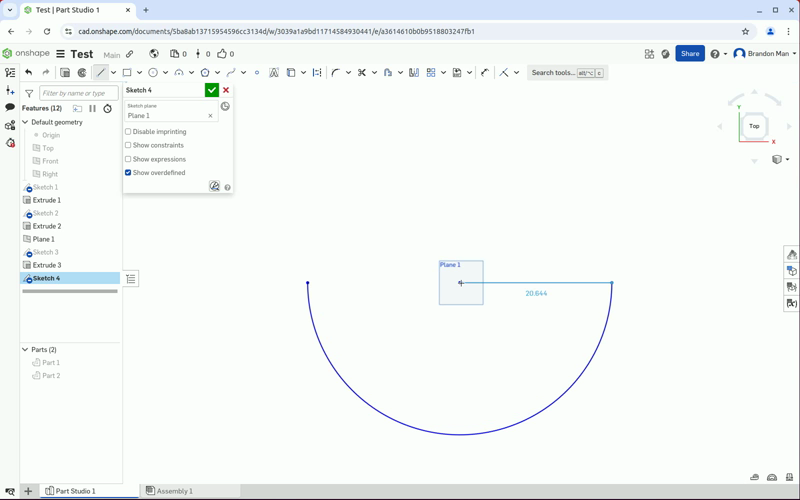
scroll(6)
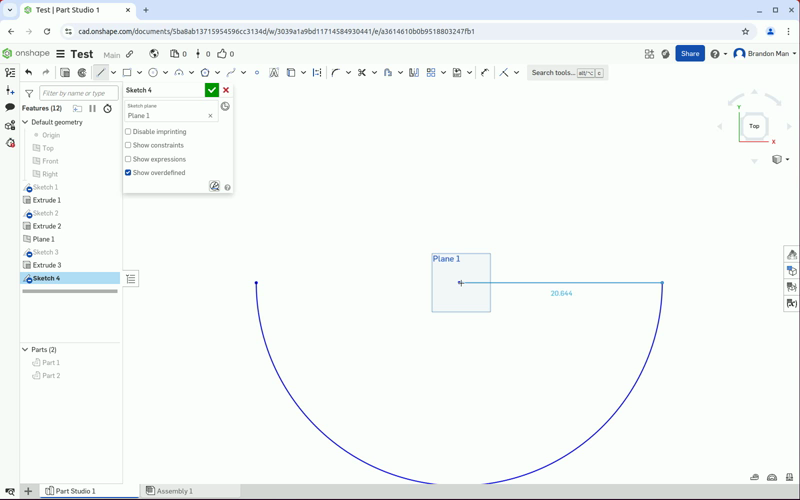
scroll(6)
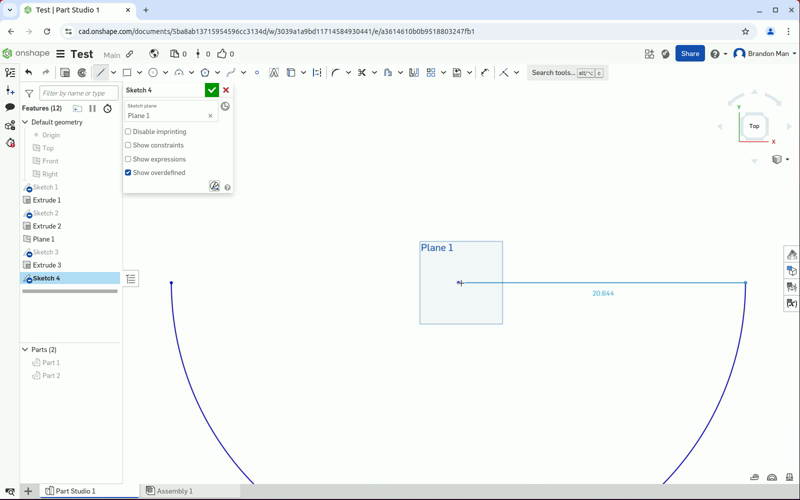
scroll(6)
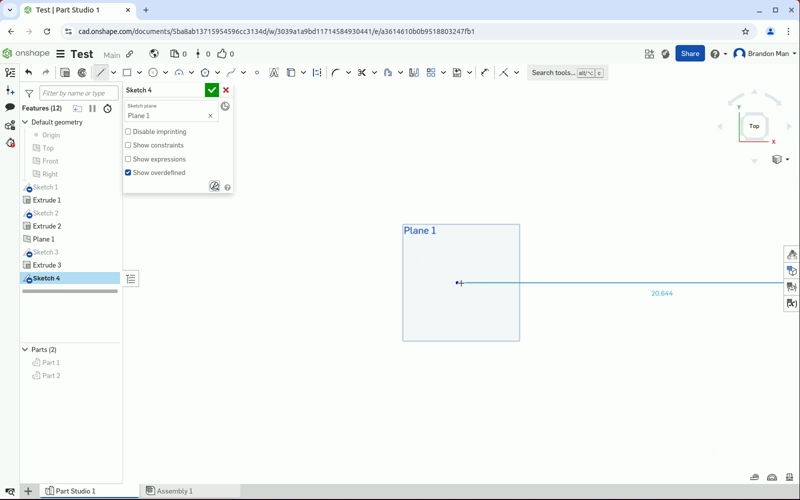
scroll(6)
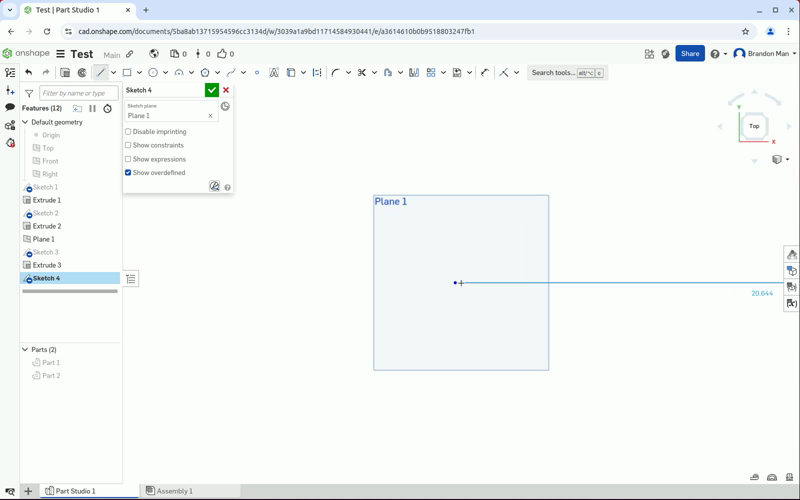
scroll(6)
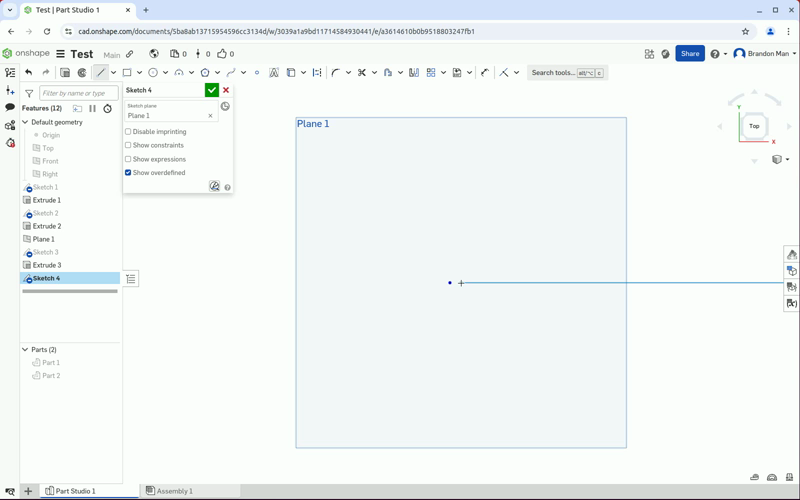
click(461, 282)
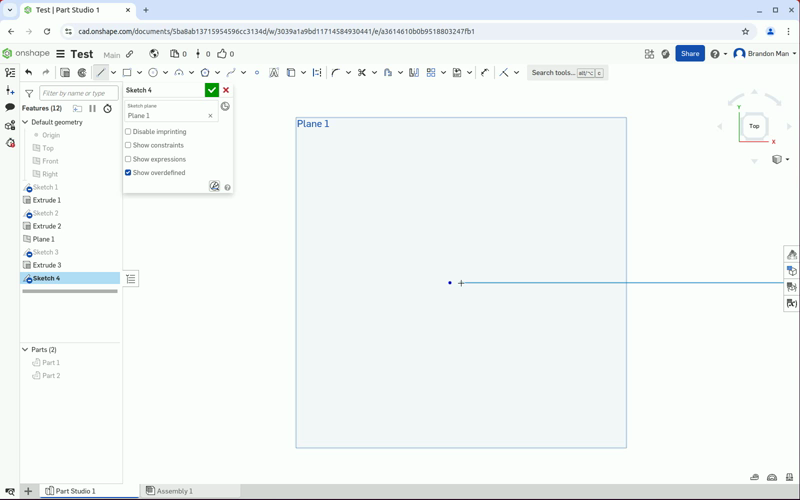
scroll(-6)
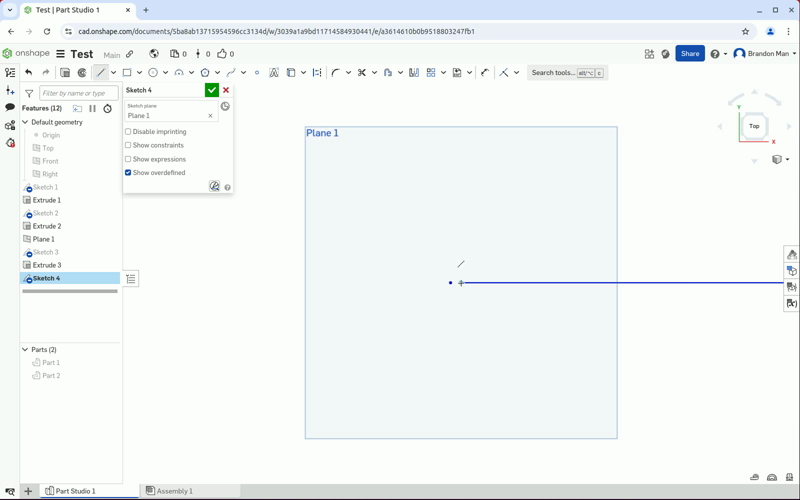
scroll(-6)
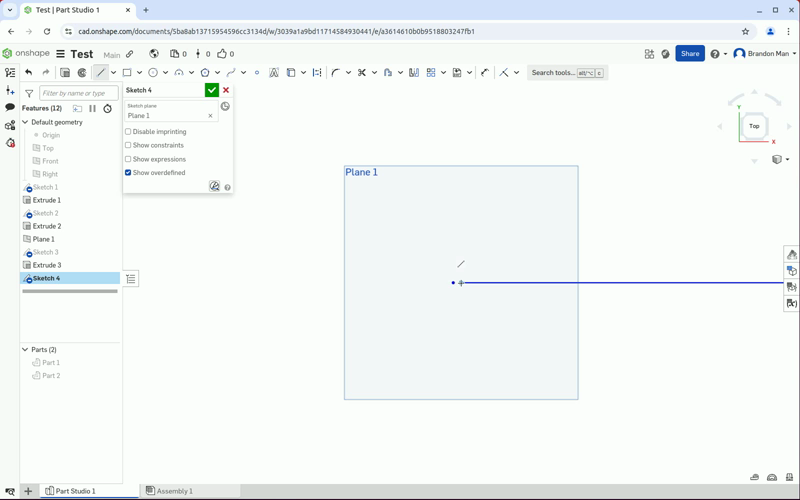
scroll(-6)
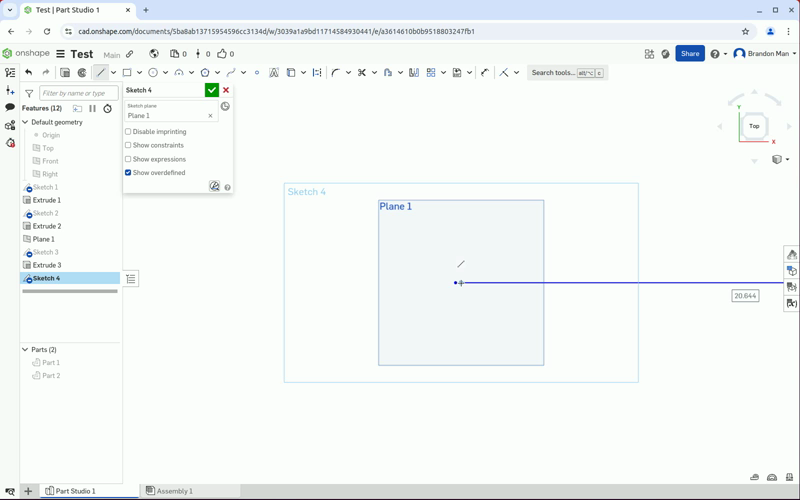
scroll(-6)
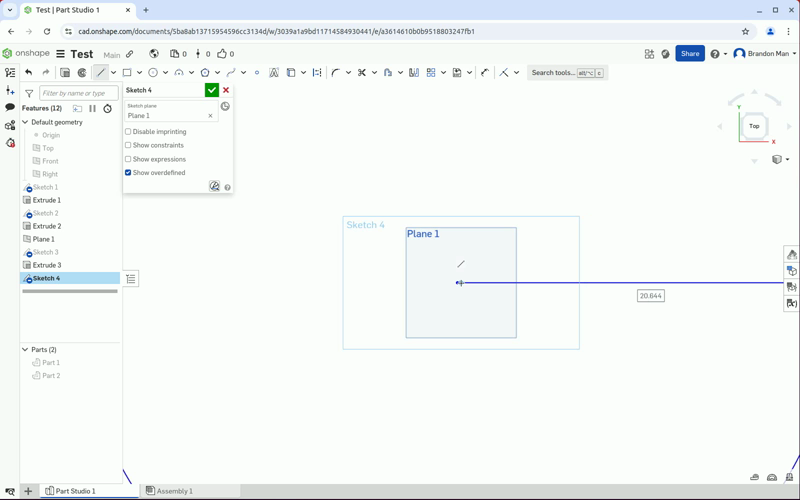
scroll(-6)
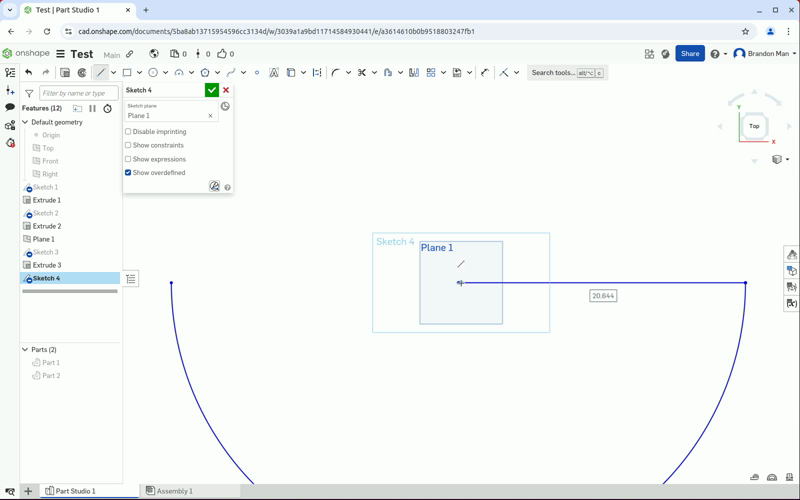
scroll(-6)
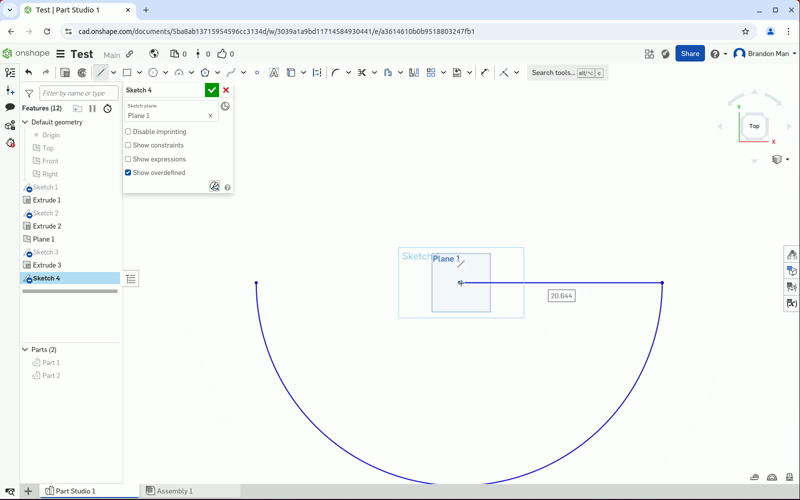
scroll(-6)
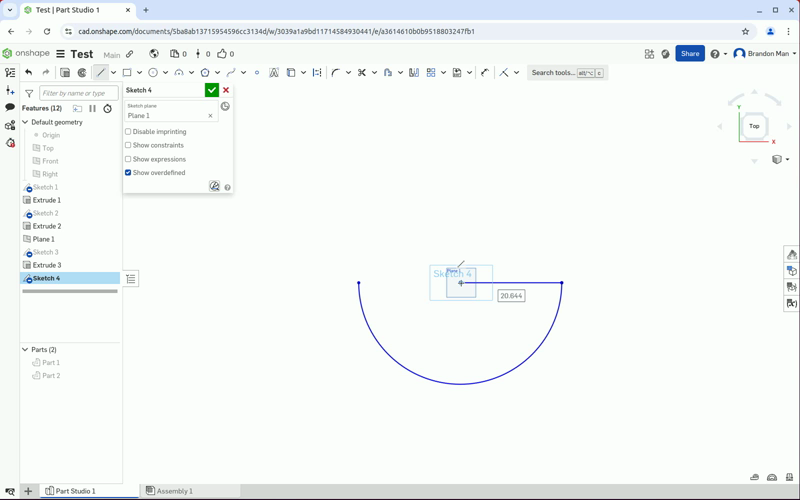
key_up(shift)
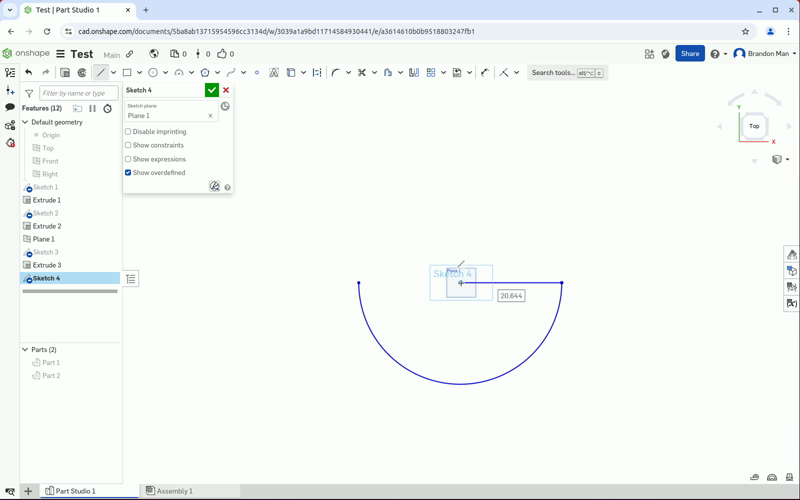
key_down(shift)
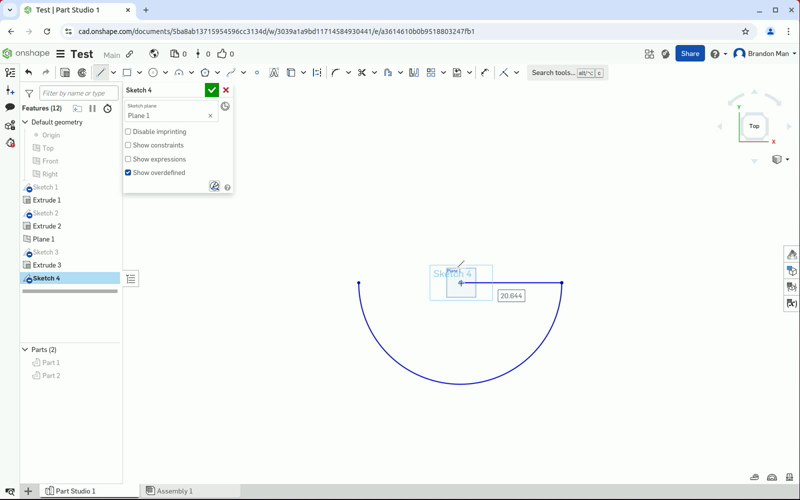
mouse_move(358, 282)
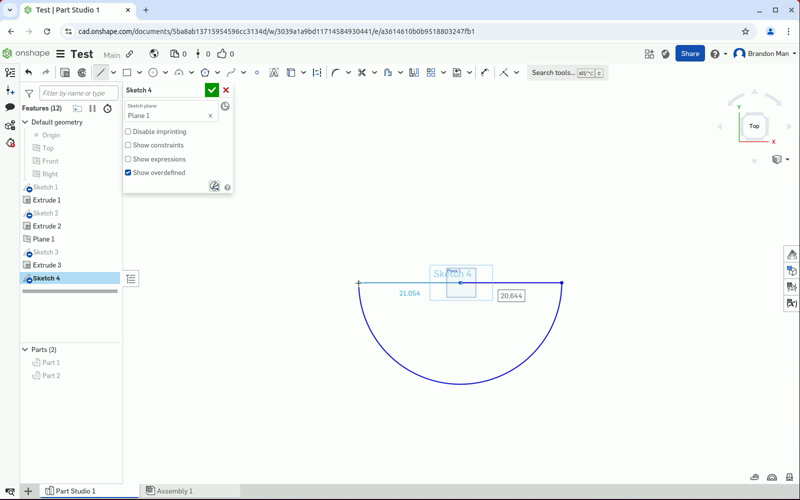
key_up(shift)
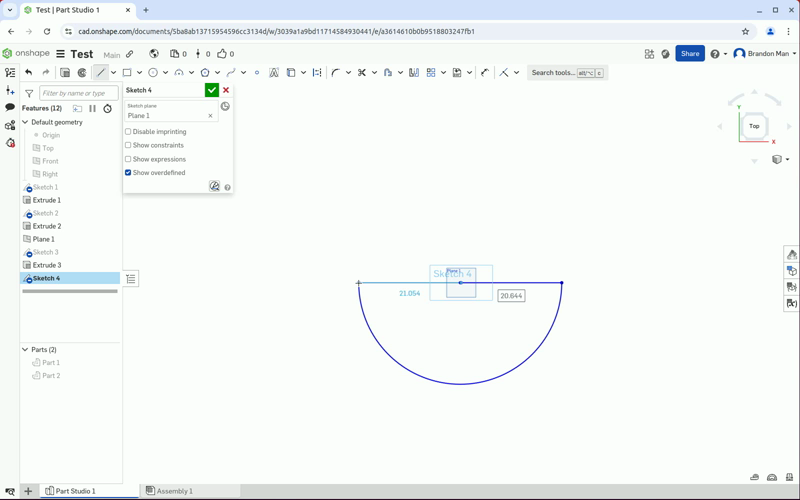
click(358, 282)
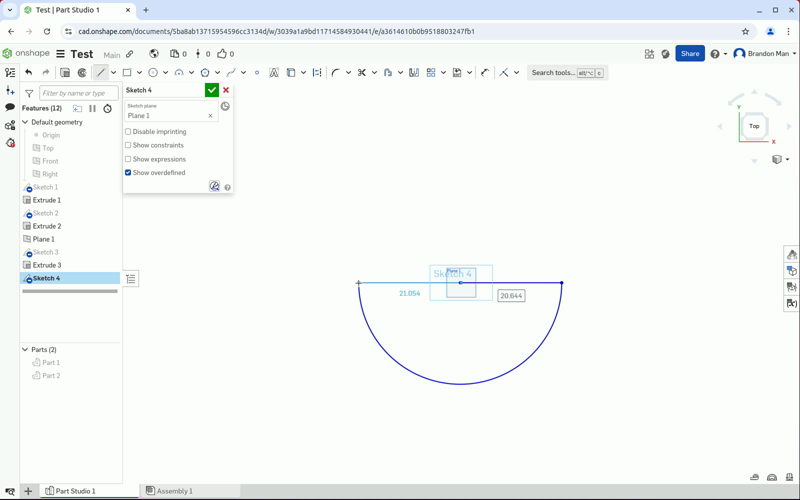
key(esc)
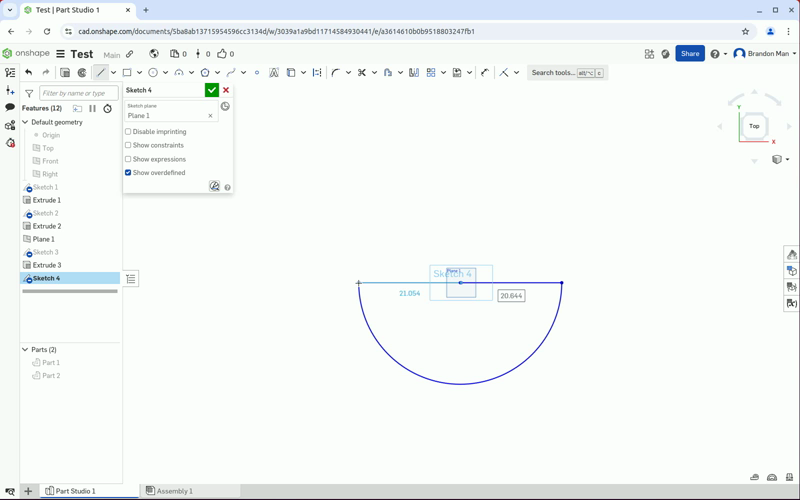
mouse_move(500, 319)
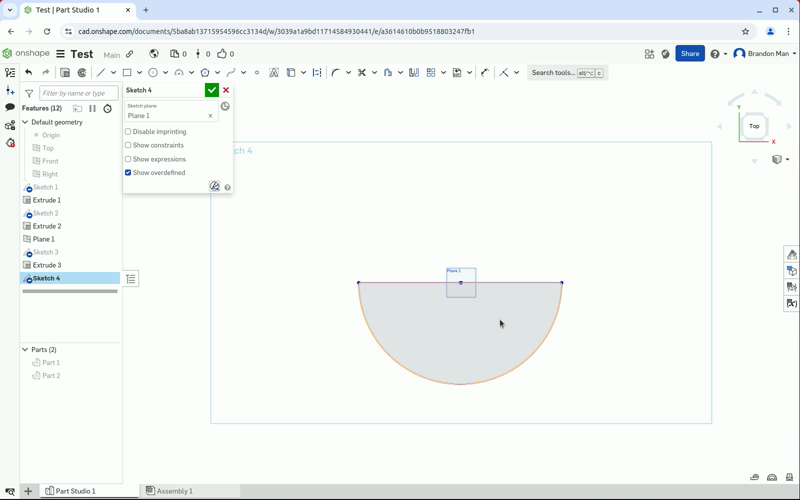
click(500, 319)
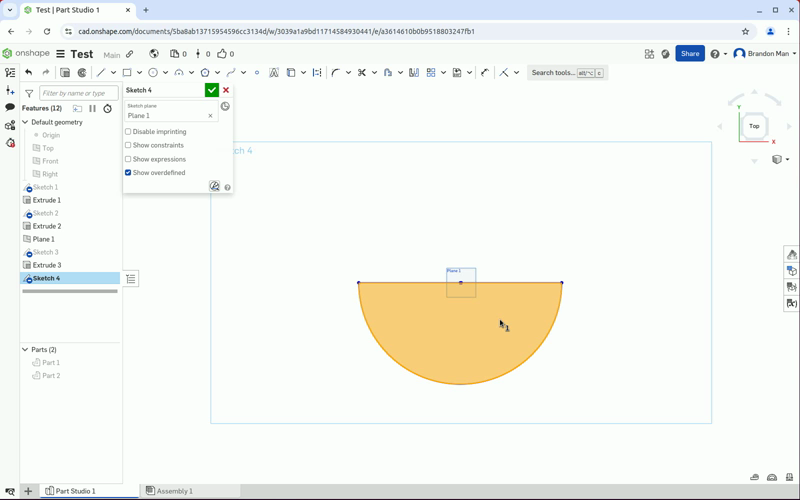
mouse_move(73, 352)
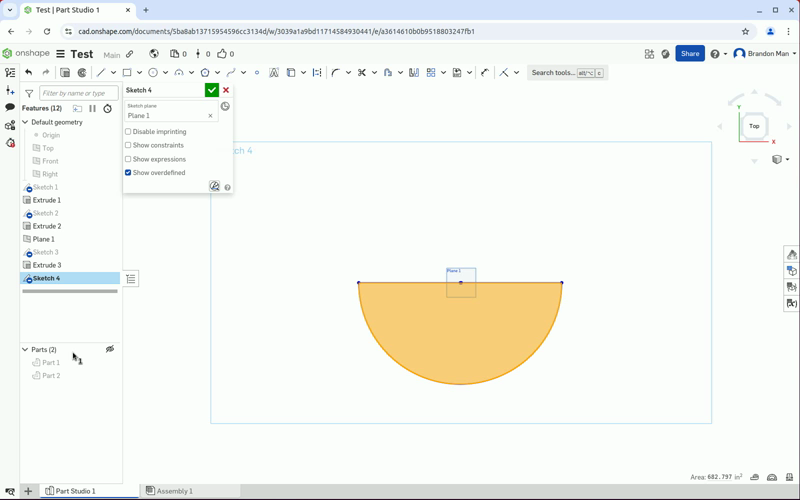
key(shift+y)
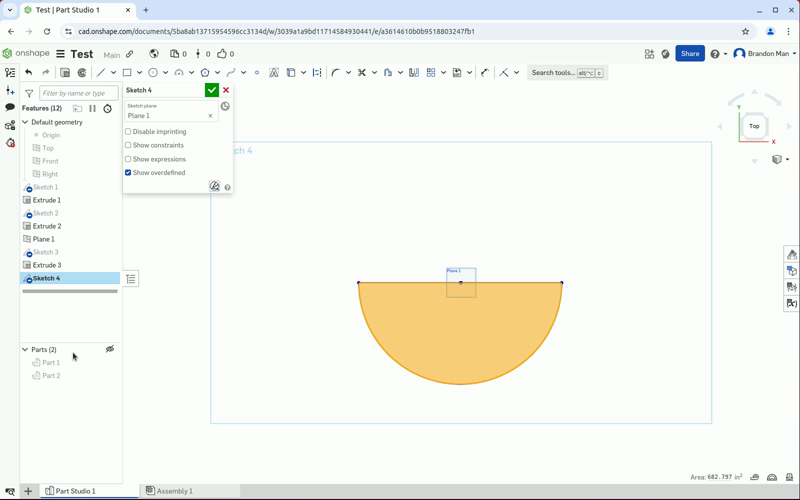
key(shift+e)
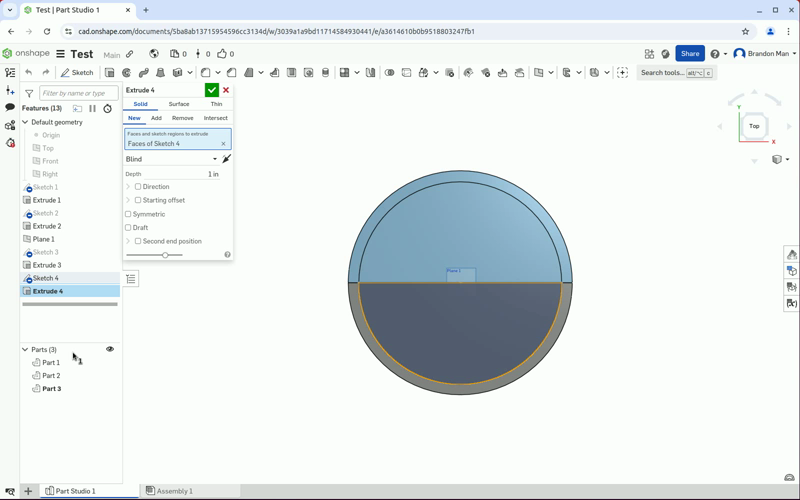
mouse_move(143, 106)
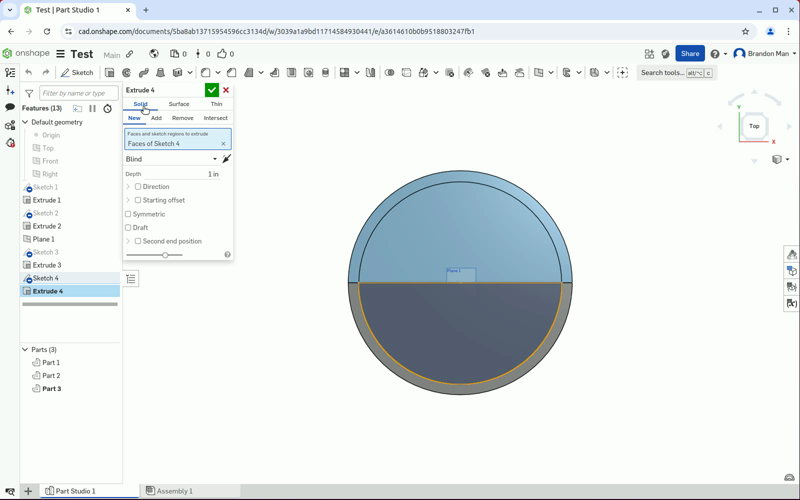
click(143, 106)
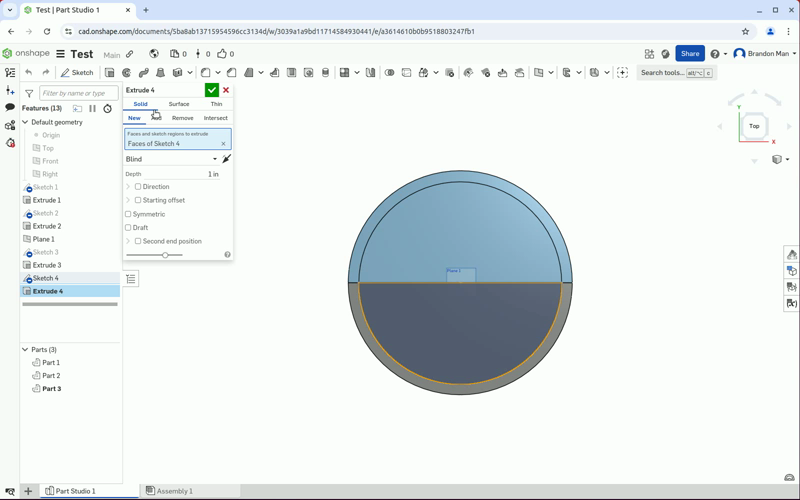
mouse_move(186, 120)
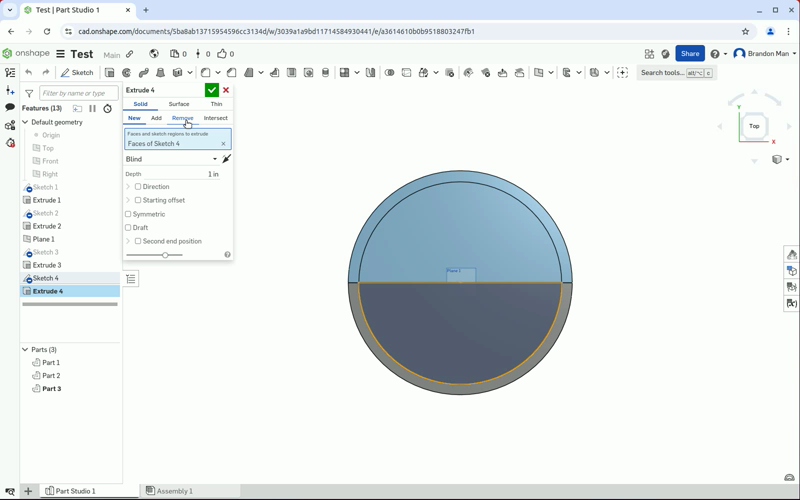
click(186, 120)
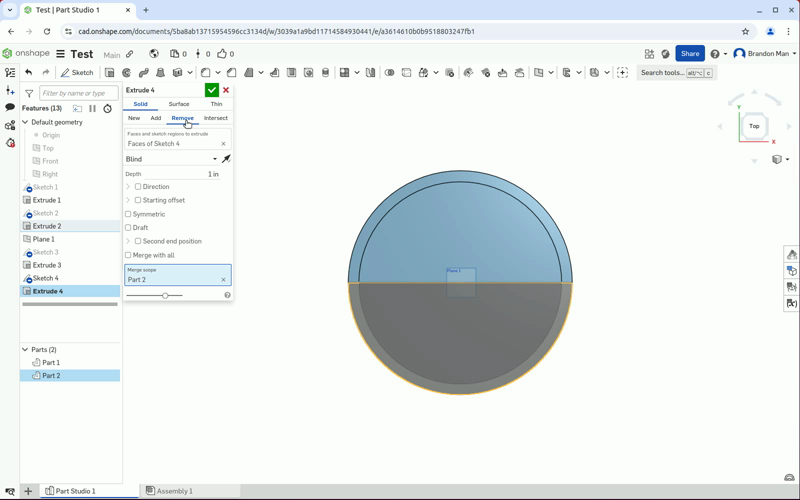
key(tab, 4)
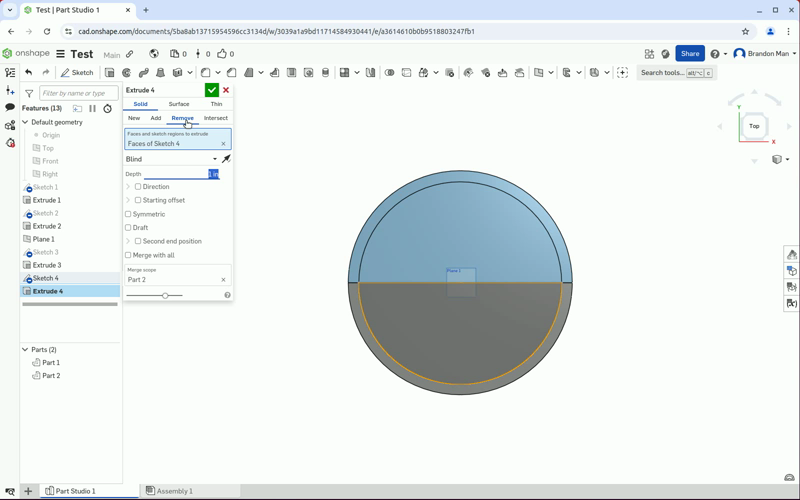
text(10.591)
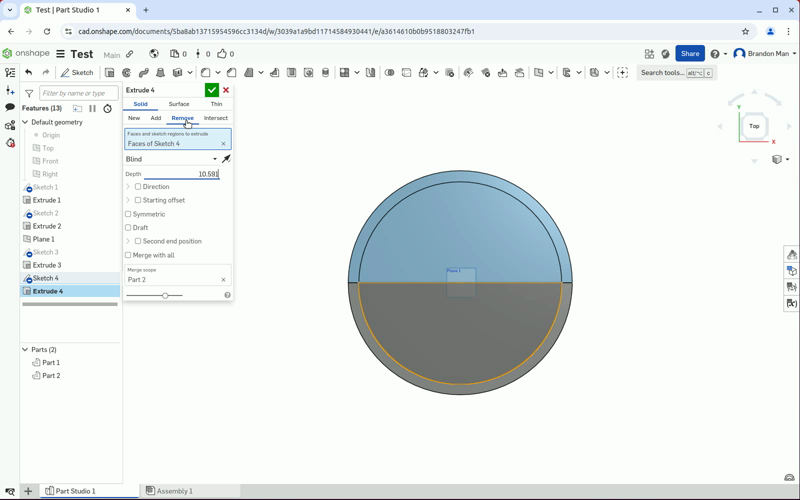
key(tab, 6)
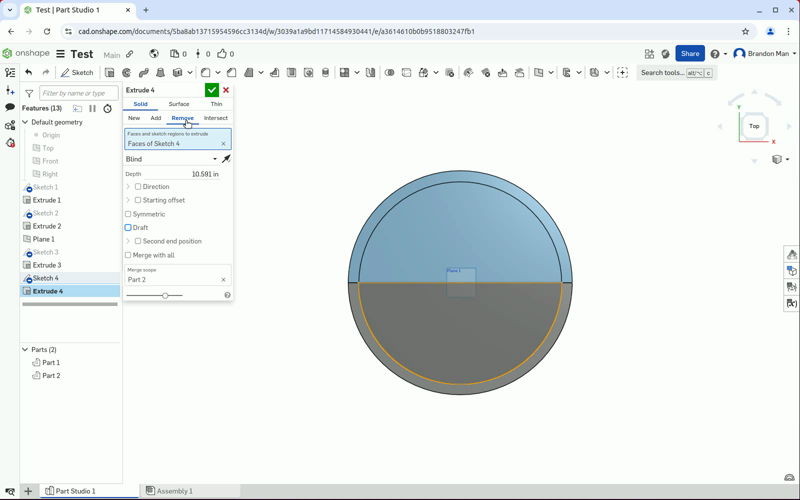
key(space)
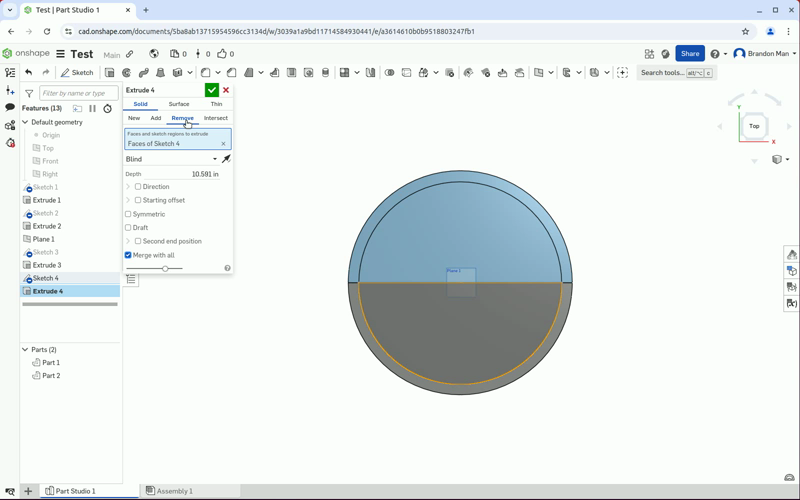
key(enter)
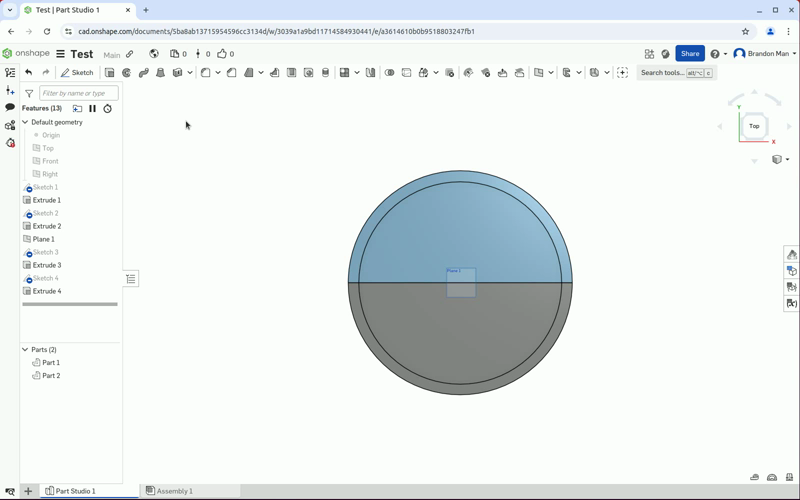
key(shift+h)
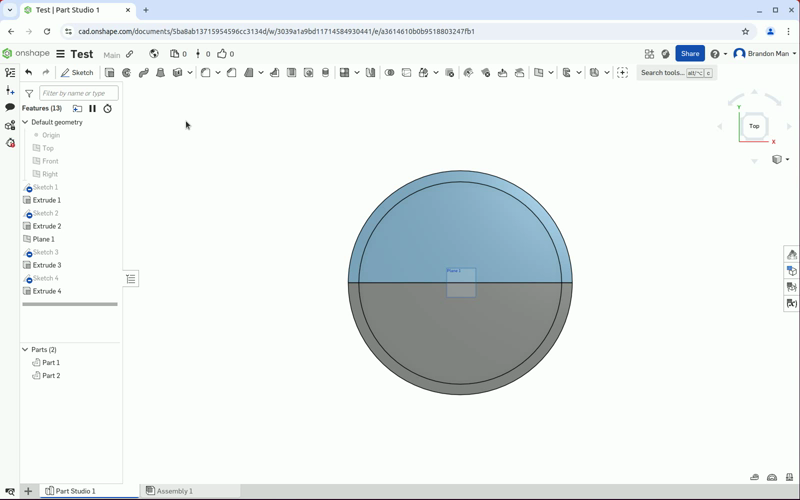
key(shift+h)
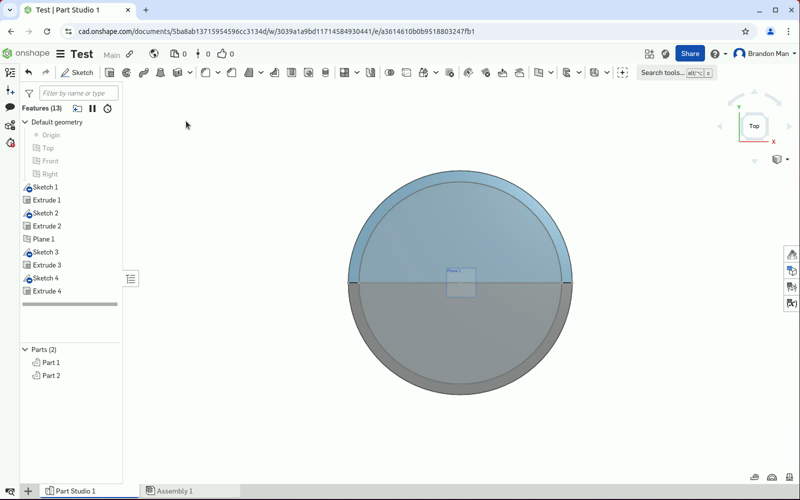
key(shift+7)
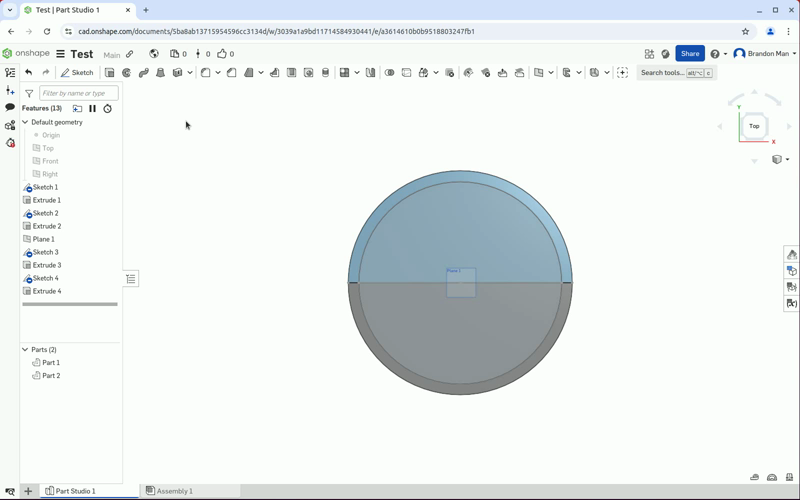
key(up, 3)
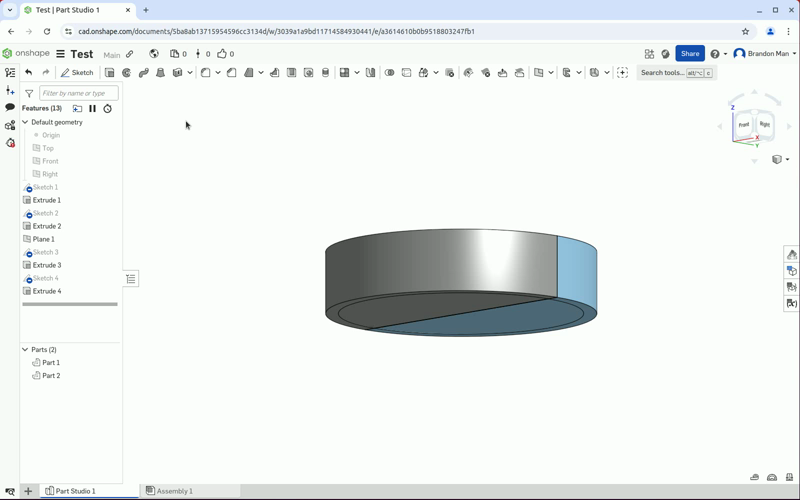
key(left, 3)
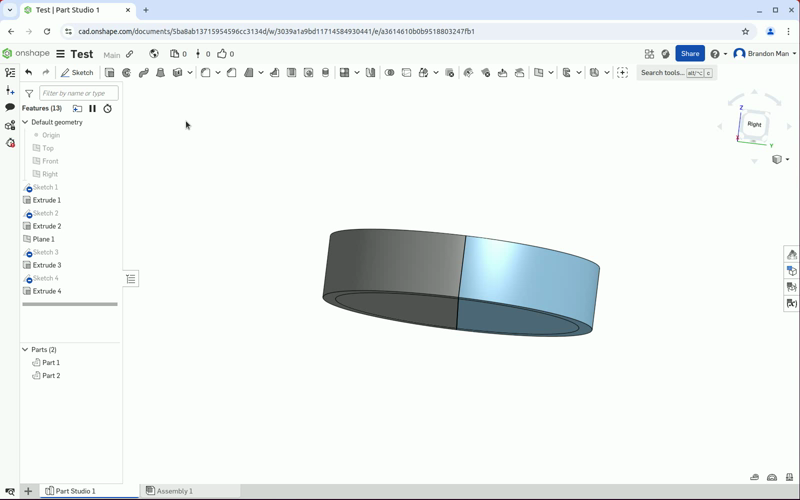
key(right, 3)
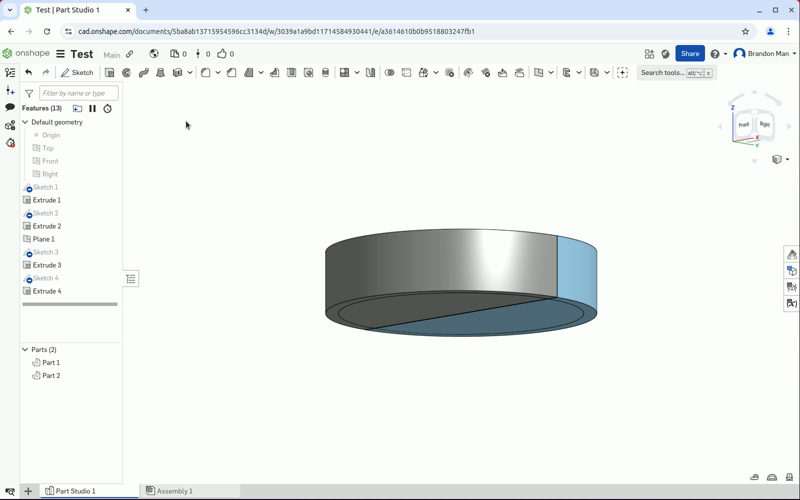
key(down, 3)
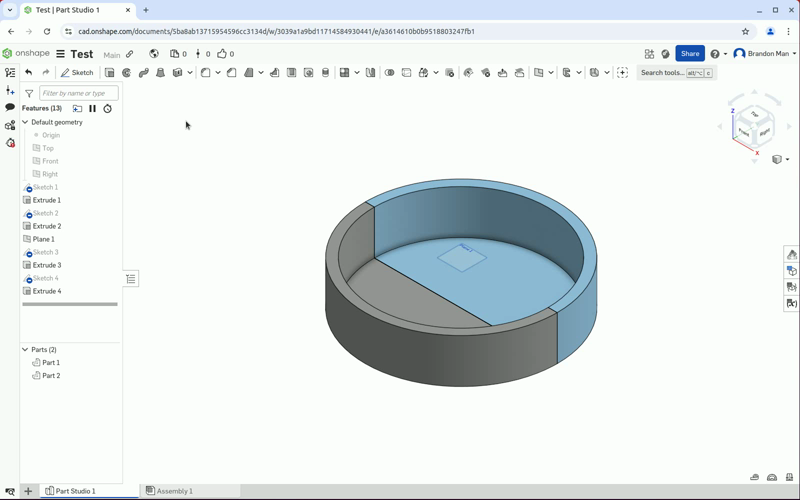
mouse_move(73, 189)
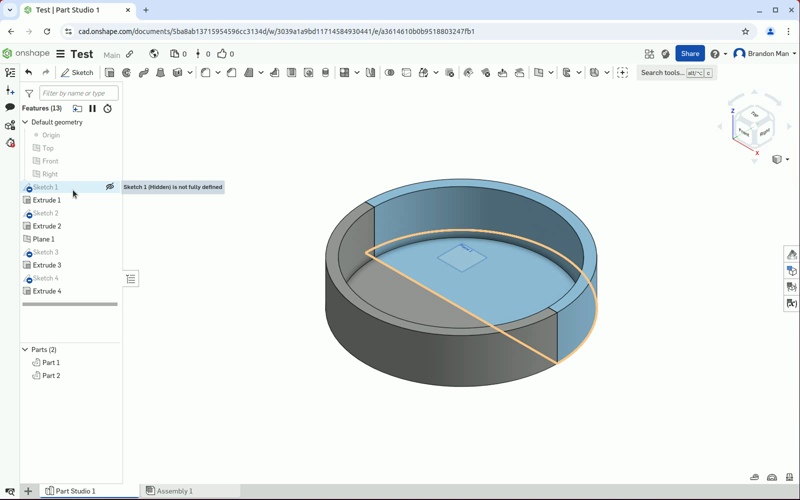
click(73, 189)